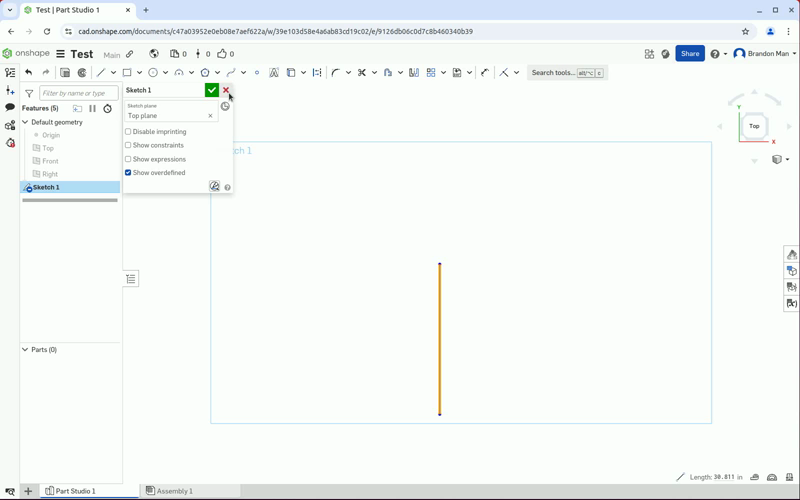
key(shift+h)
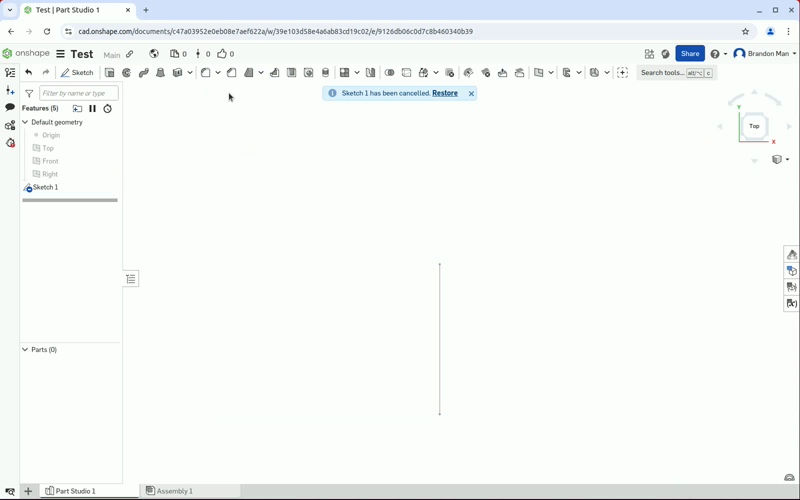
key(shift+s)
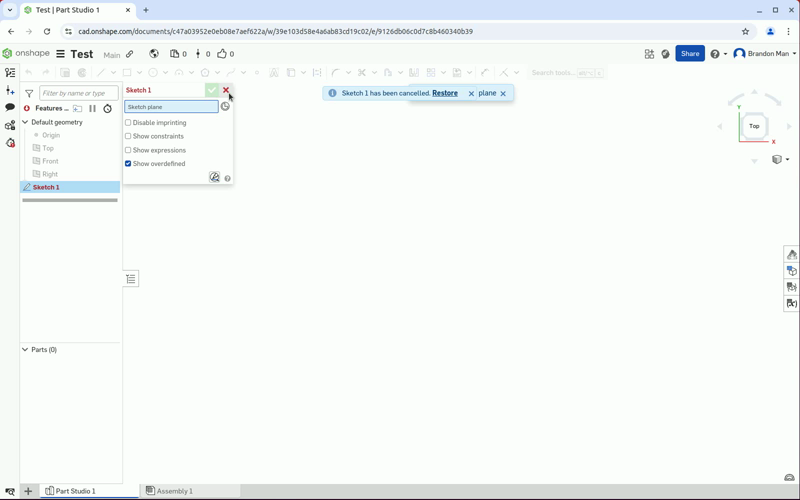
mouse_move(73, 150)
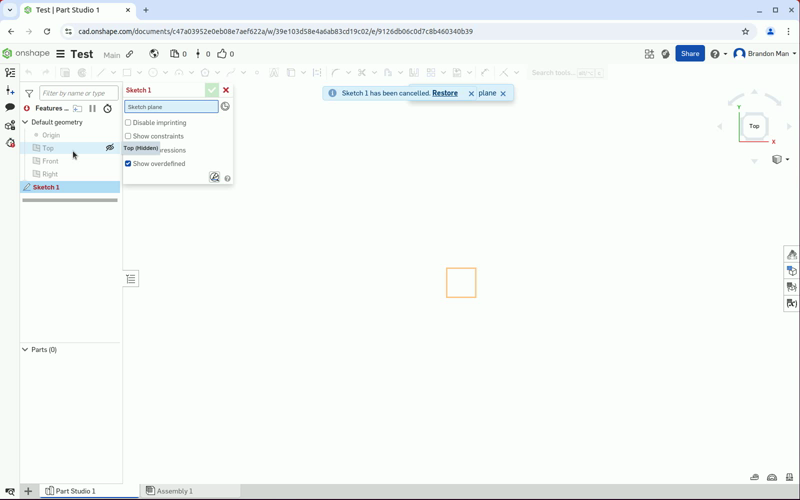
click(73, 150)
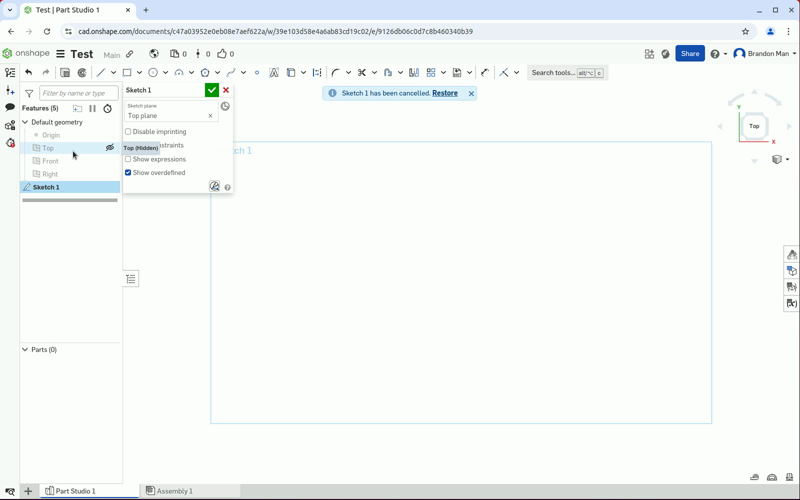
mouse_move(73, 352)
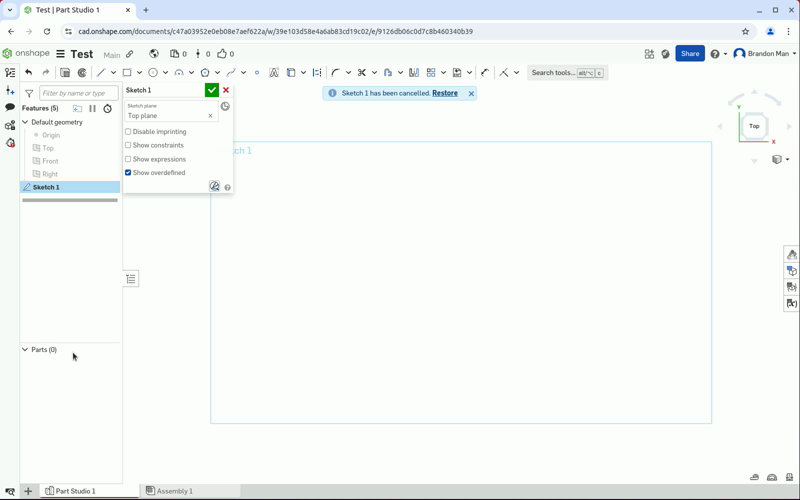
key(y)
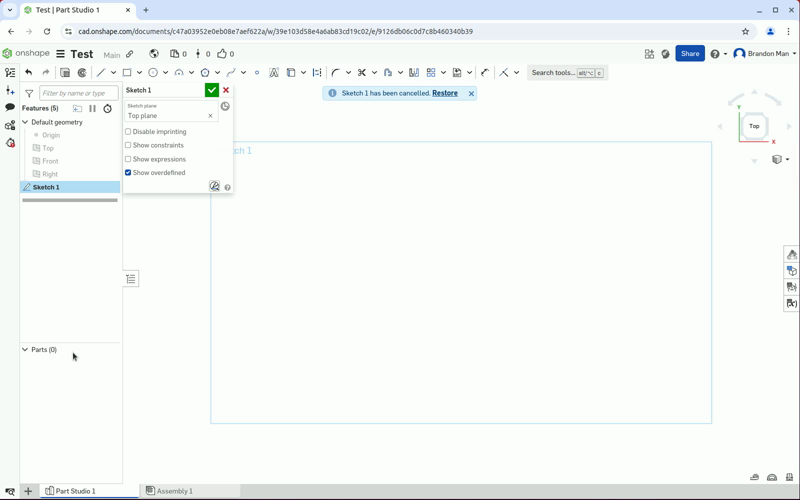
key(l)
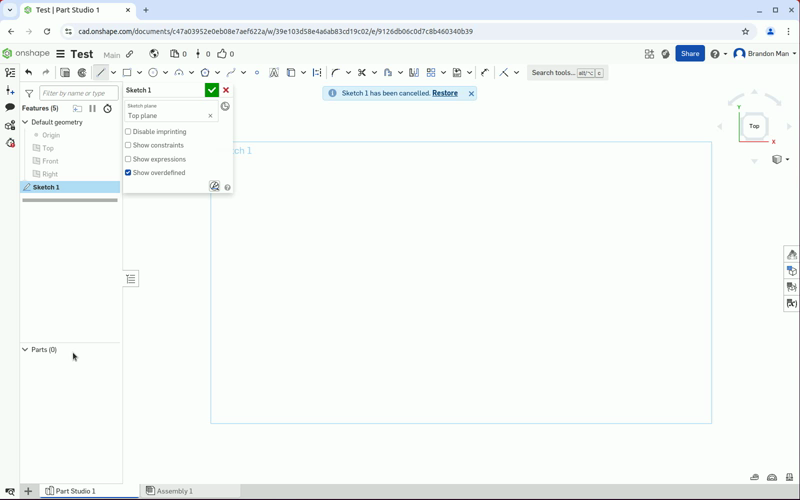
key_down(shift)
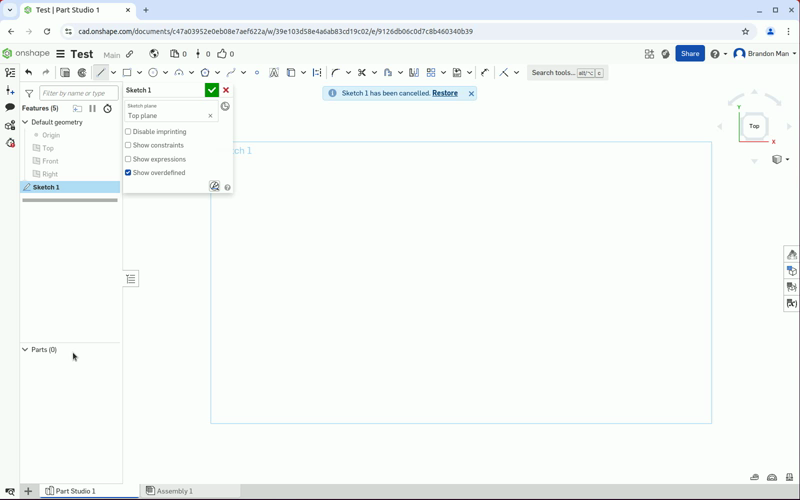
mouse_move(423, 336)
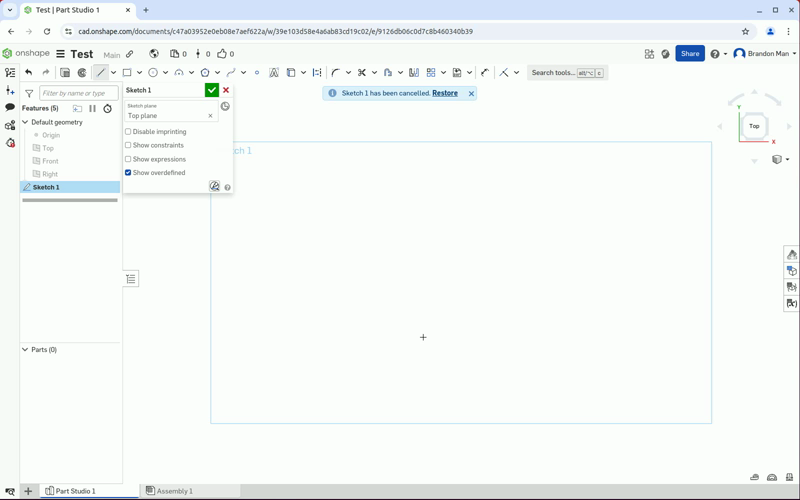
click(423, 336)
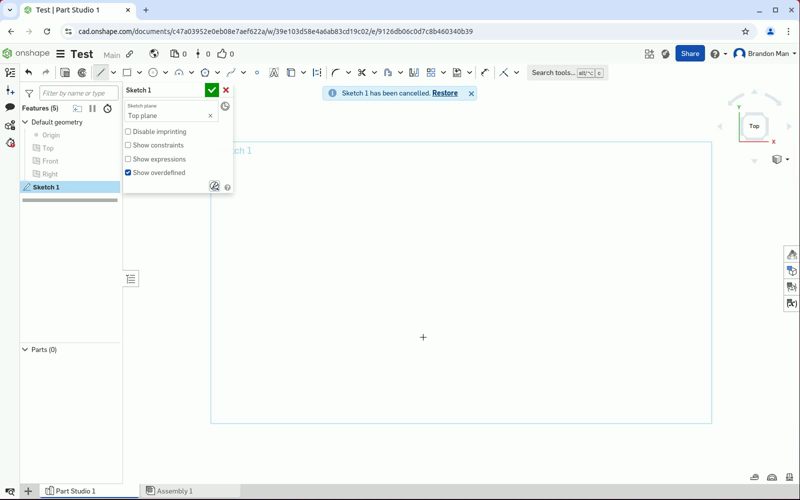
key_up(shift)
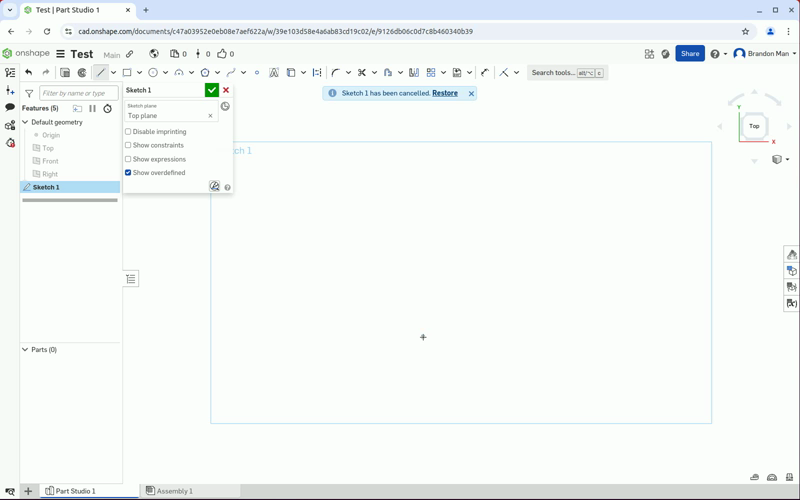
key_down(shift)
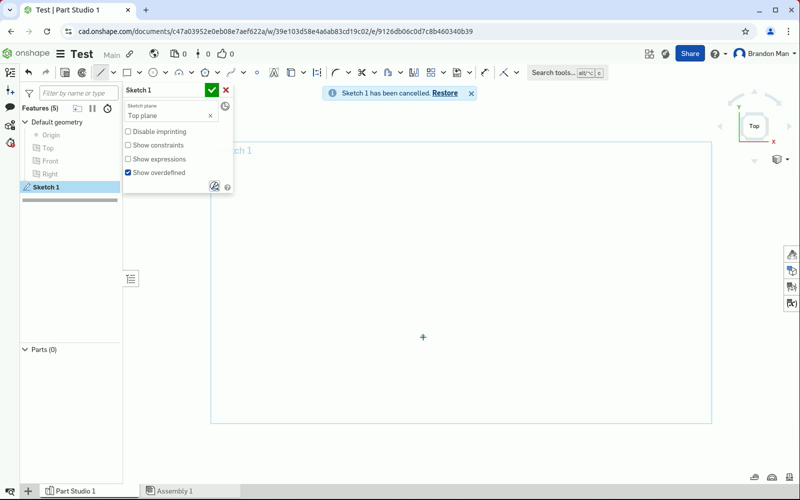
mouse_move(563, 336)
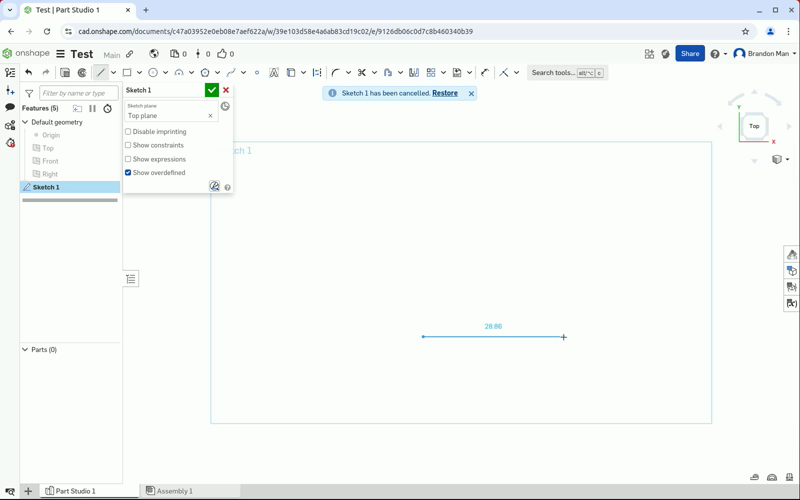
click(563, 336)
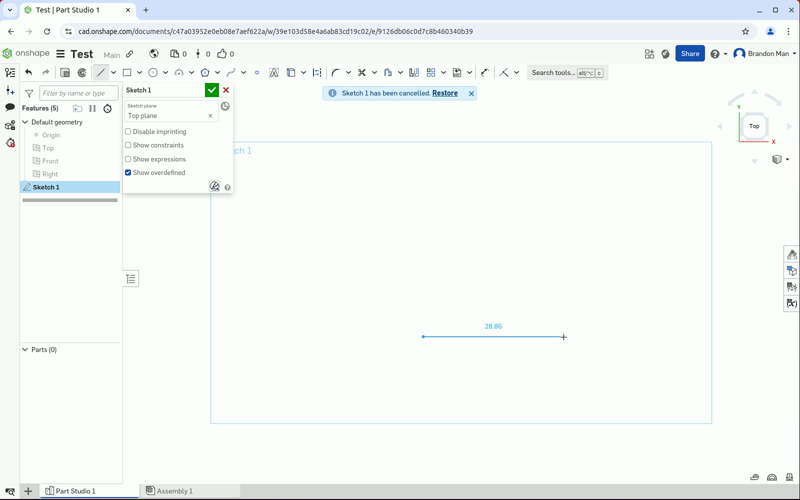
key_up(shift)
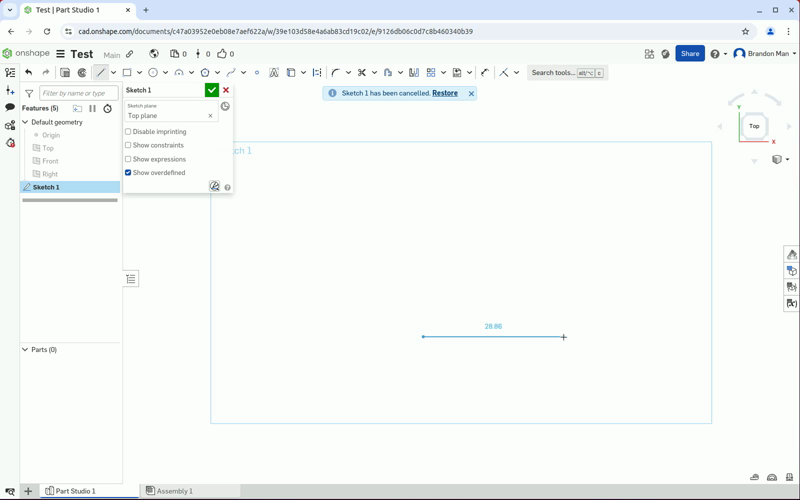
key_down(shift)
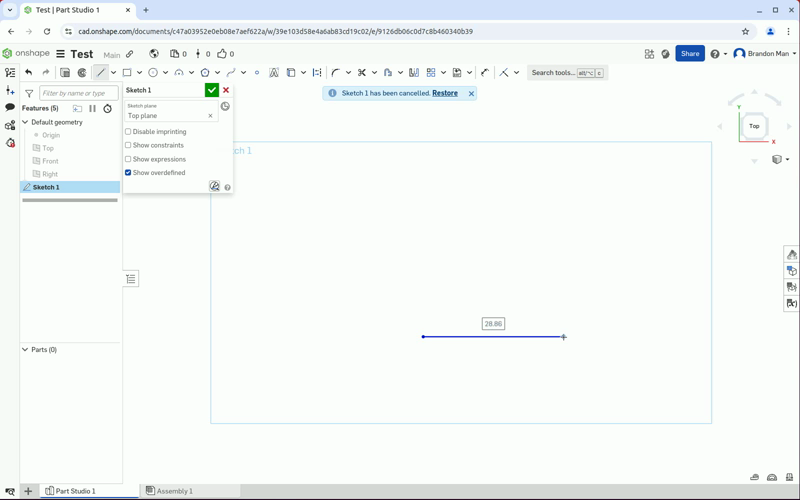
mouse_move(563, 224)
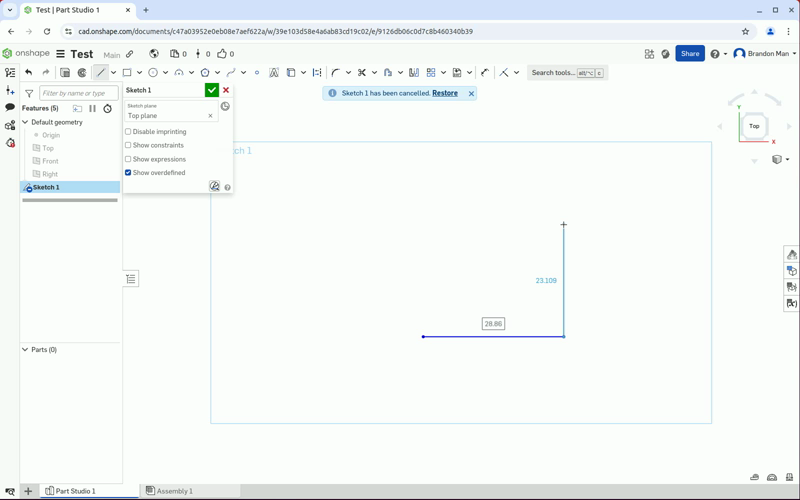
click(563, 224)
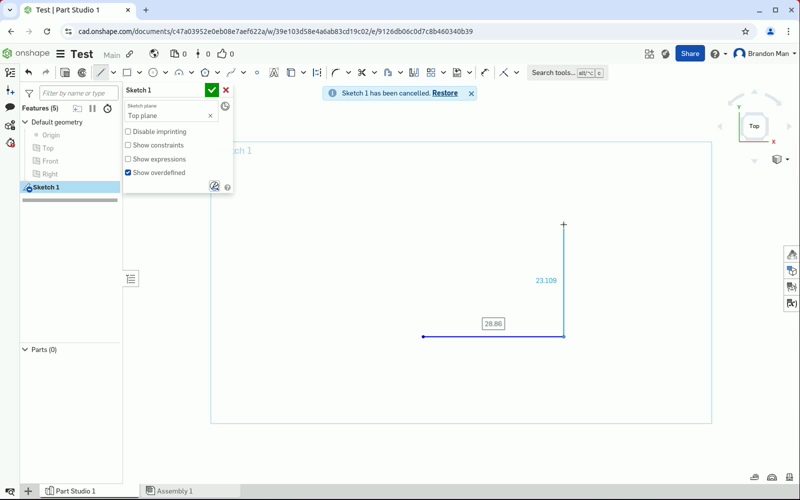
key_up(shift)
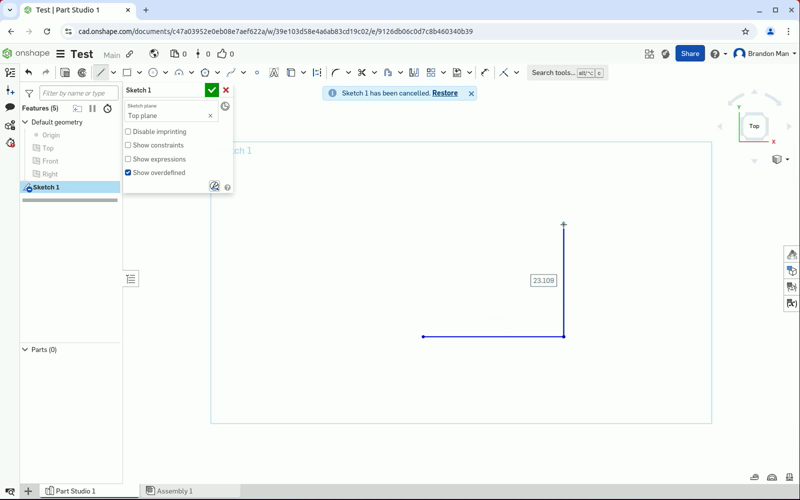
key_down(shift)
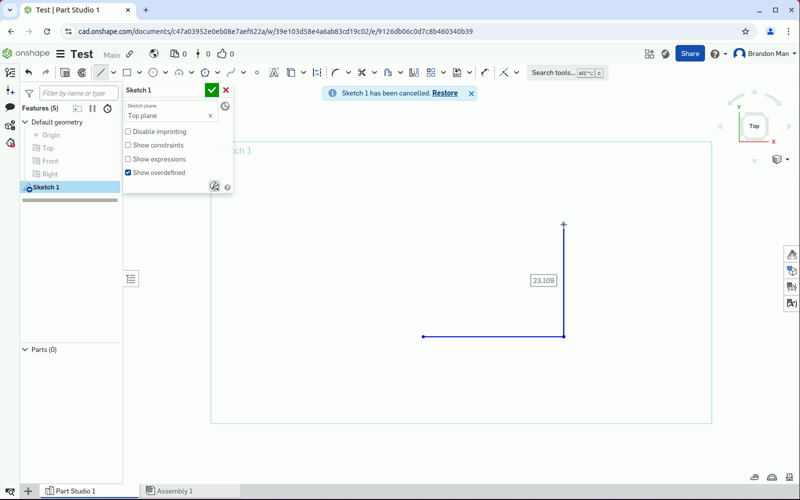
mouse_move(423, 224)
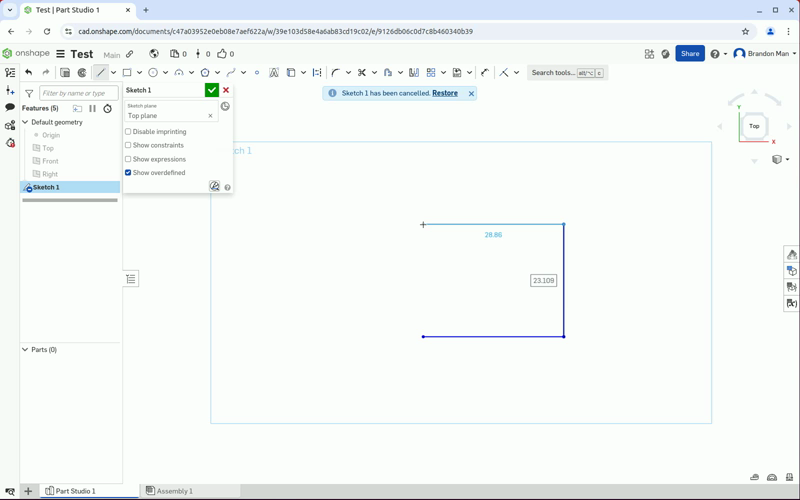
click(423, 224)
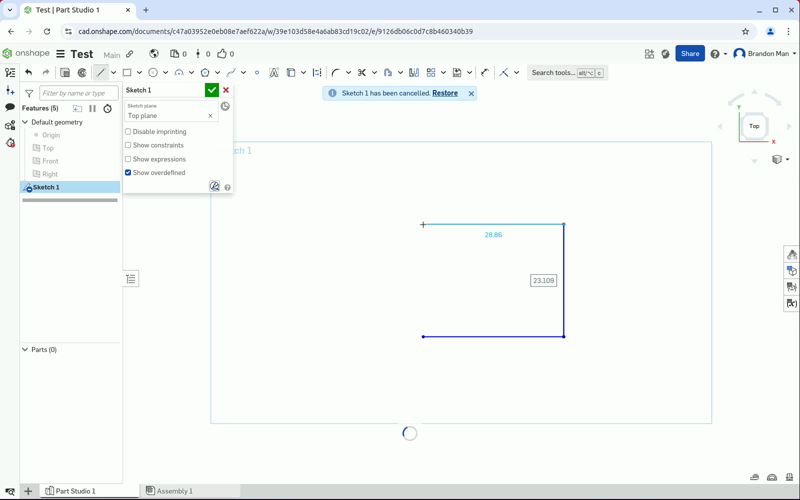
key_up(shift)
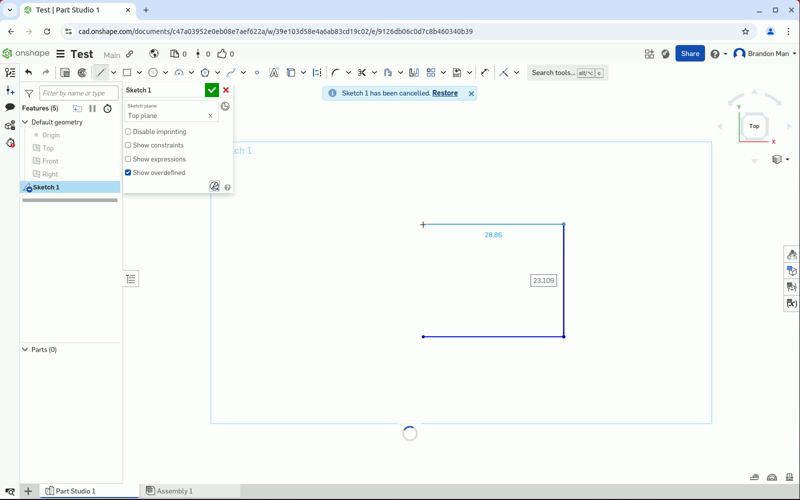
key_down(shift)
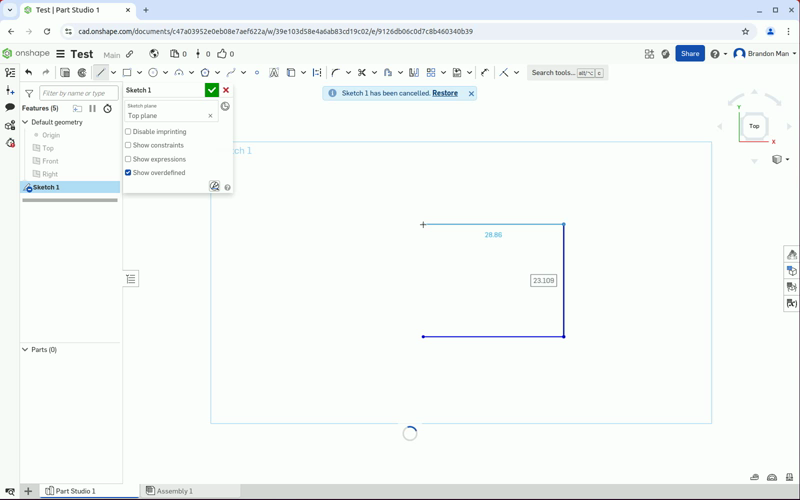
mouse_move(423, 336)
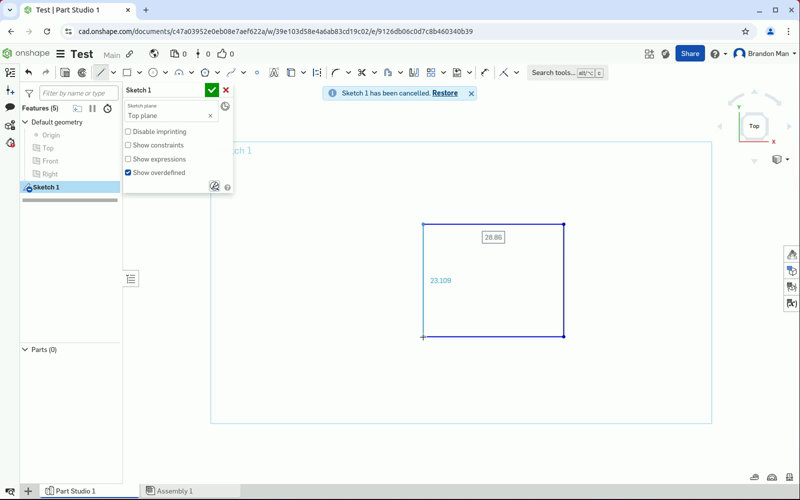
key_up(shift)
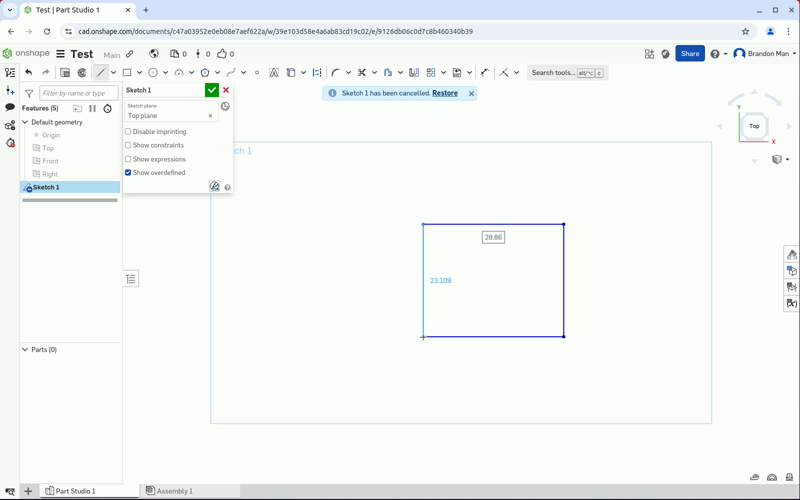
click(423, 336)
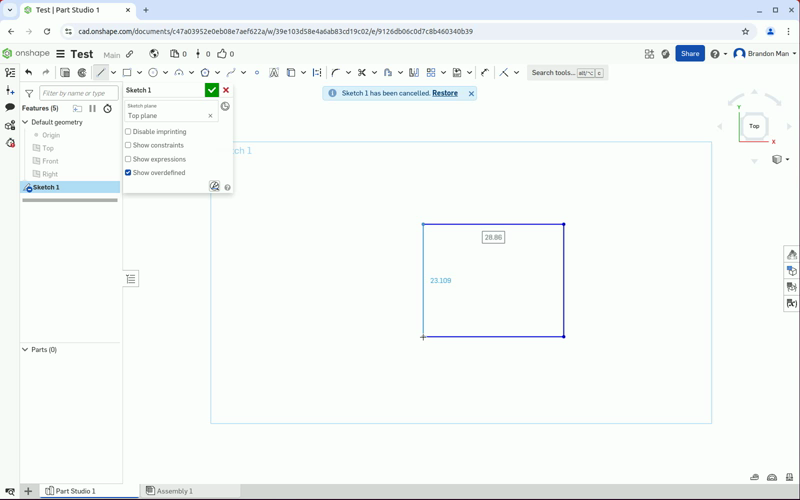
key(esc)
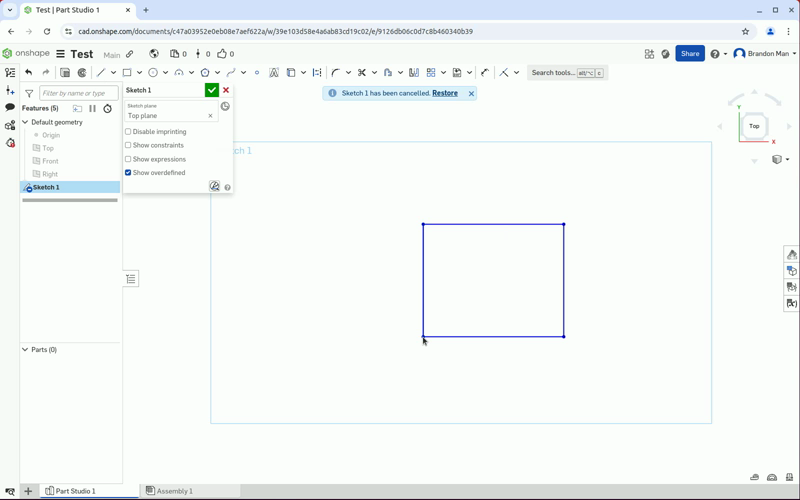
key(l)
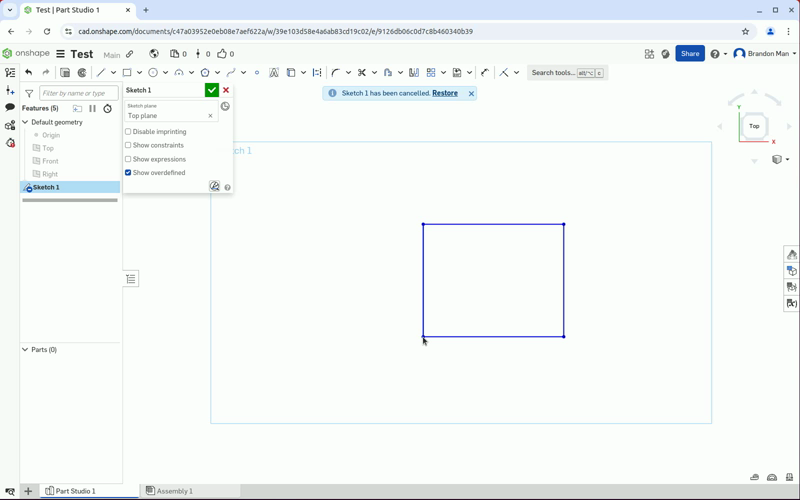
key_down(shift)
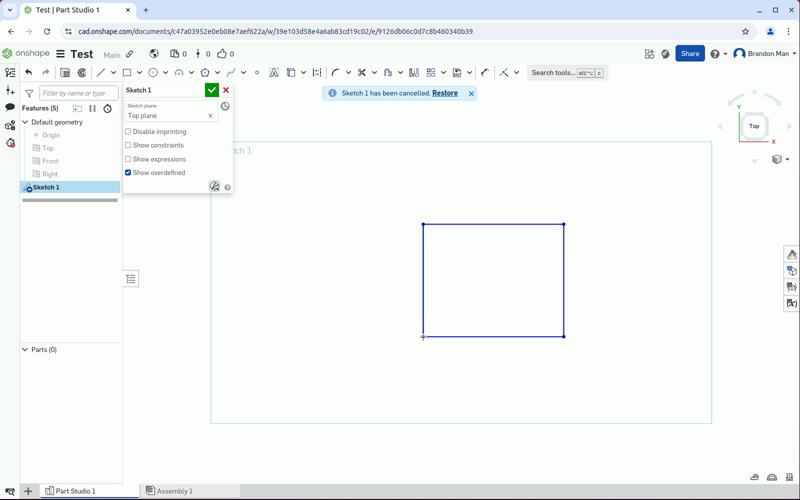
mouse_move(437, 321)
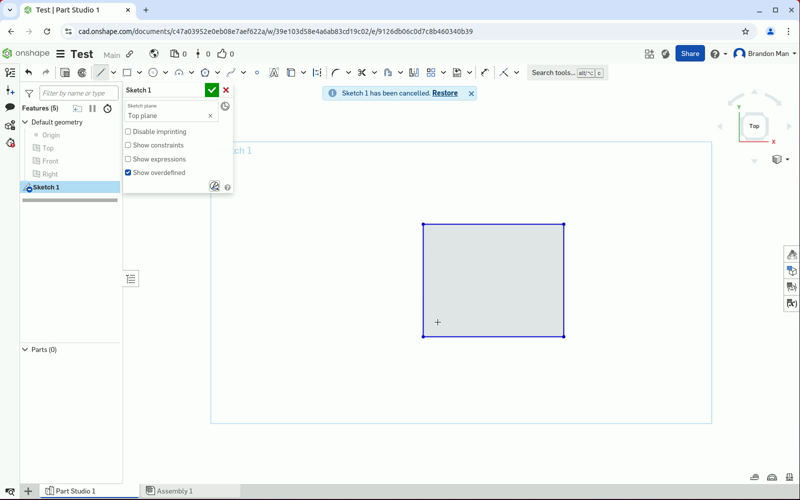
click(437, 321)
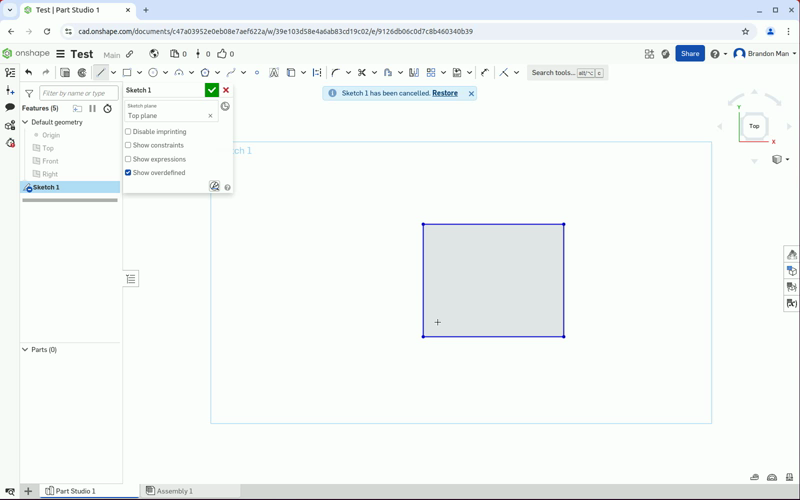
key_up(shift)
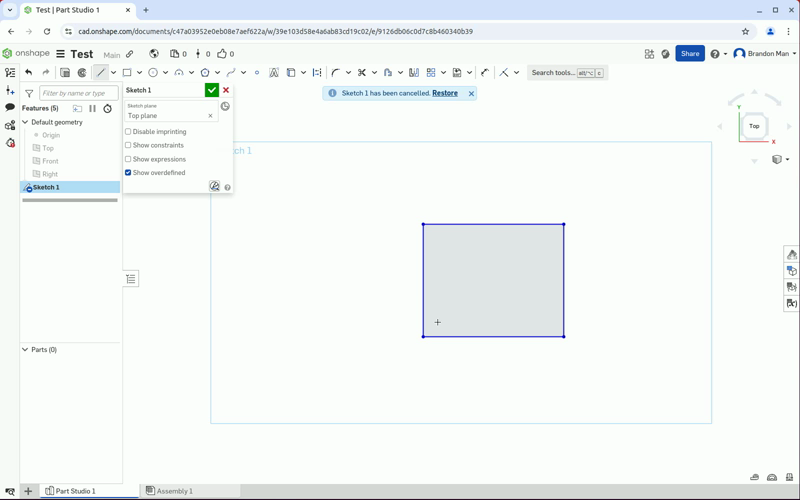
key_down(shift)
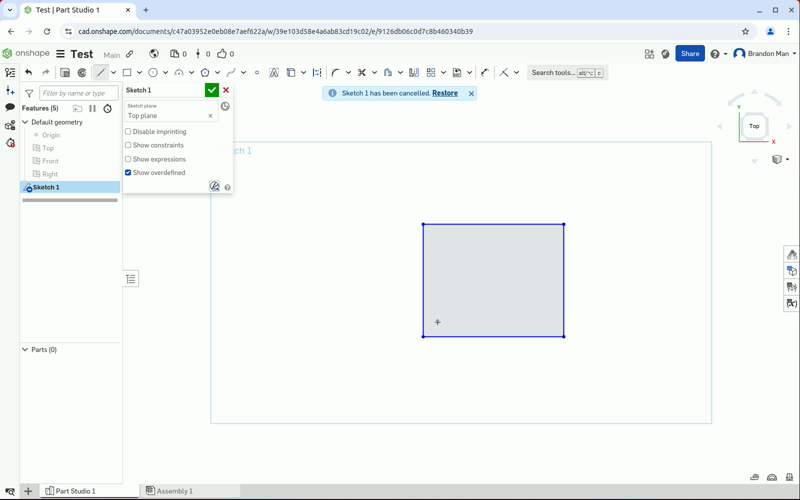
mouse_move(550, 321)
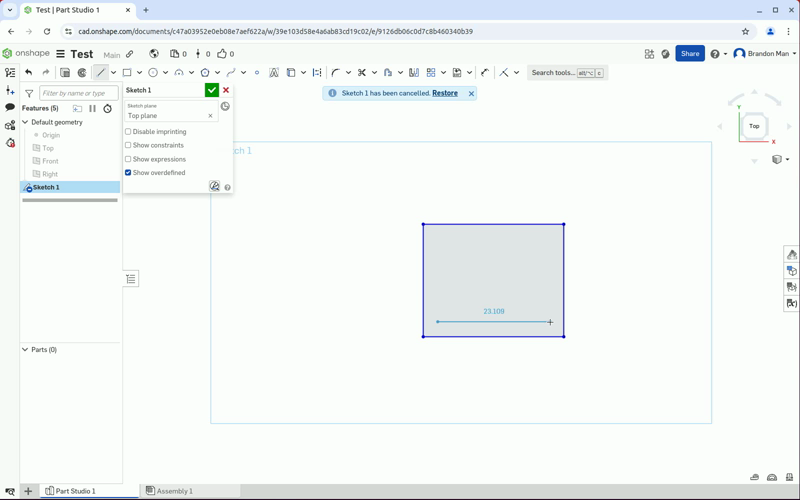
click(550, 321)
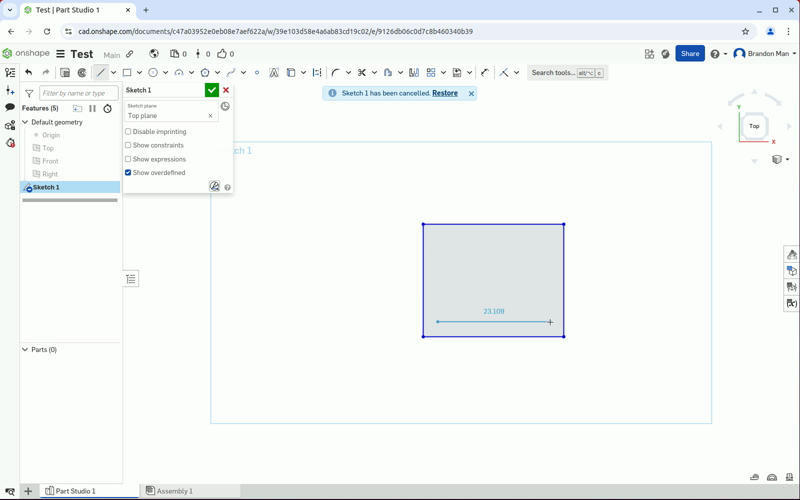
key_up(shift)
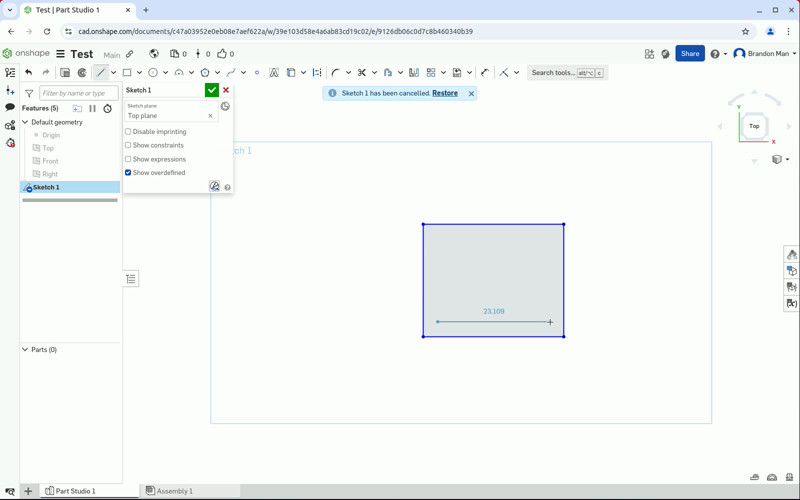
key_down(shift)
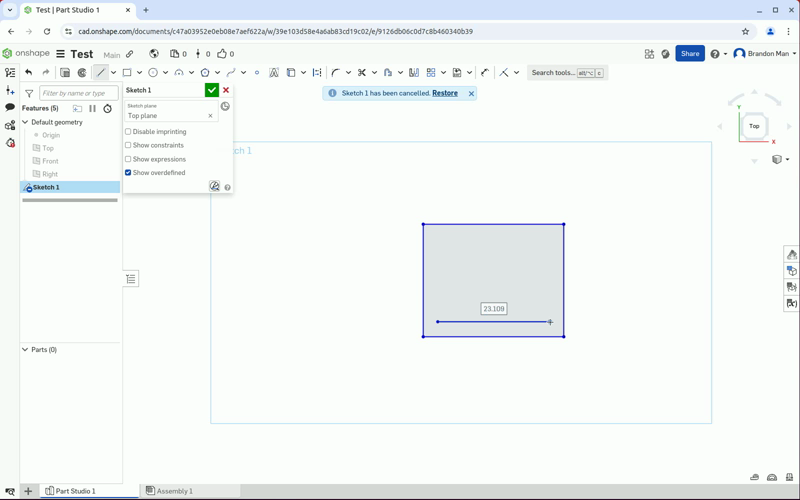
mouse_move(550, 239)
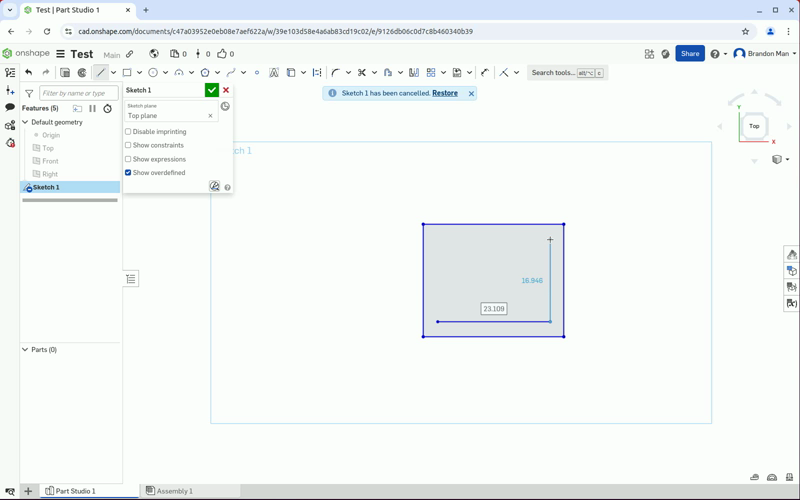
click(550, 239)
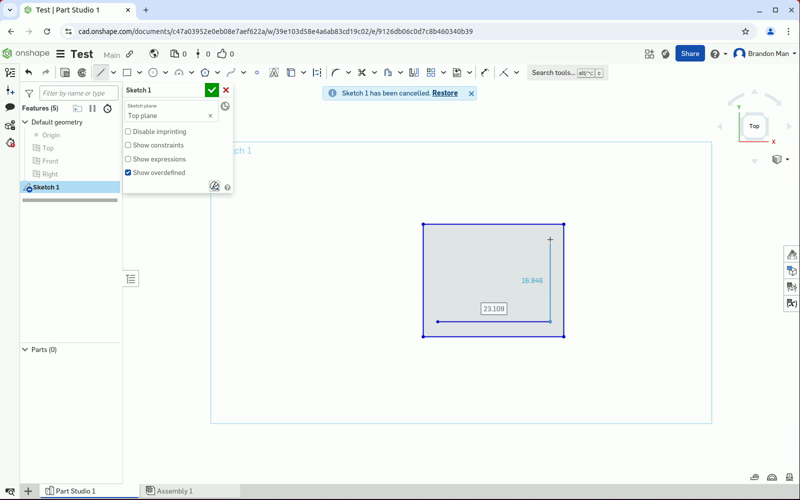
key_up(shift)
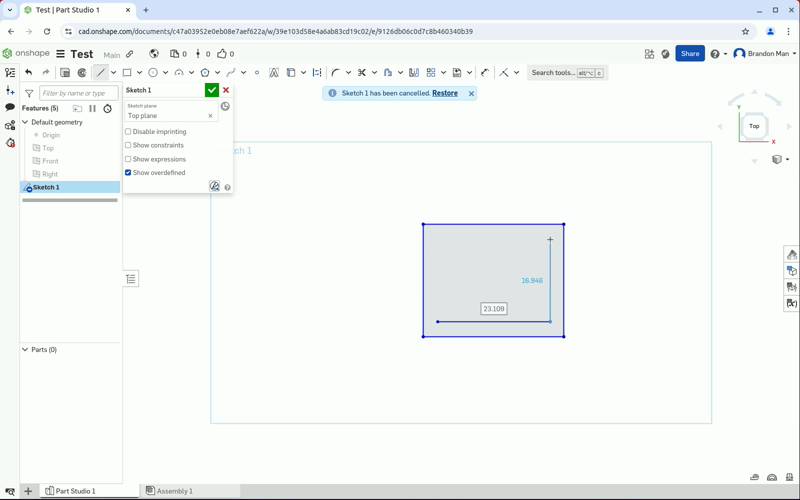
key_down(shift)
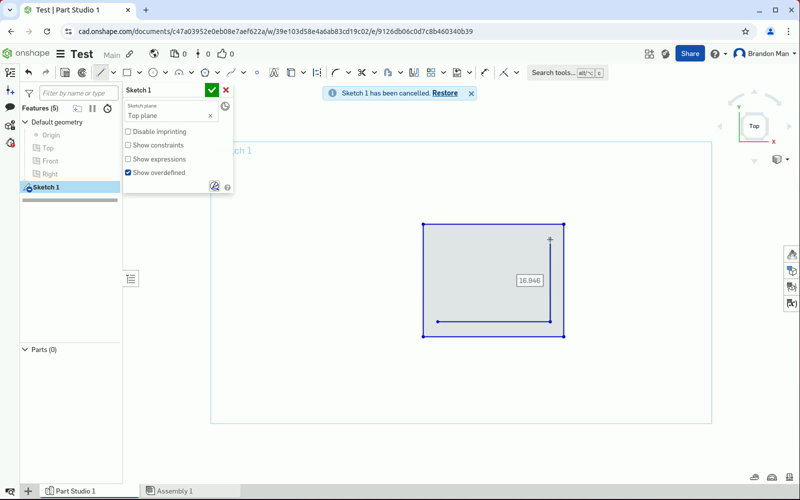
mouse_move(437, 239)
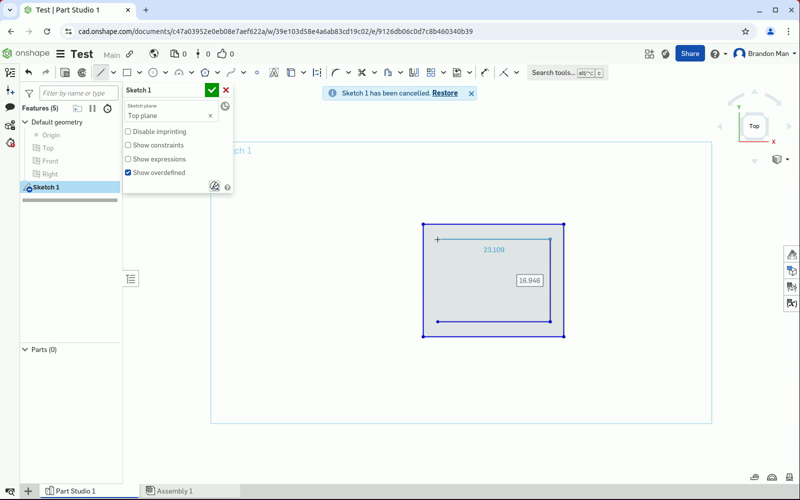
click(437, 239)
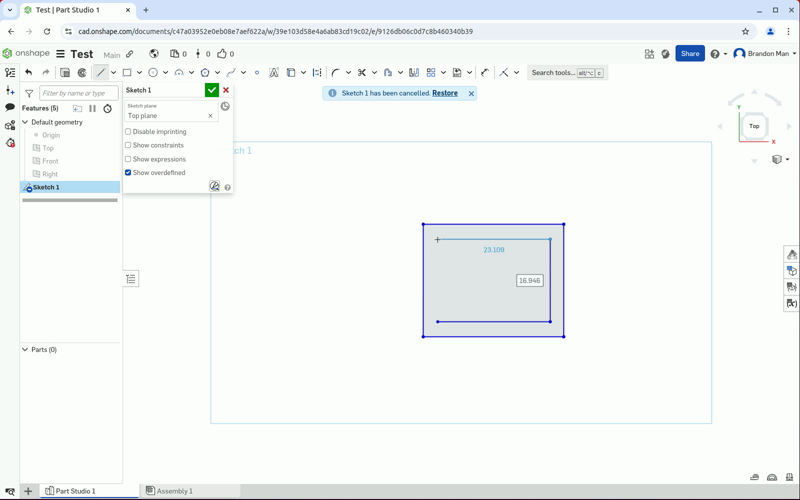
key_up(shift)
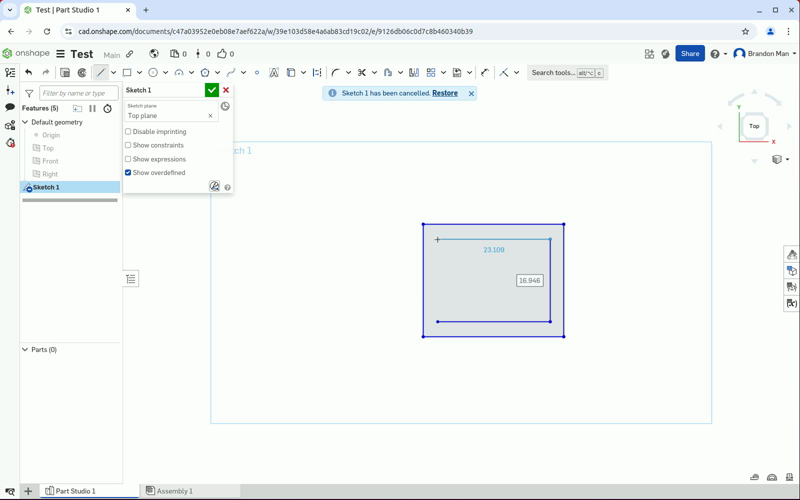
key_down(shift)
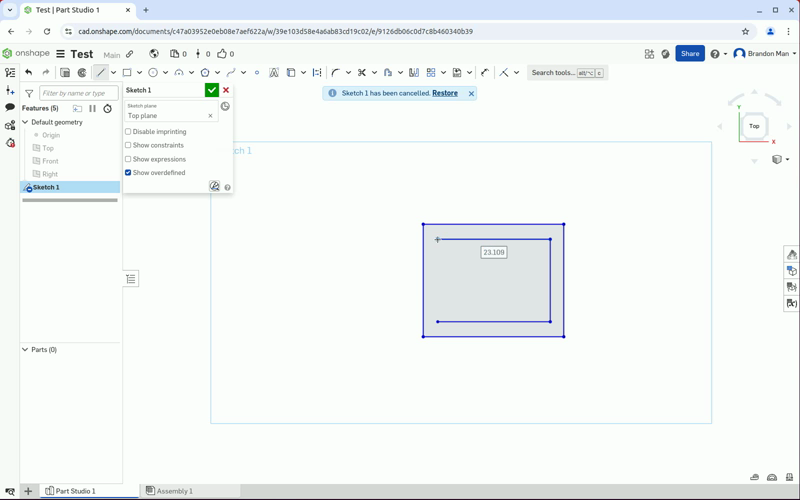
mouse_move(437, 321)
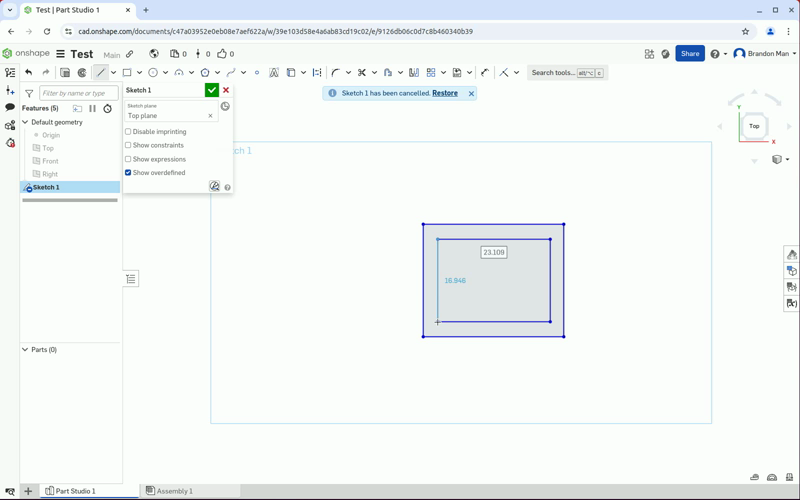
key_up(shift)
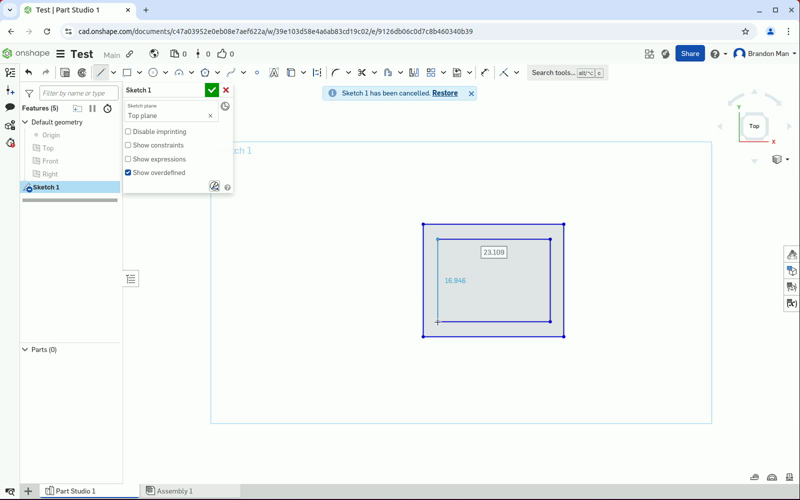
click(437, 321)
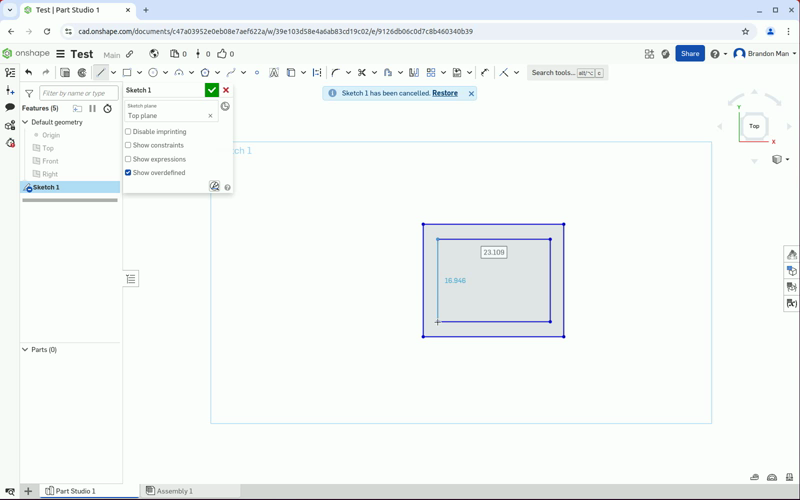
key(esc)
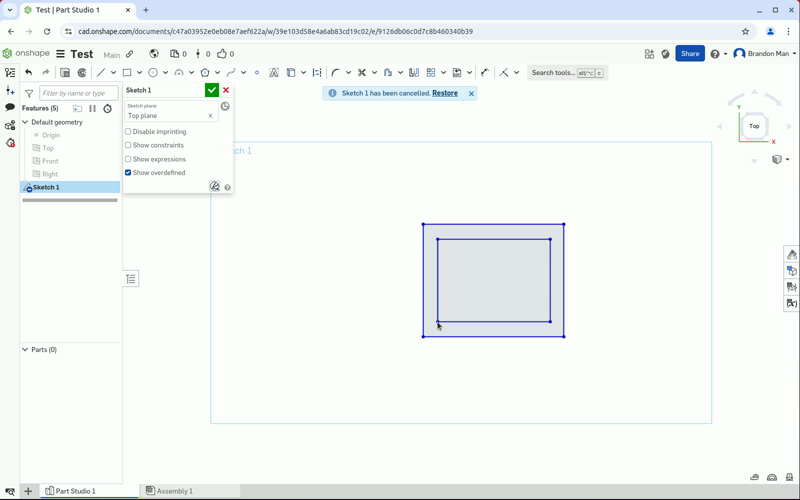
mouse_move(535, 229)
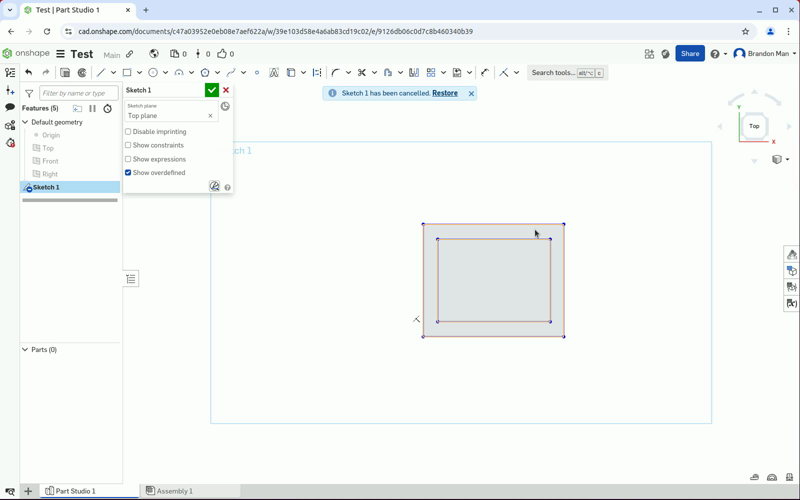
click(535, 229)
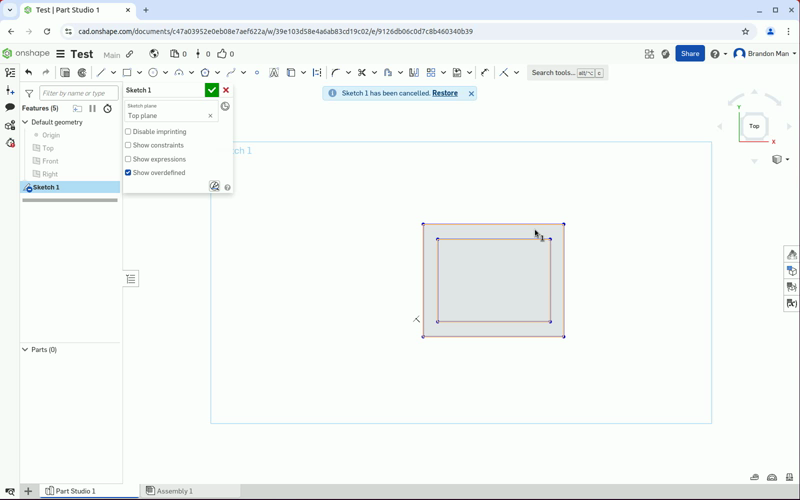
mouse_move(73, 352)
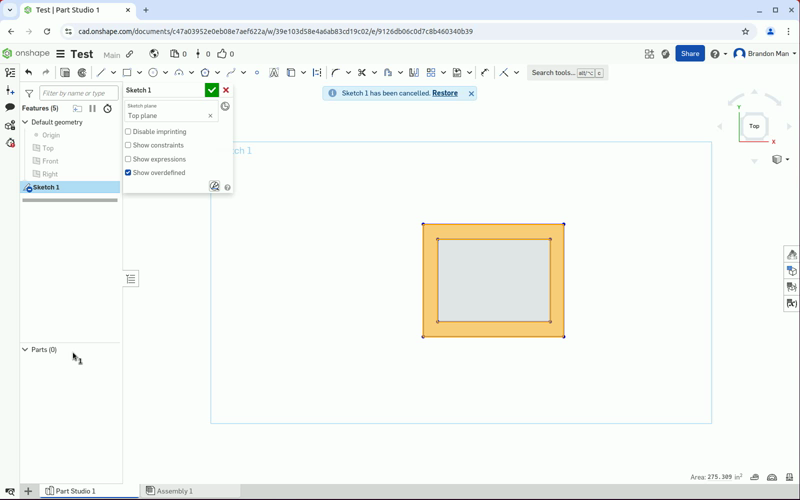
key(shift+y)
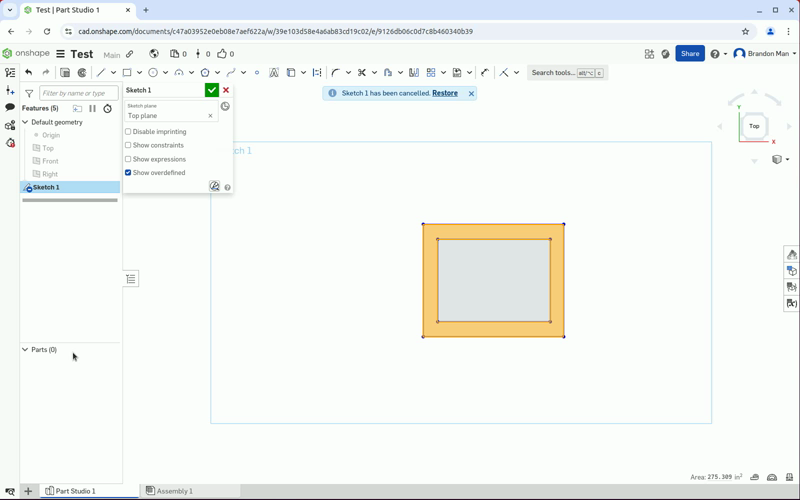
key(shift+e)
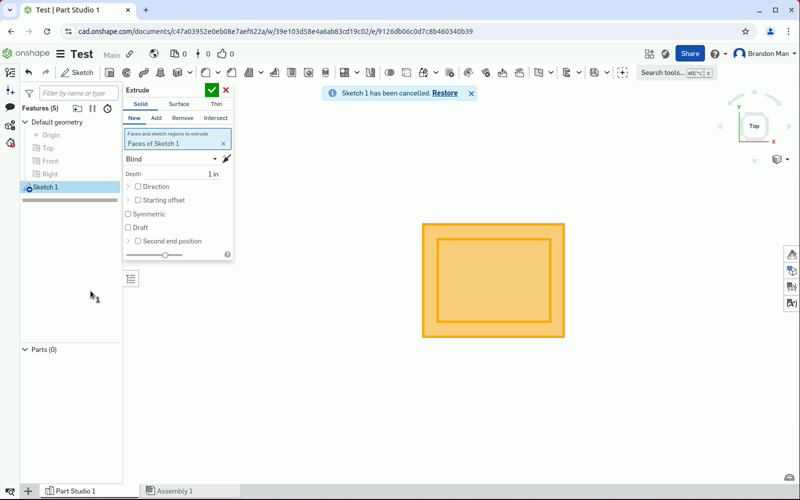
mouse_move(143, 106)
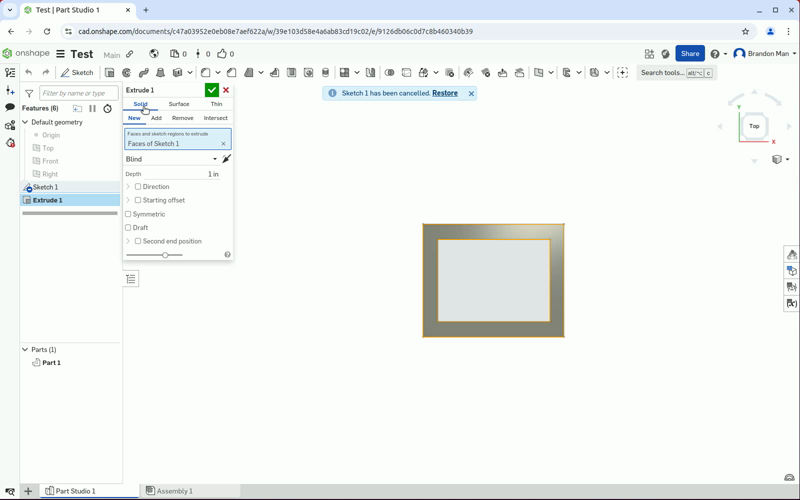
click(143, 106)
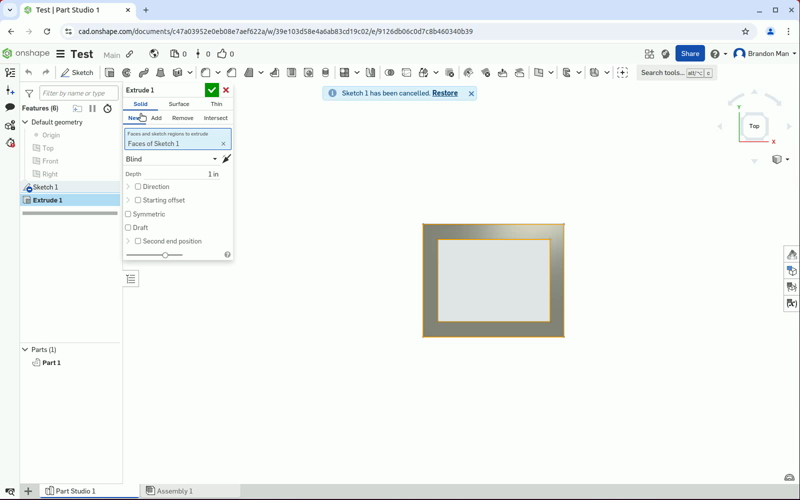
mouse_move(137, 120)
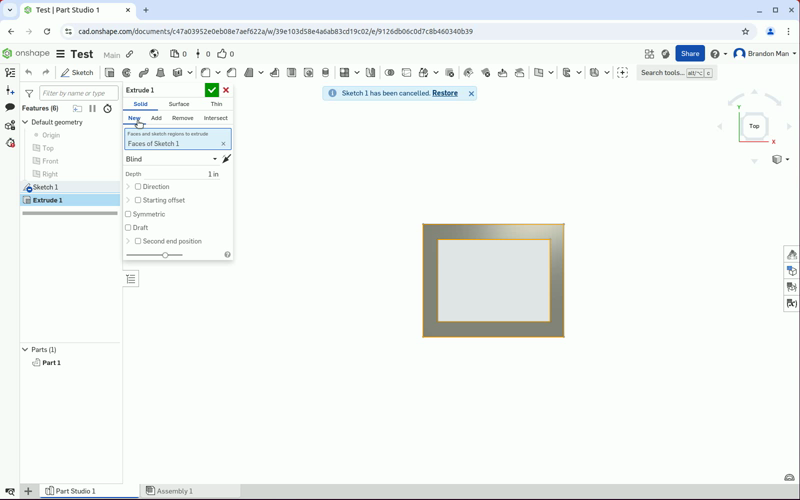
click(137, 120)
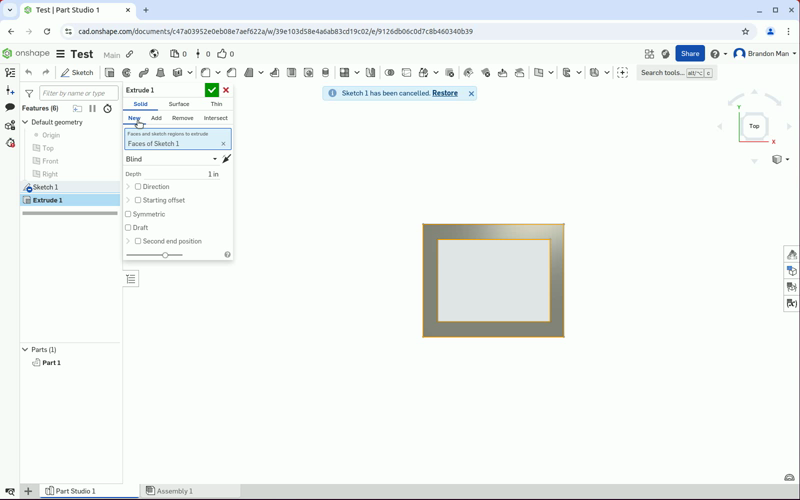
key(tab, 4)
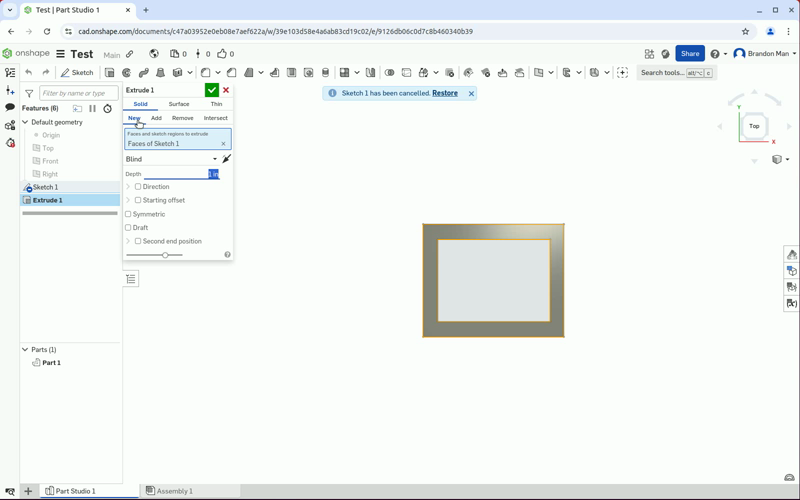
text(23.108)
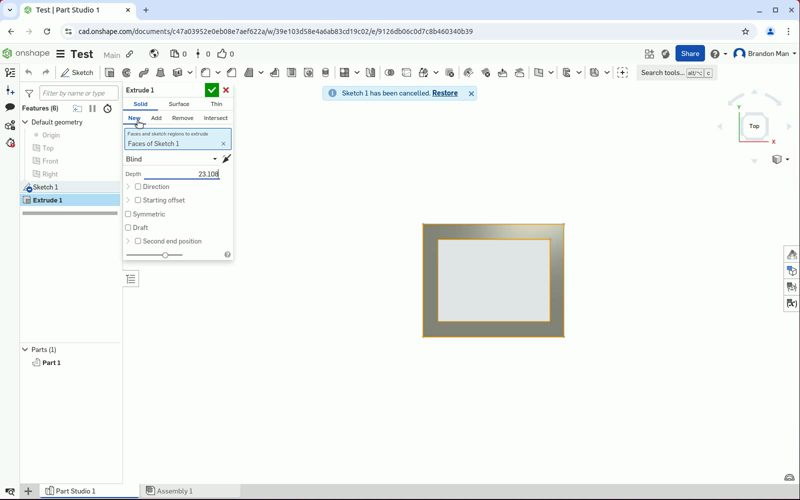
key(enter)
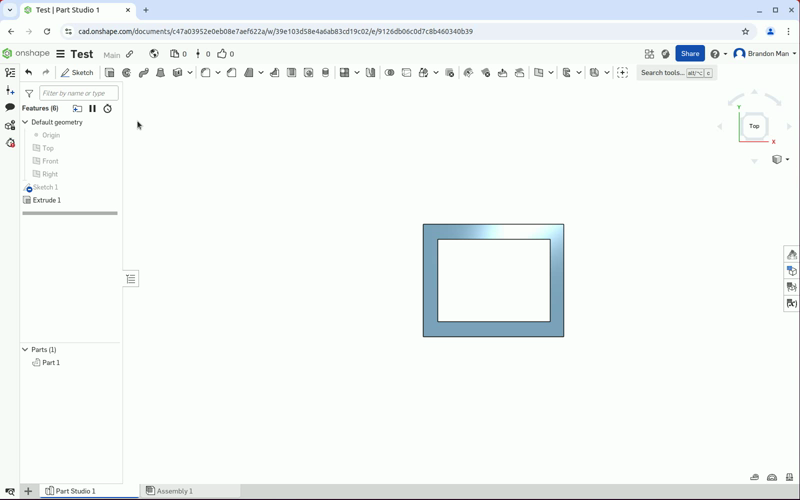
key(shift+h)
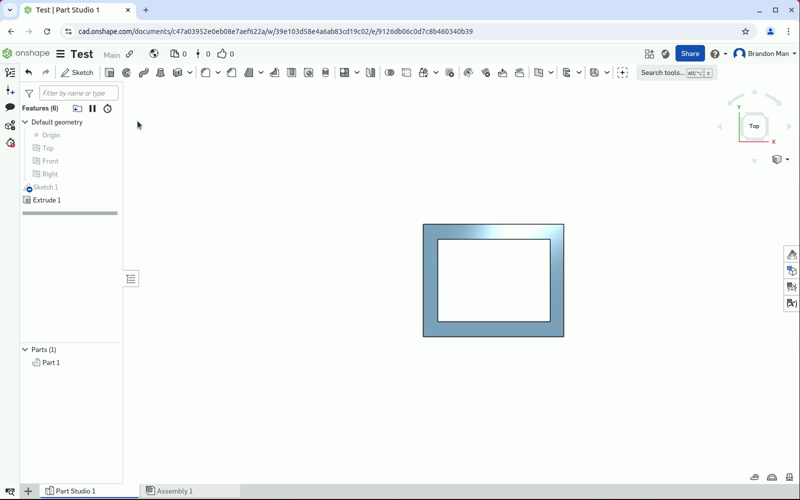
key(shift+h)
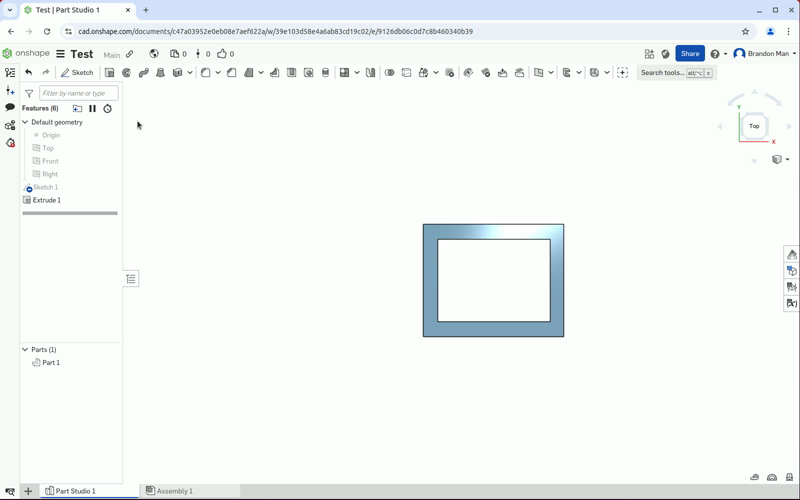
mouse_move(73, 189)
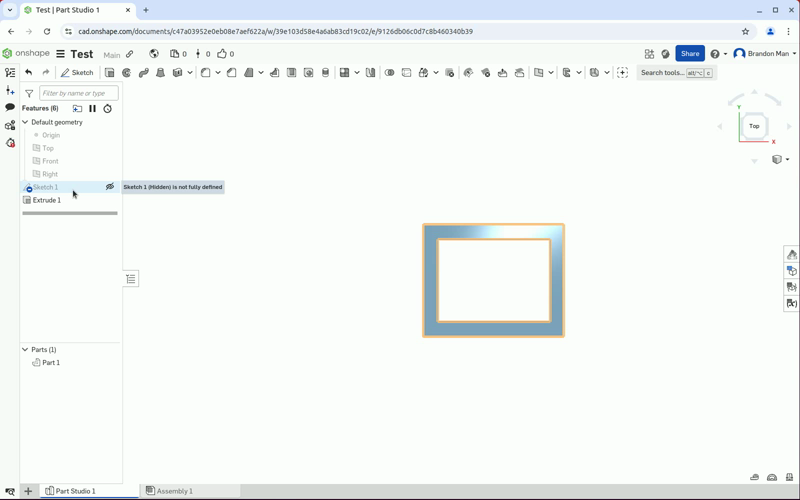
click(73, 189)
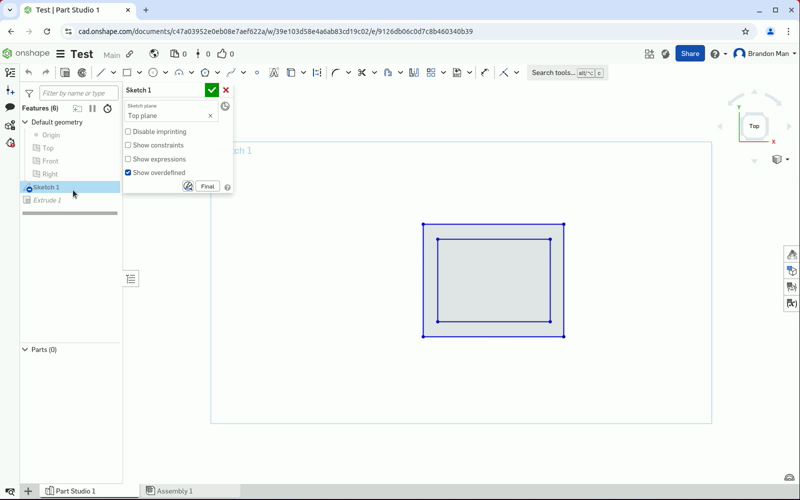
mouse_move(229, 92)
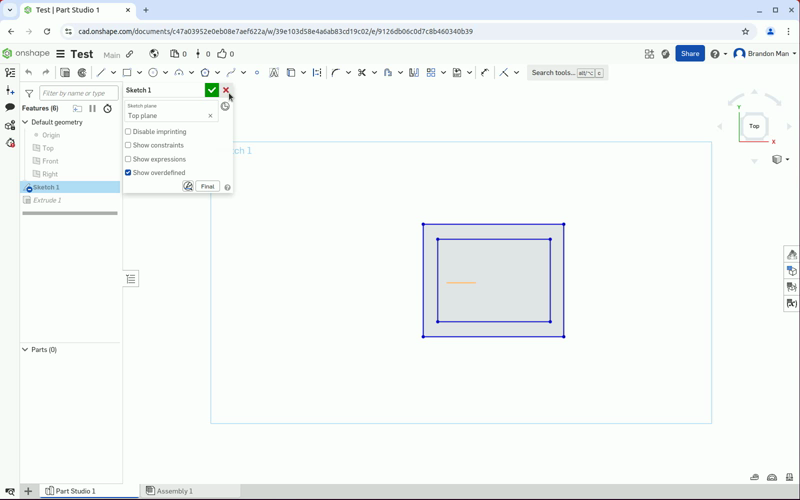
click(229, 92)
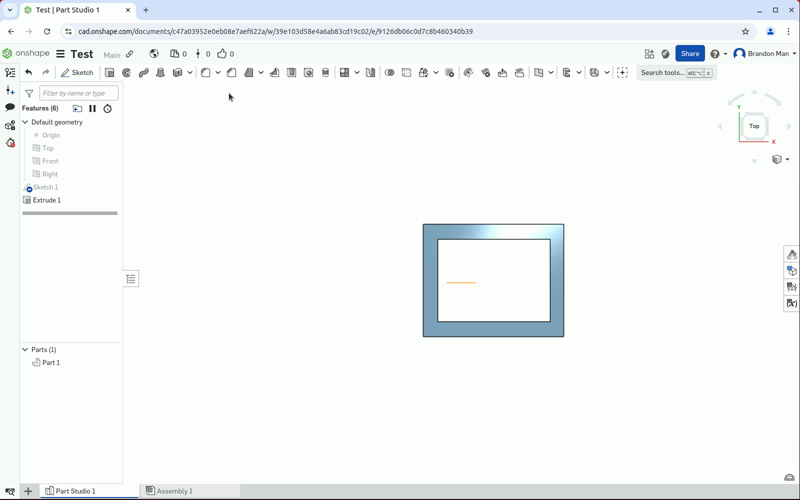
mouse_move(73, 352)
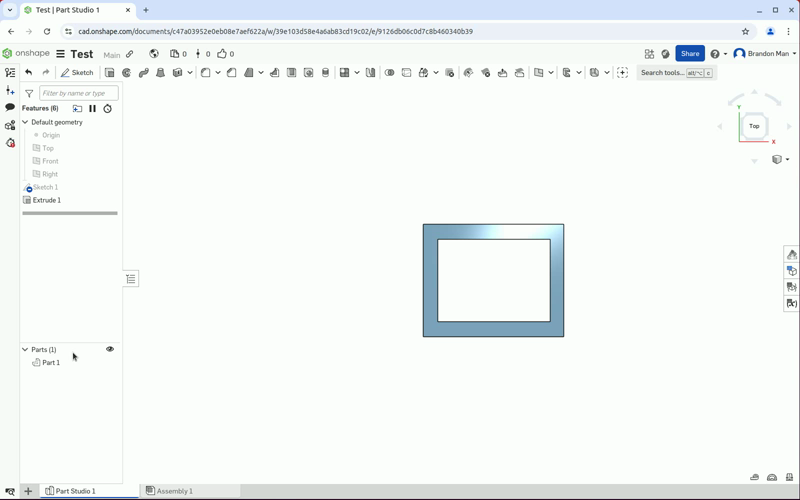
key(y)
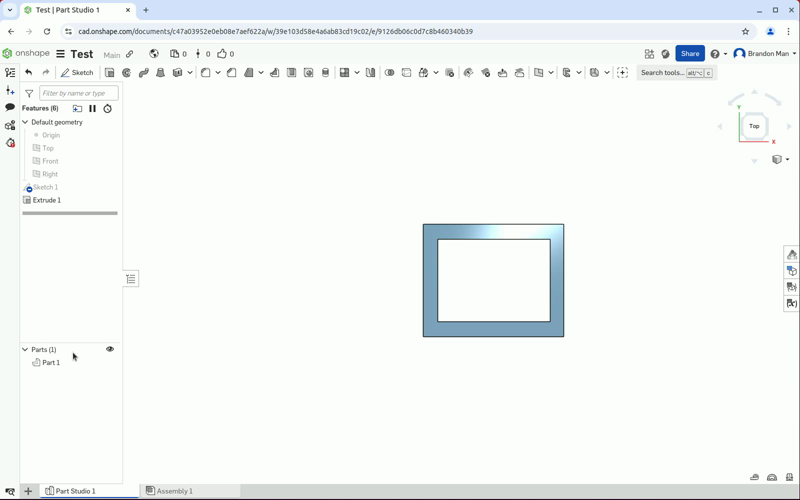
key(shift+p)
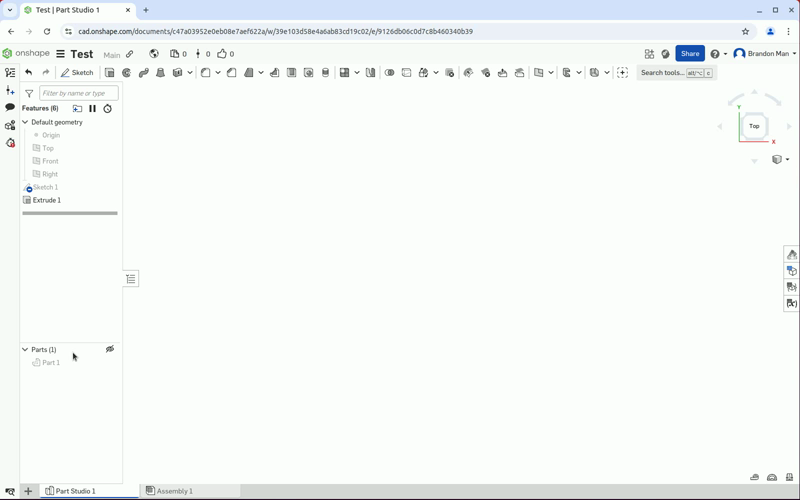
key(space)
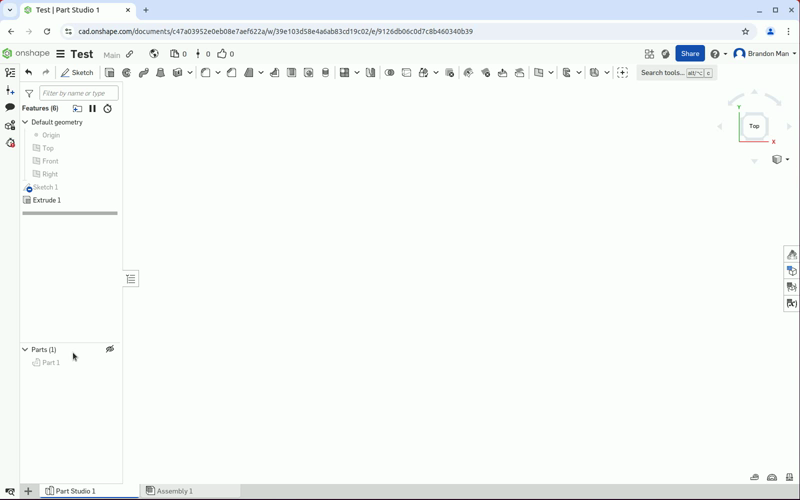
key_down(shift)
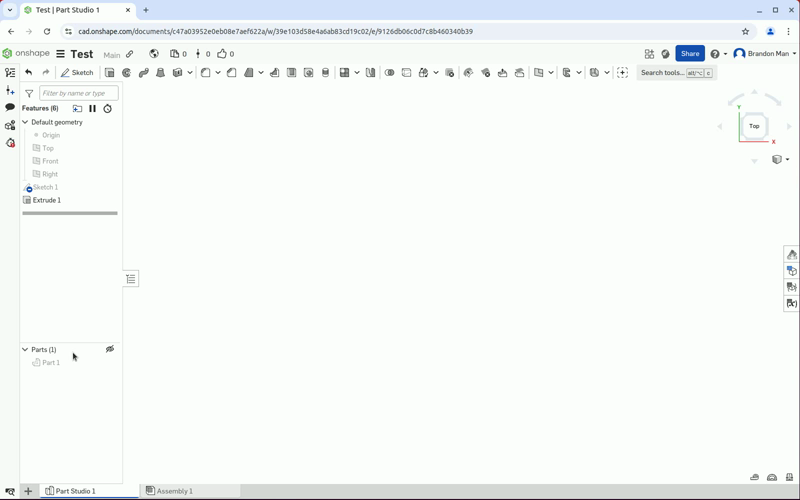
key(up)
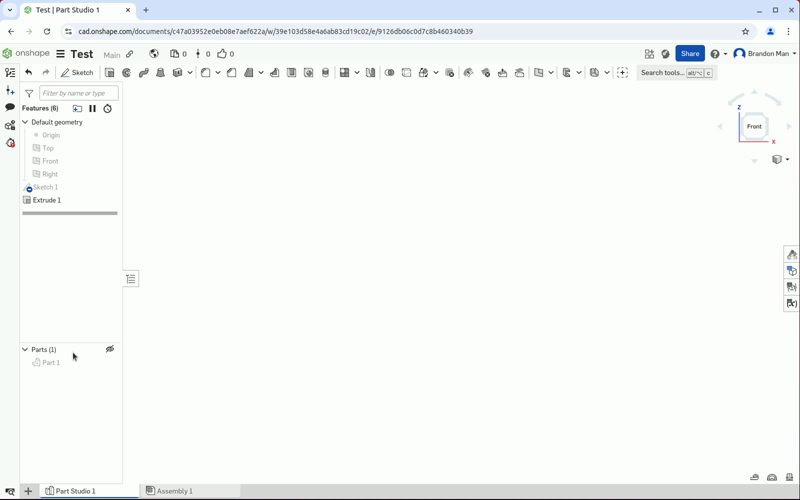
key_up(shift)
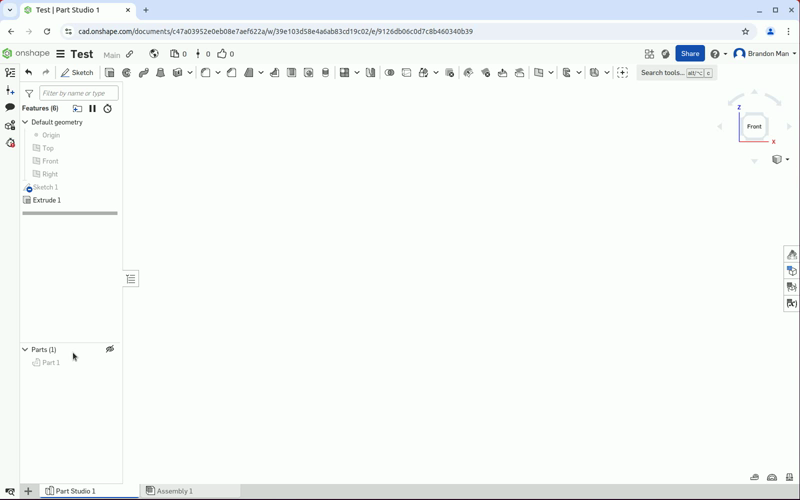
mouse_move(73, 352)
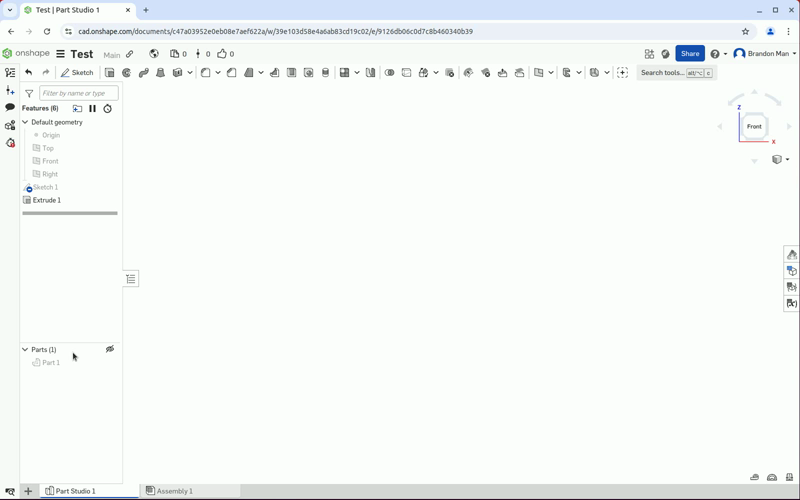
key(shift+y)
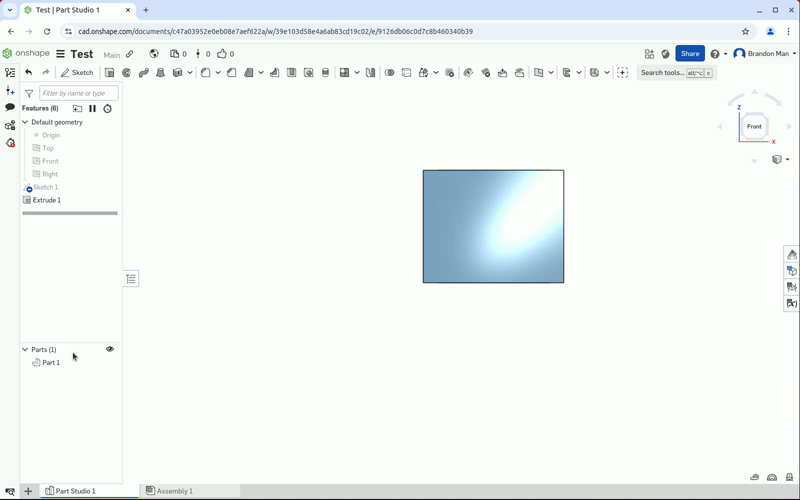
mouse_move(541, 75)
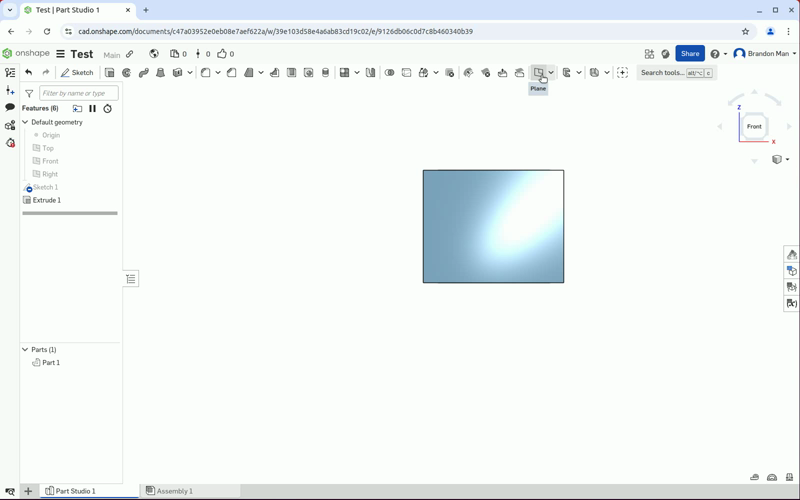
click(541, 75)
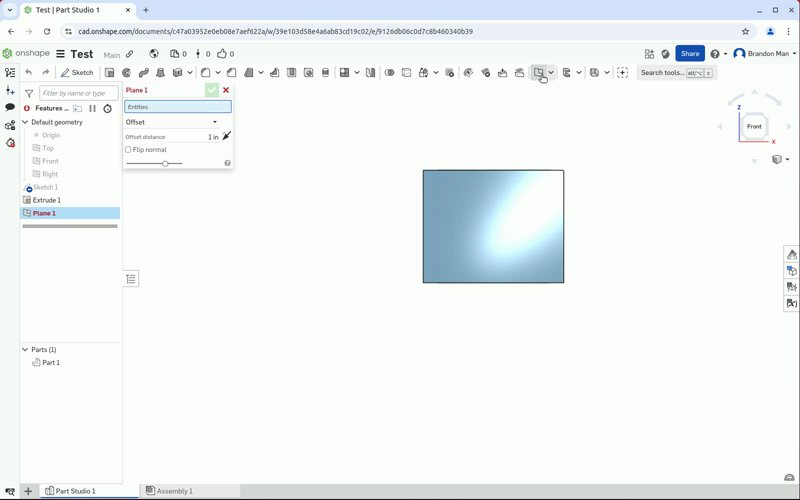
mouse_move(73, 163)
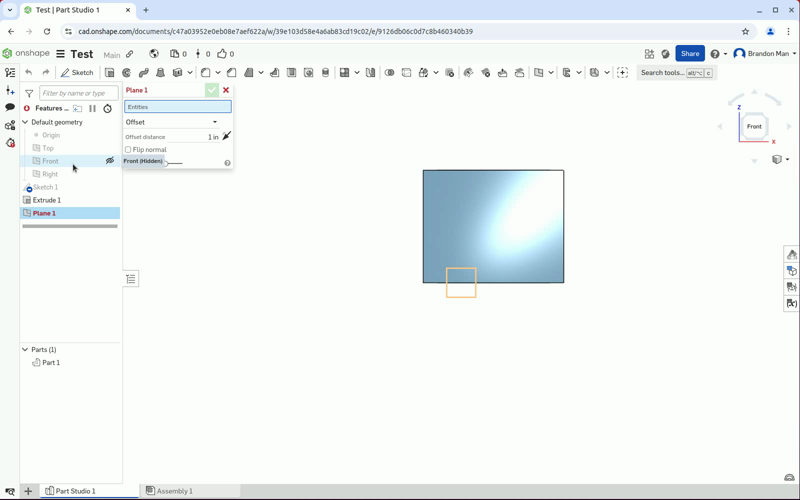
click(73, 163)
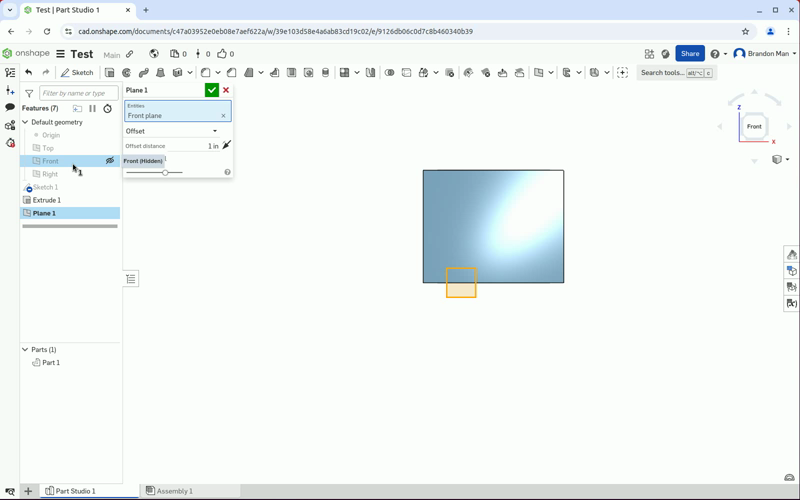
key(tab, 2)
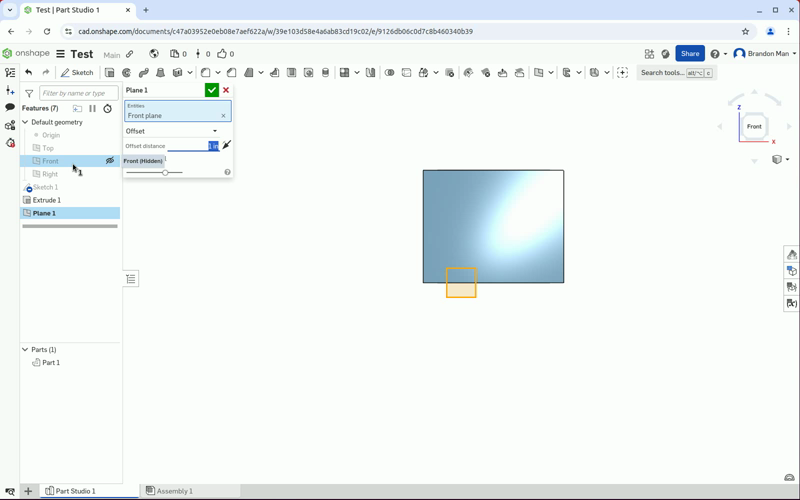
text(11.061)
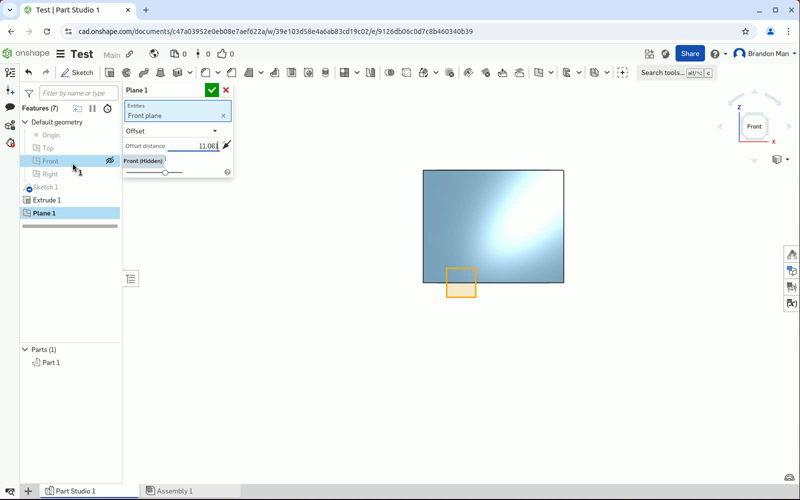
key(enter, 2)
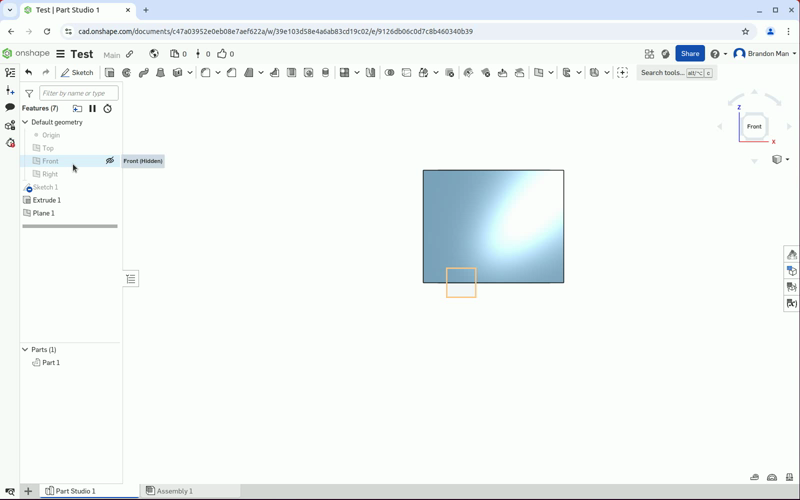
key(shift+s)
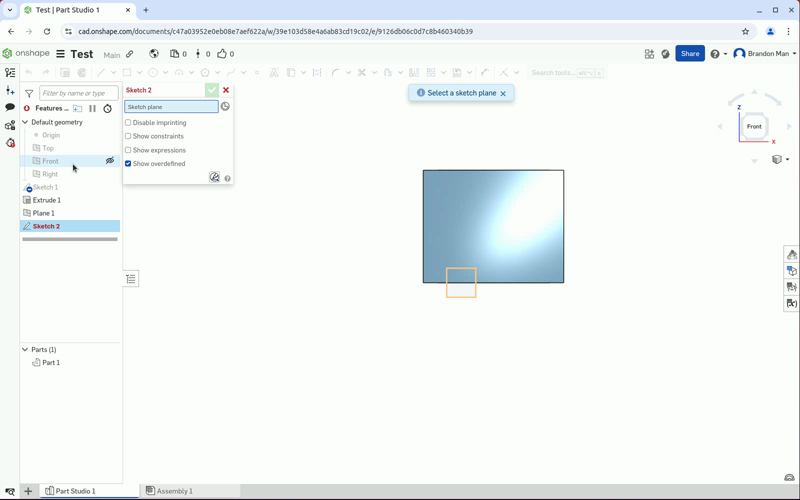
mouse_move(73, 215)
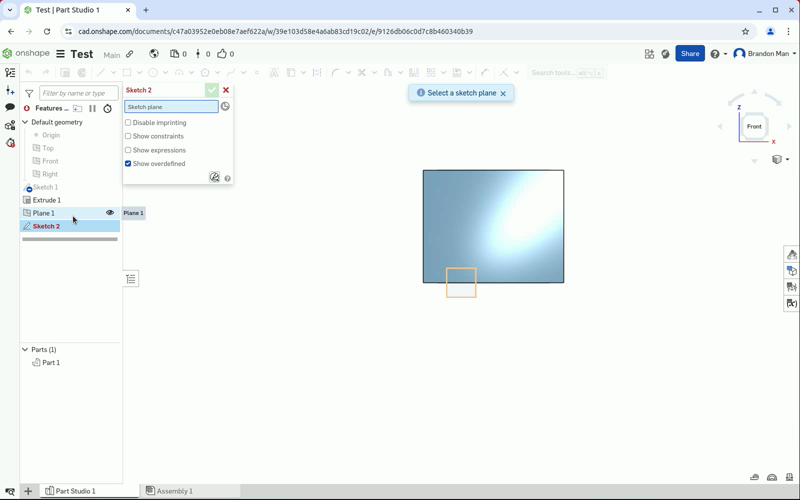
click(73, 215)
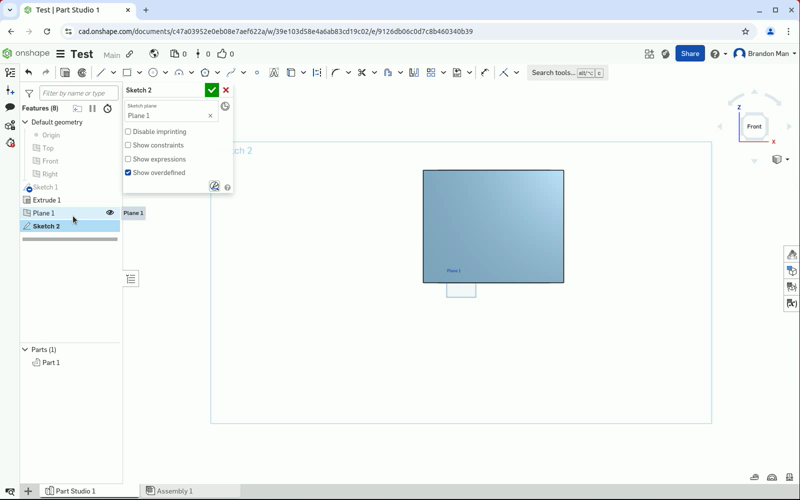
mouse_move(73, 352)
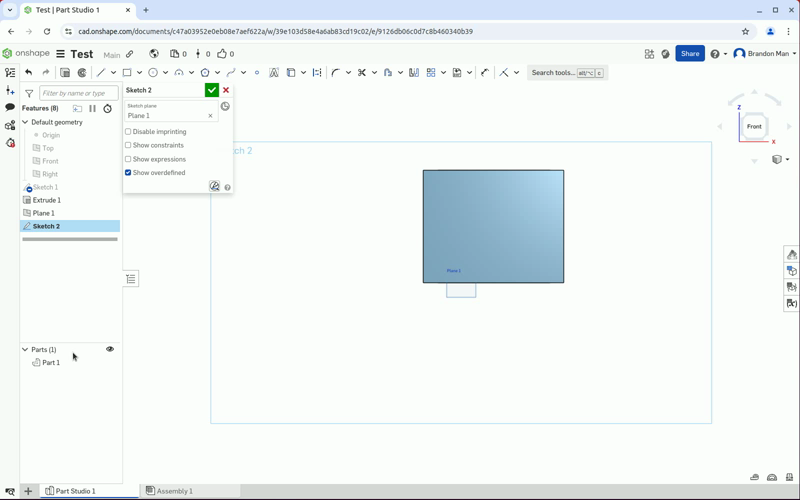
key(y)
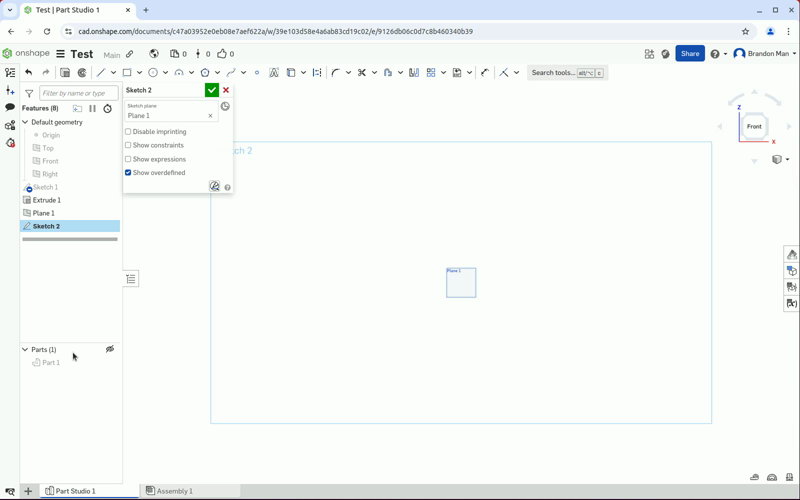
key(l)
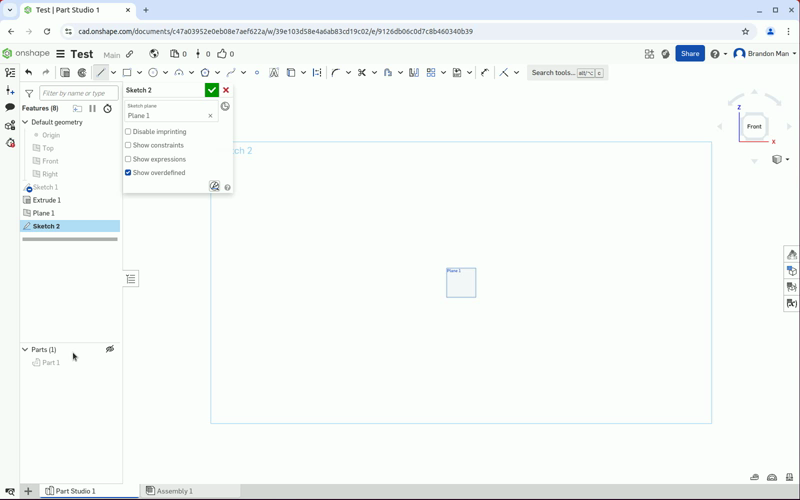
key_down(shift)
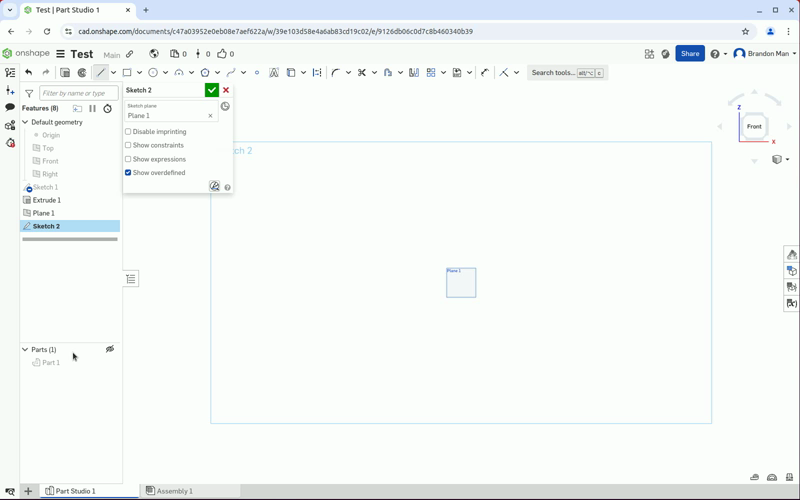
mouse_move(460, 213)
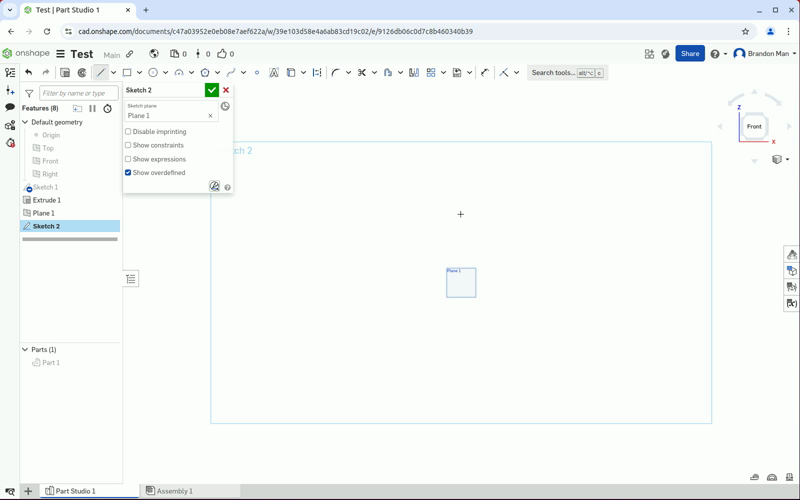
click(460, 213)
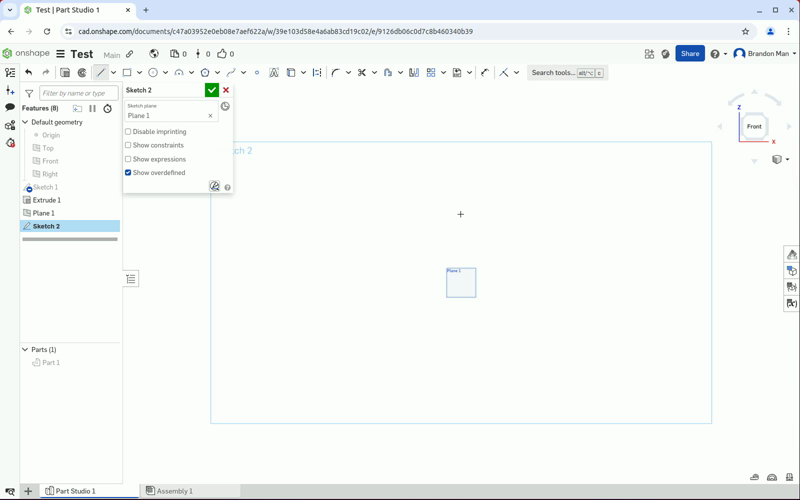
key_up(shift)
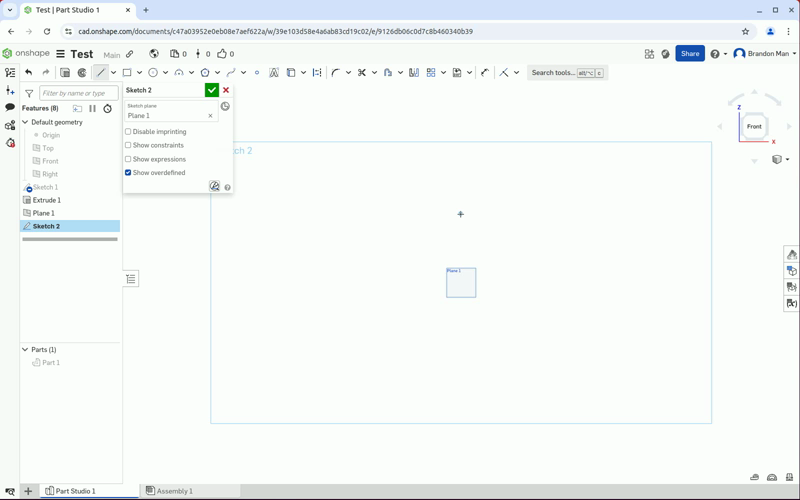
key_down(shift)
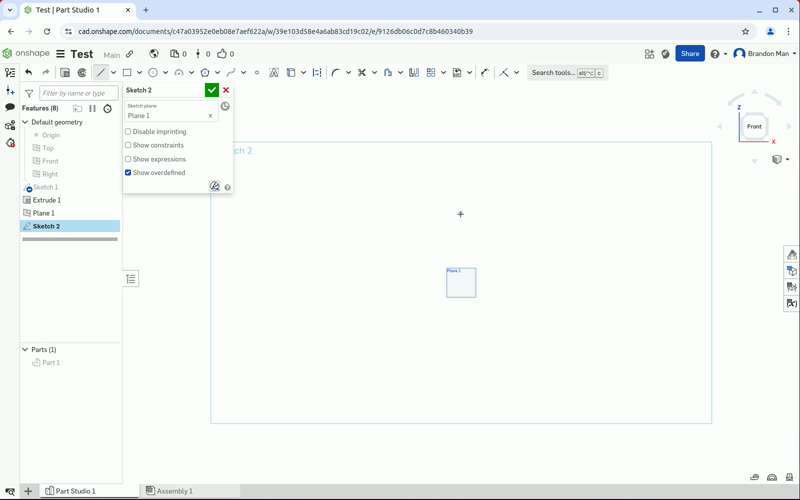
mouse_move(522, 213)
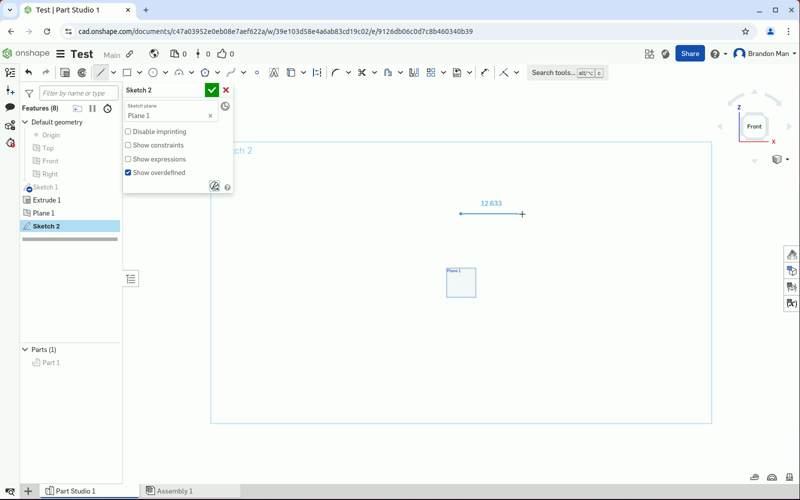
click(522, 213)
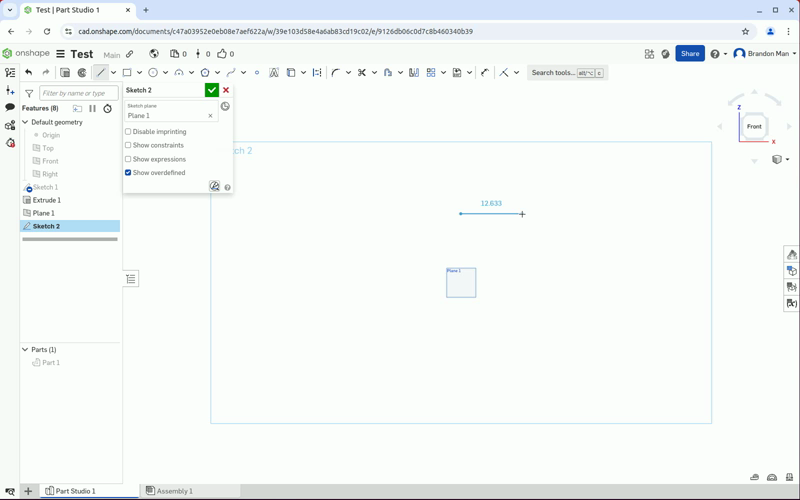
key_up(shift)
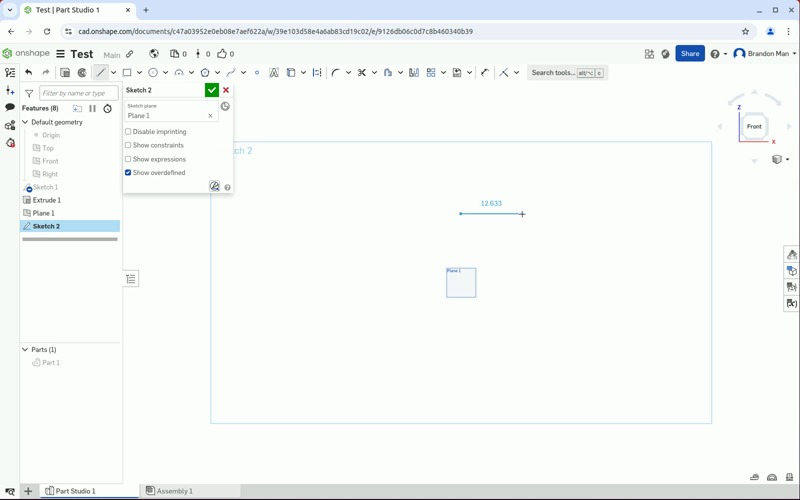
key_down(shift)
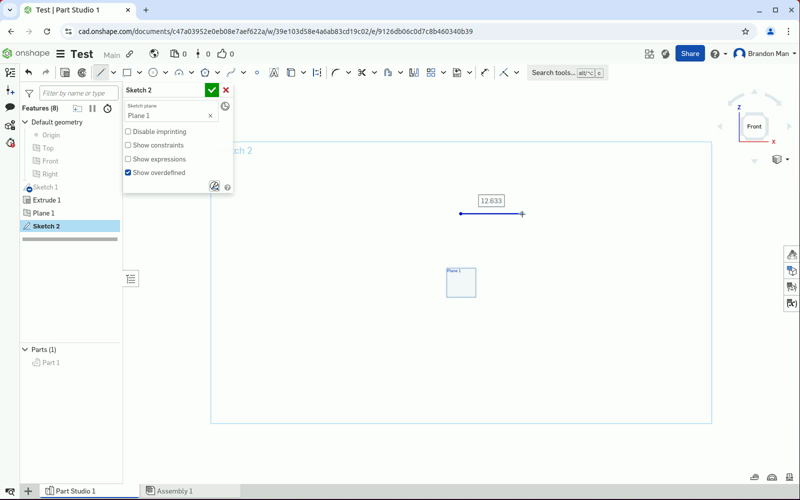
mouse_move(552, 213)
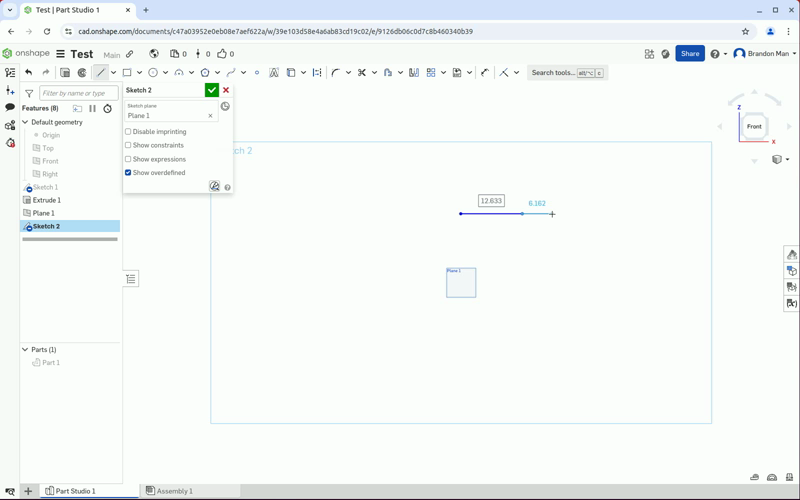
mouse_move(522, 169)
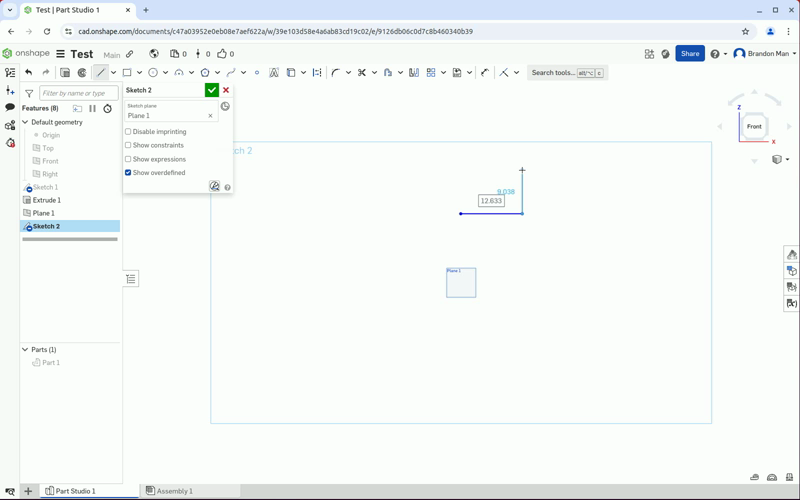
click(522, 169)
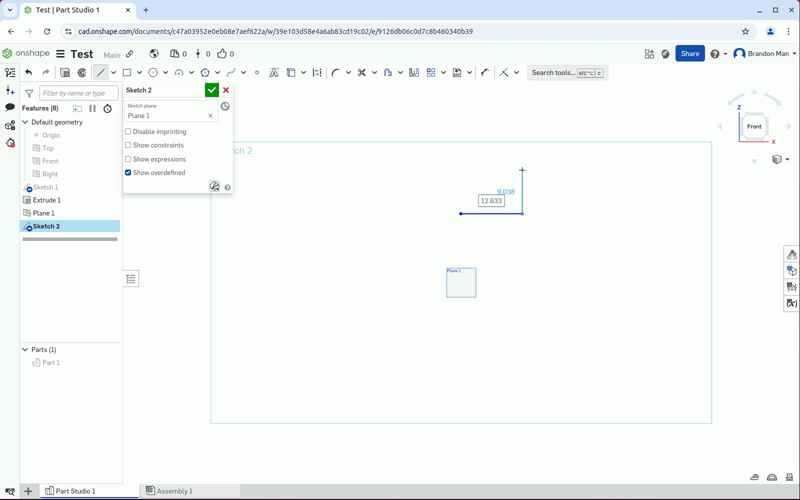
key_up(shift)
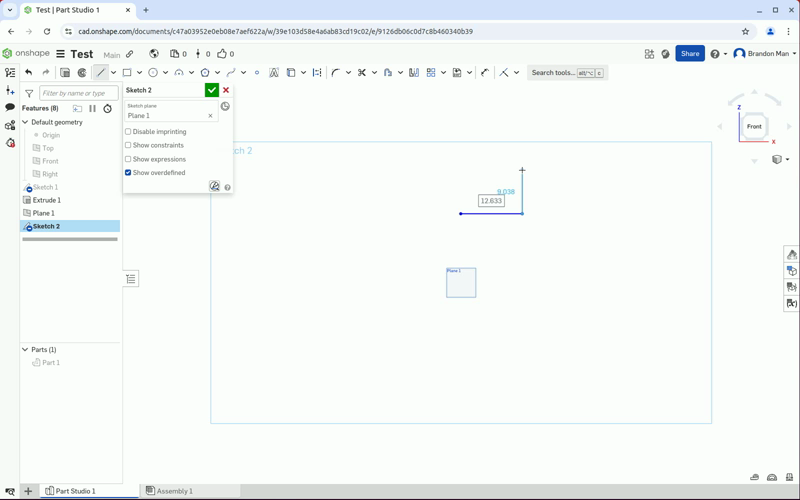
key_down(shift)
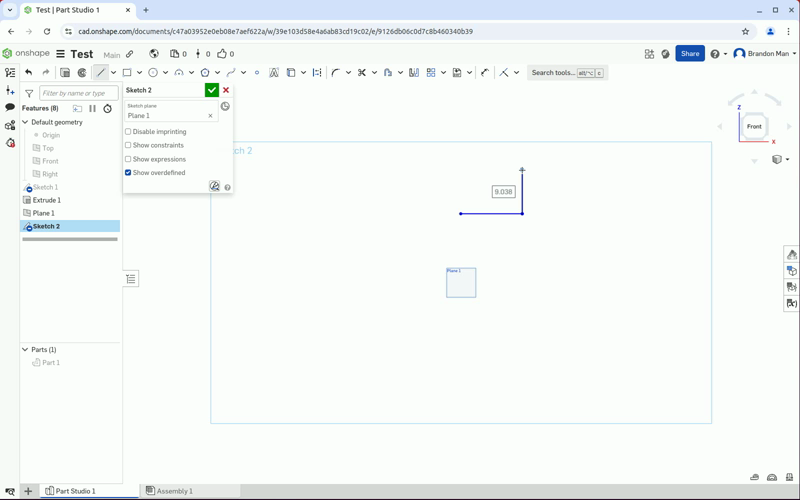
mouse_move(460, 169)
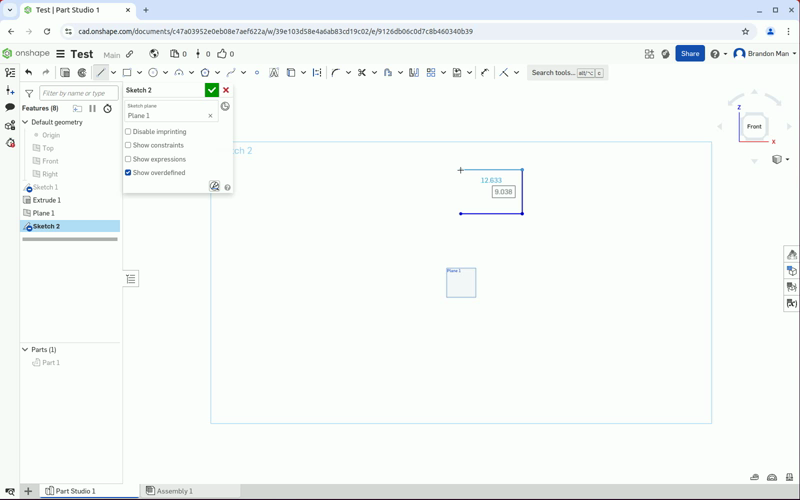
click(460, 169)
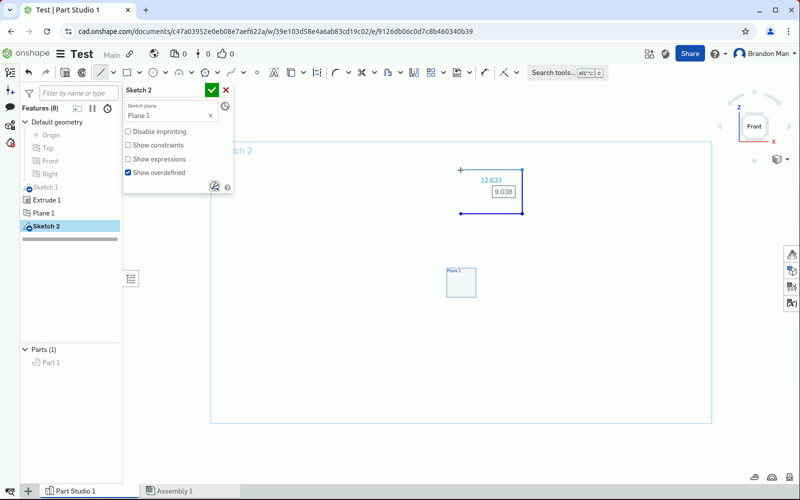
key_up(shift)
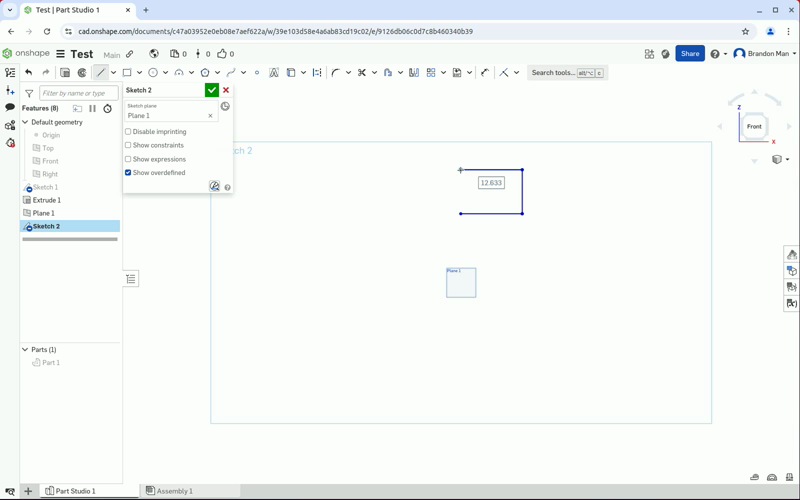
mouse_move(490, 169)
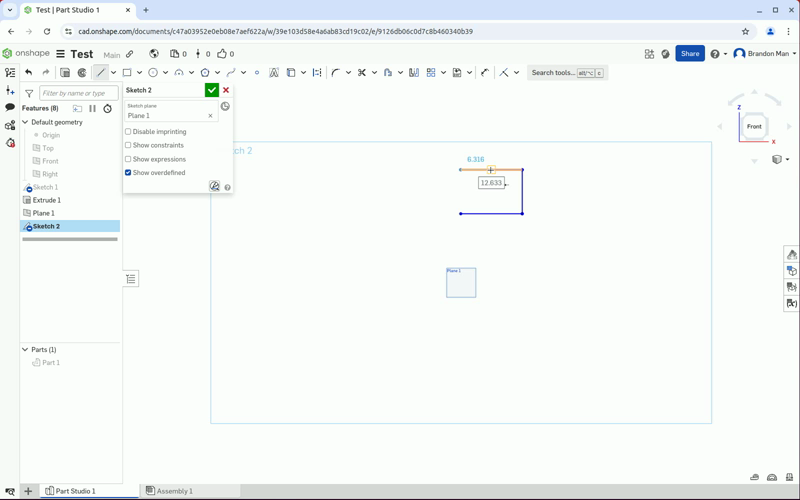
key_down(shift)
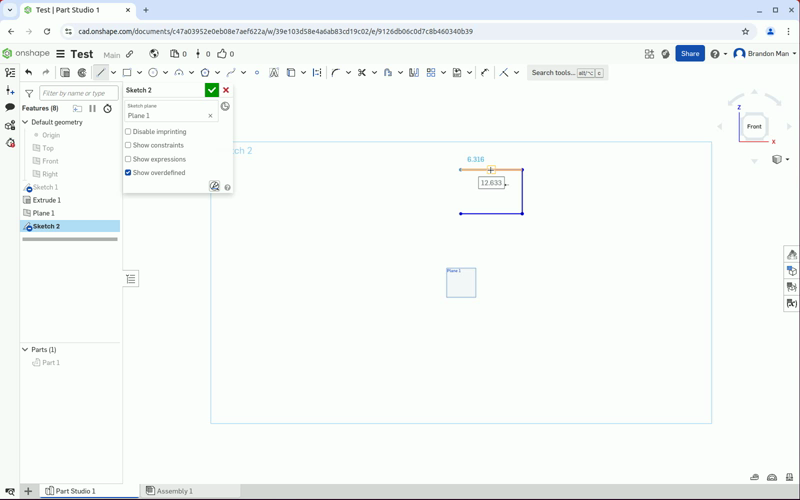
mouse_move(460, 213)
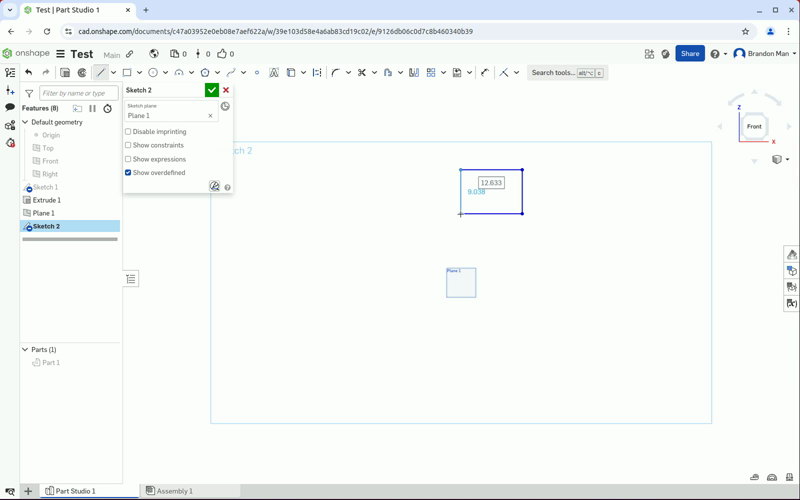
key_up(shift)
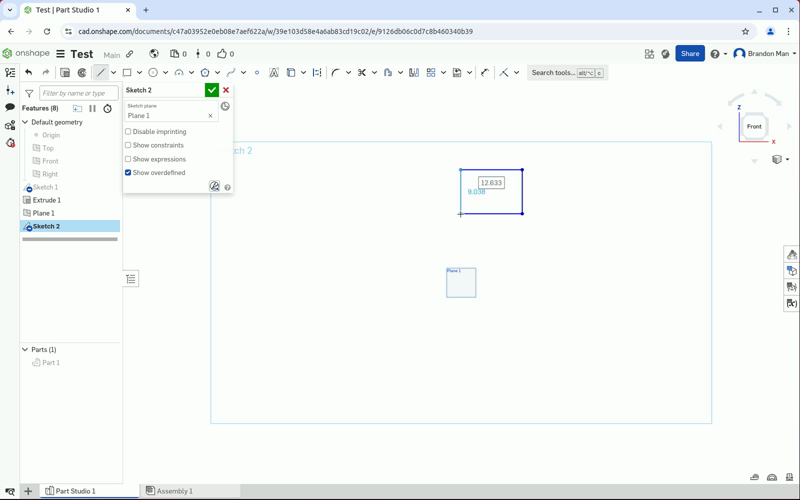
click(460, 213)
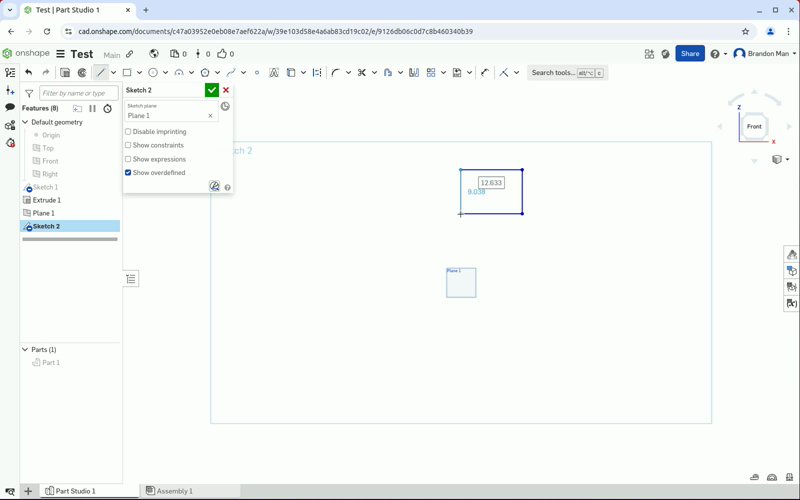
key(esc)
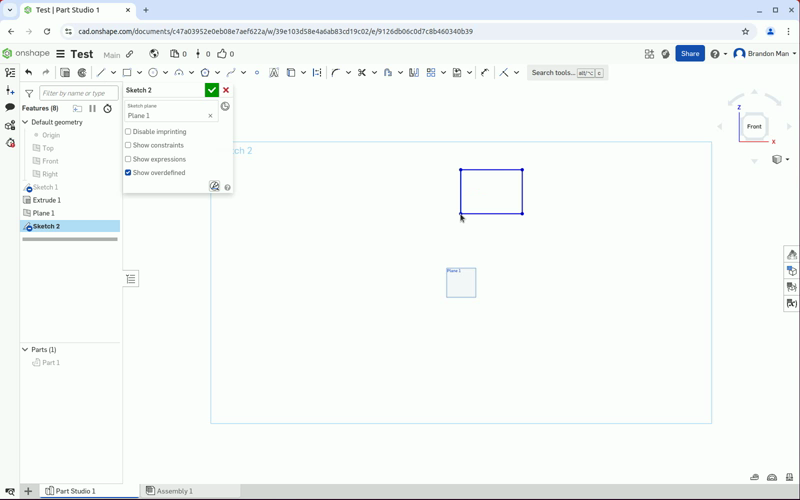
mouse_move(509, 203)
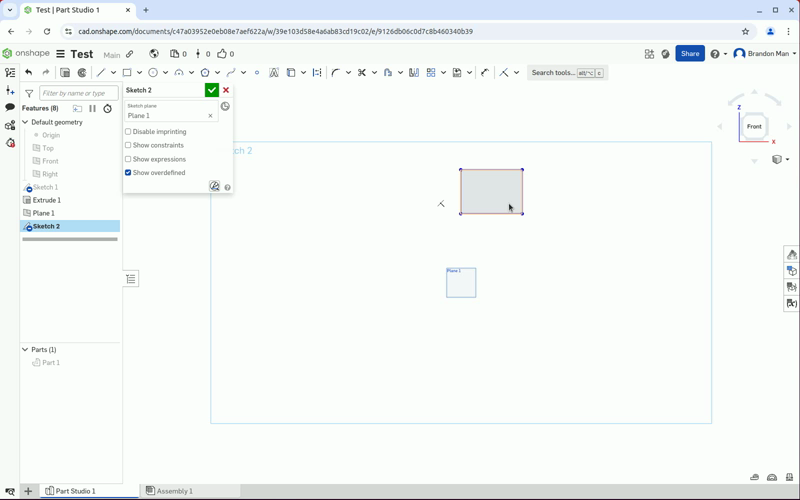
click(509, 203)
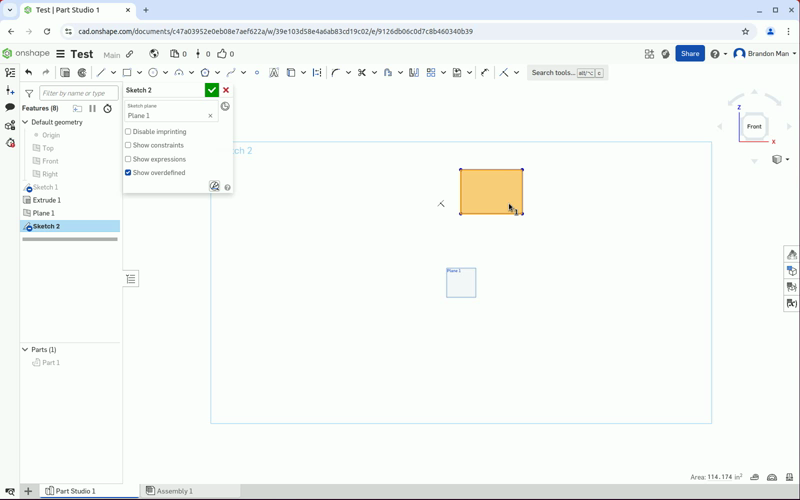
mouse_move(73, 352)
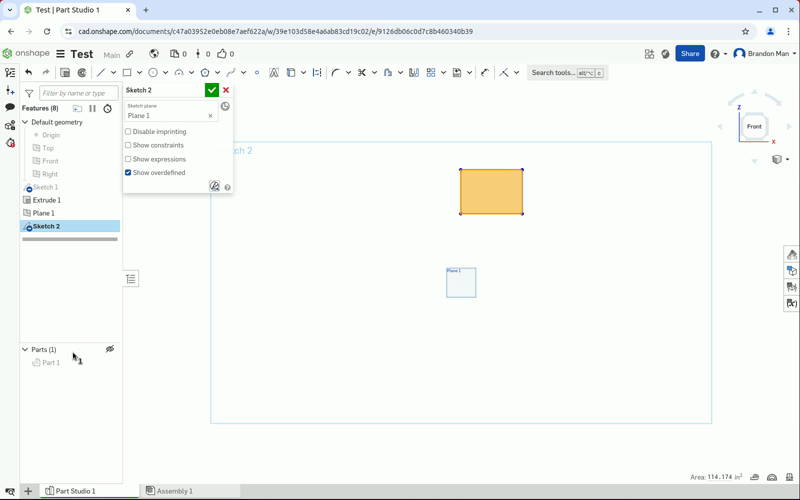
key(shift+y)
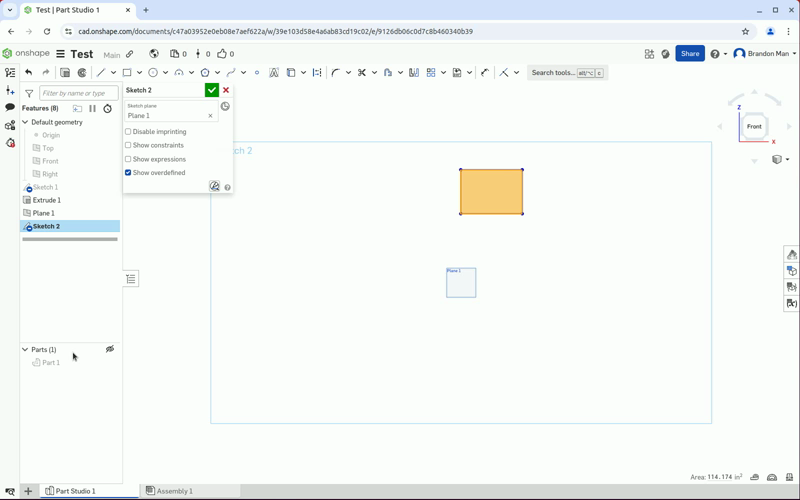
key(shift+e)
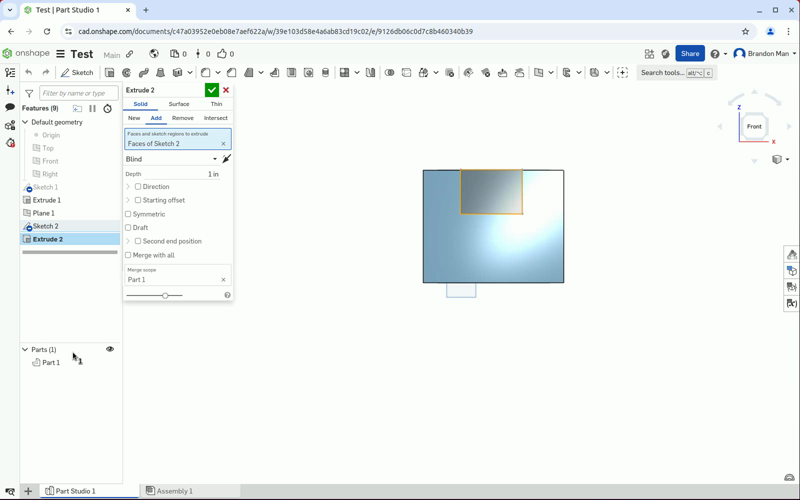
mouse_move(143, 106)
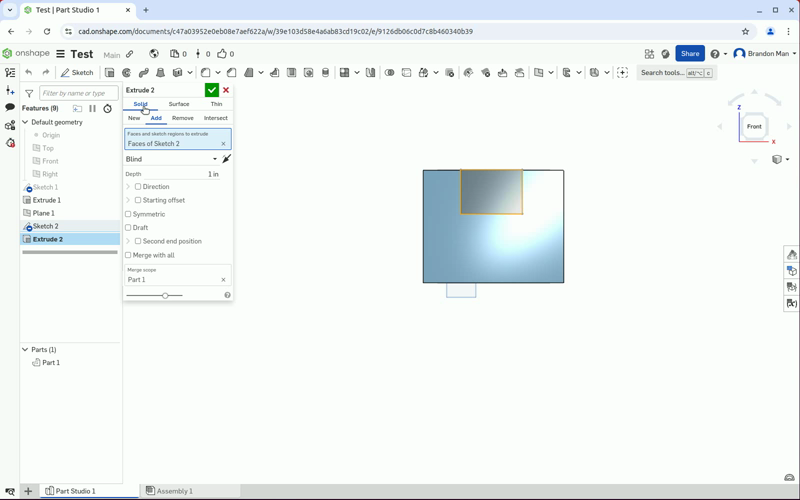
click(143, 106)
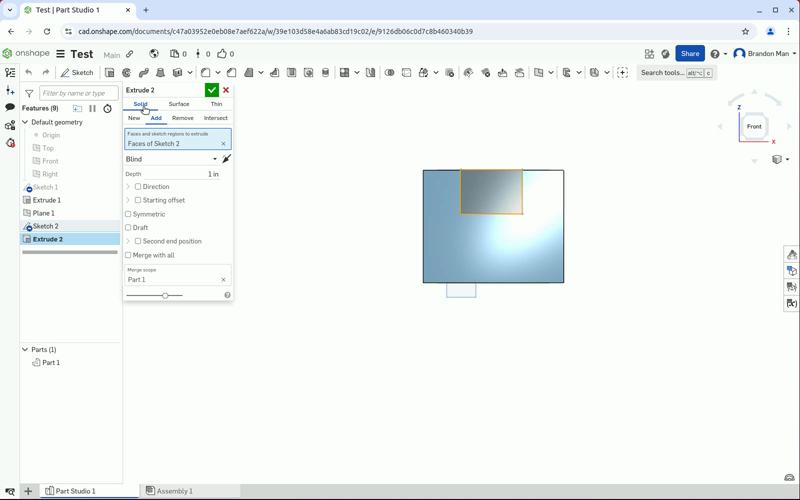
mouse_move(186, 120)
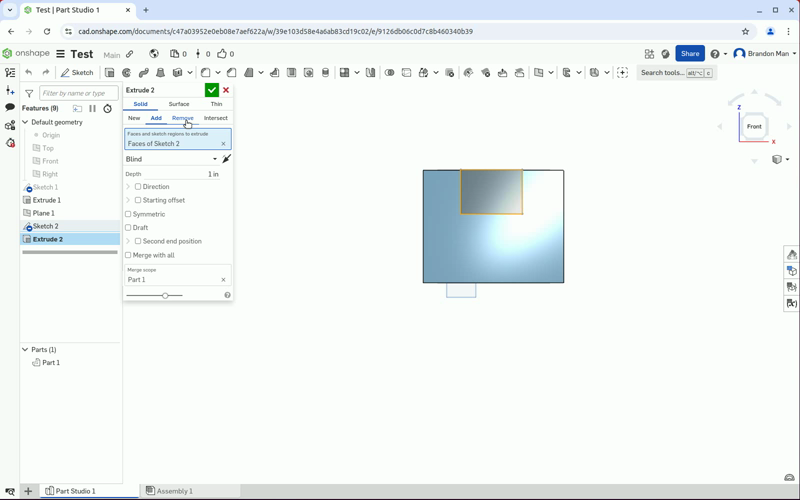
click(186, 120)
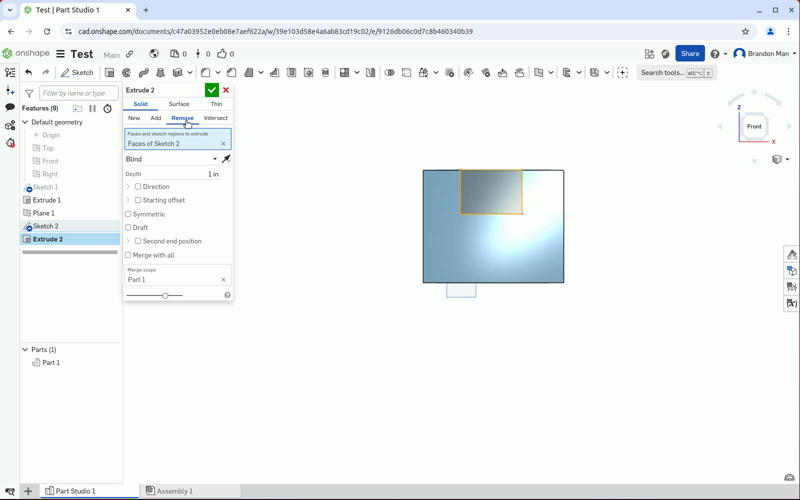
key(tab, 4)
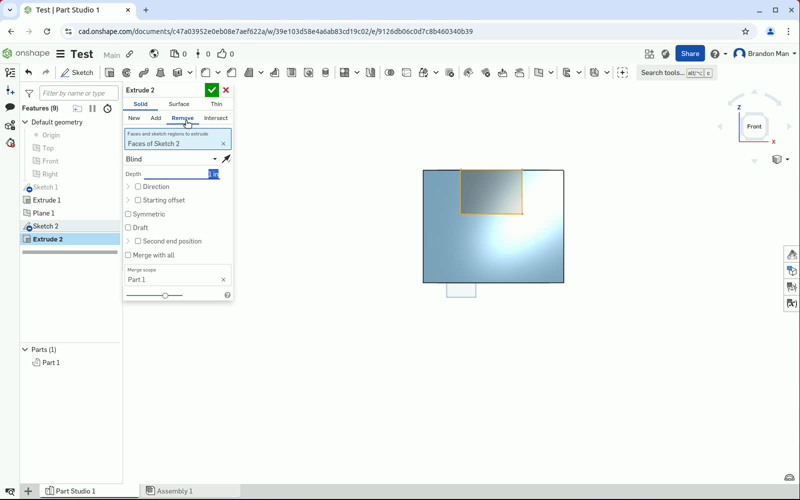
text(30.811)
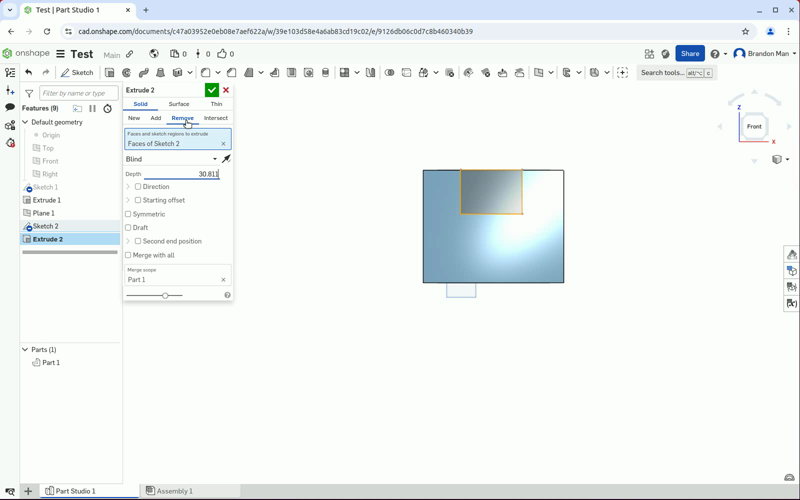
key(tab, 6)
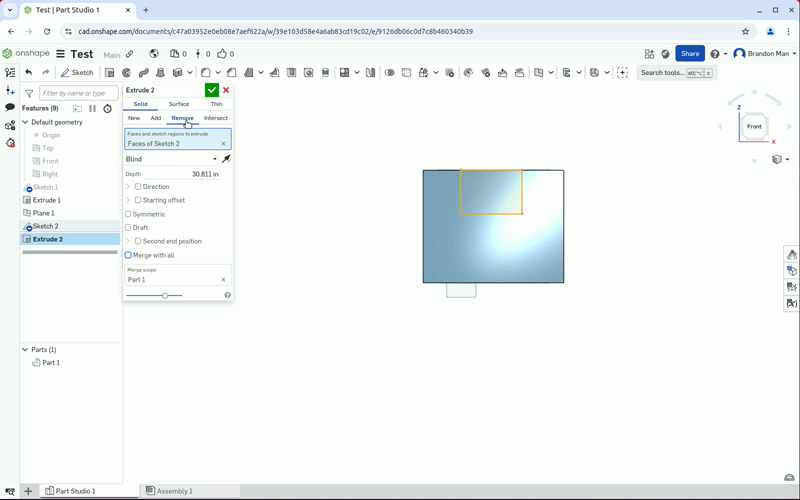
key(space)
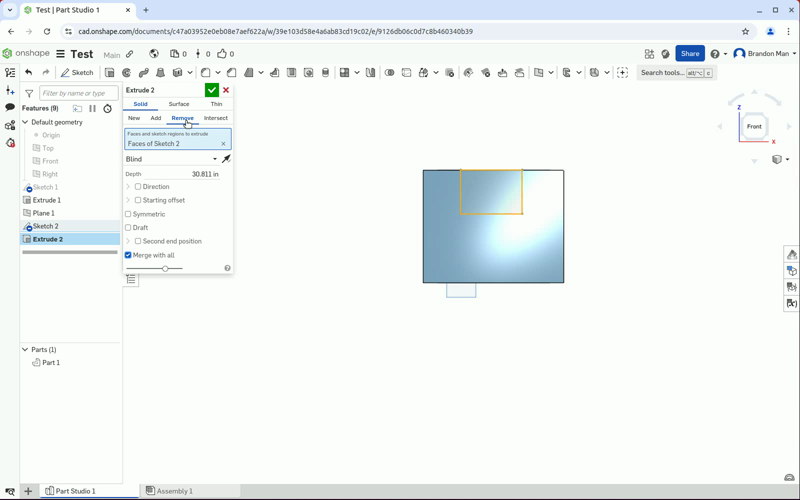
key(enter)
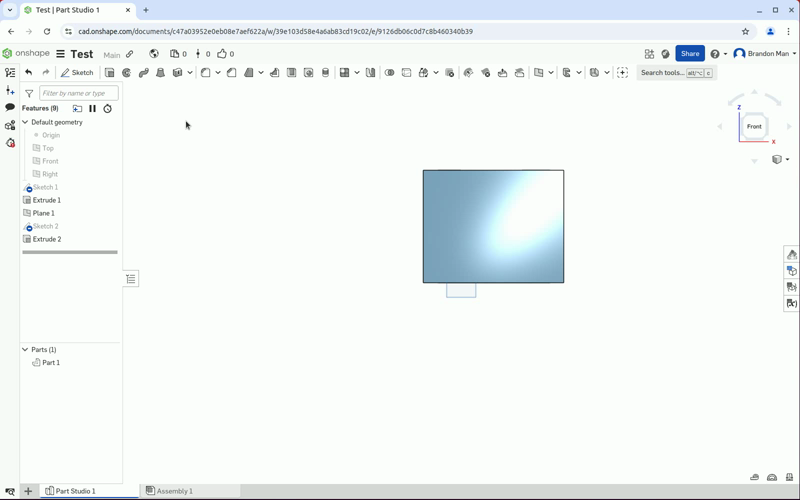
key(shift+h)
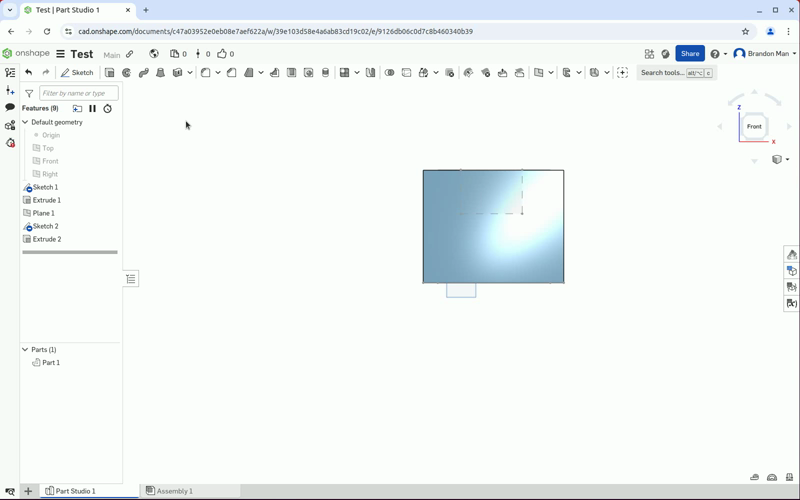
key(shift+h)
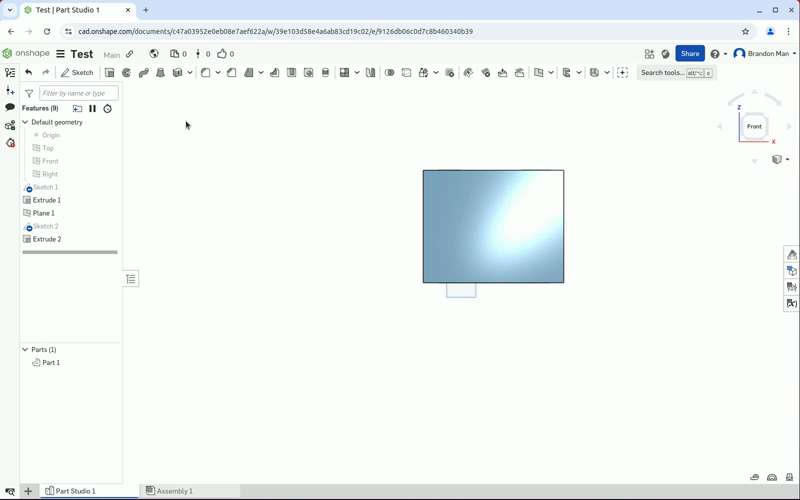
mouse_move(73, 189)
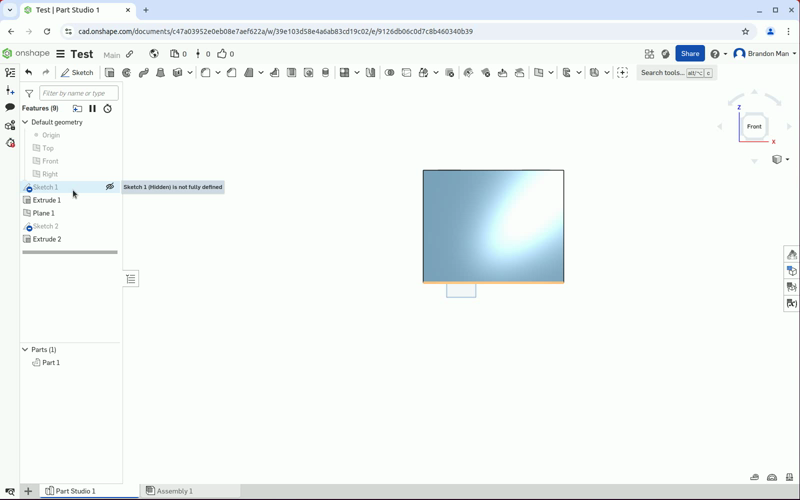
click(73, 189)
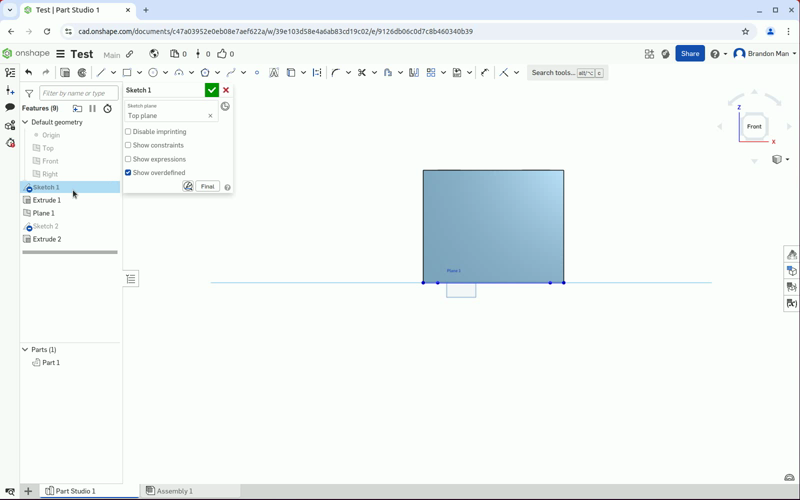
mouse_move(229, 92)
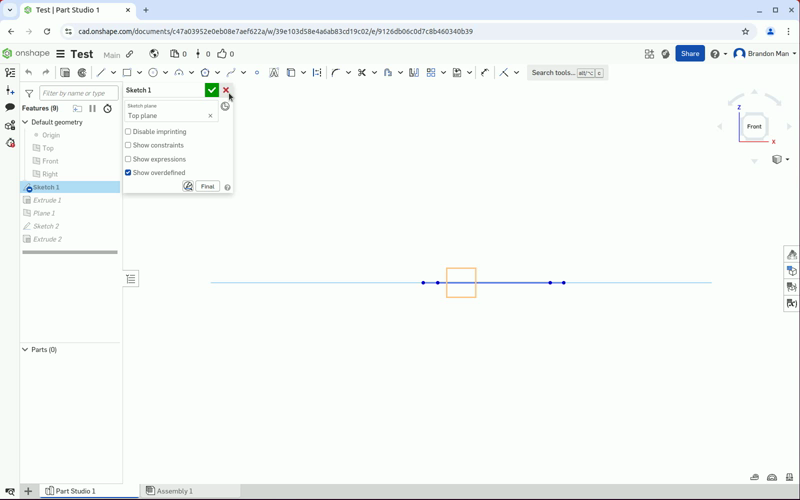
click(229, 92)
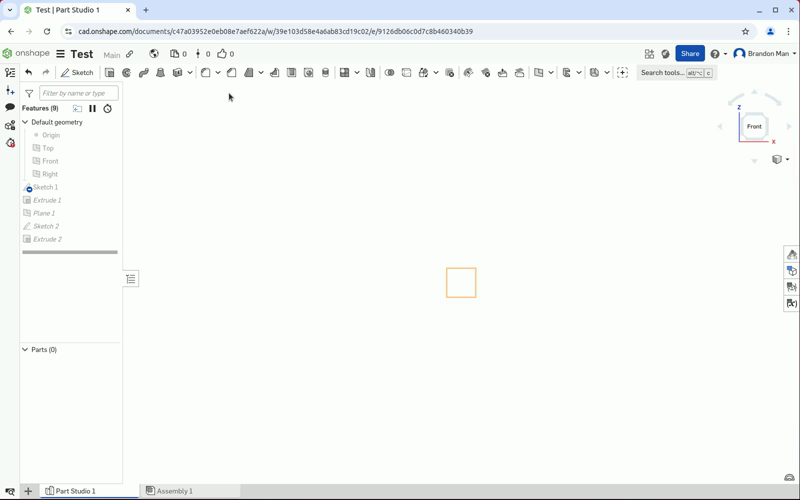
mouse_move(73, 352)
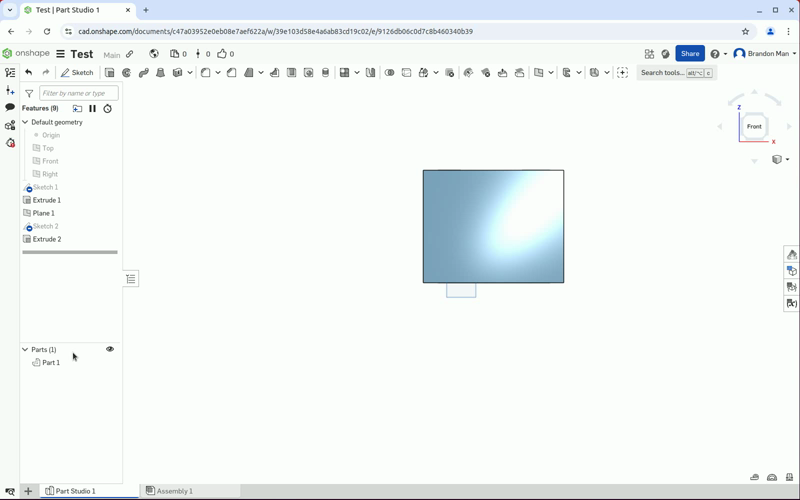
key(y)
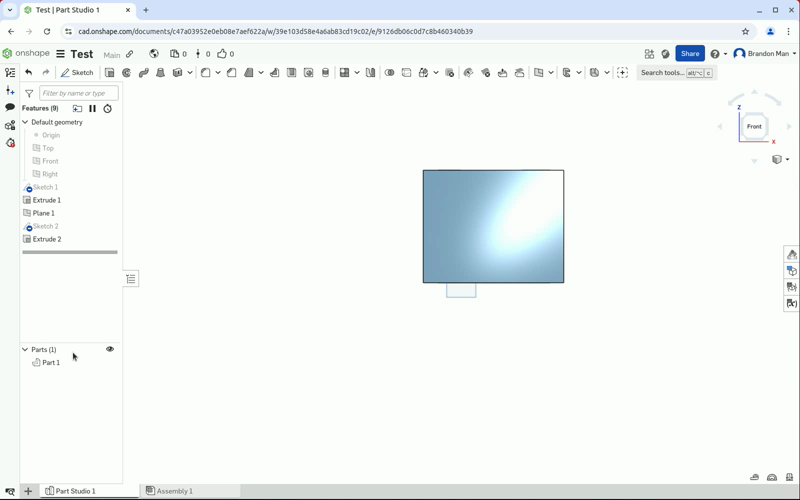
key(shift+p)
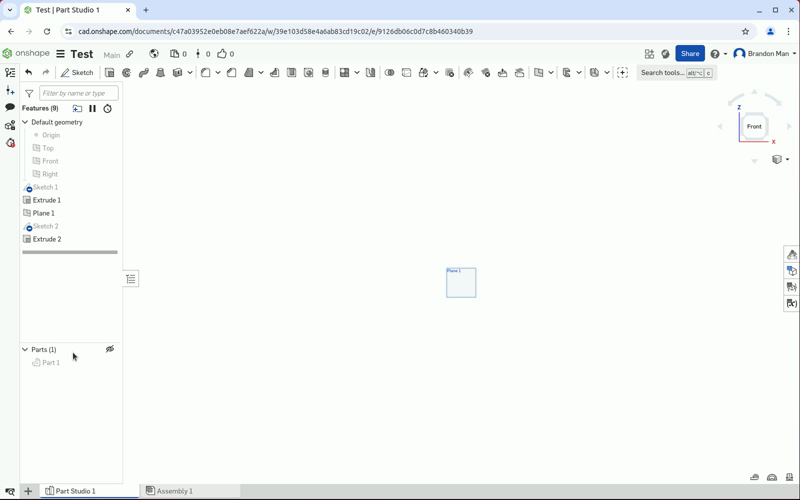
key(space)
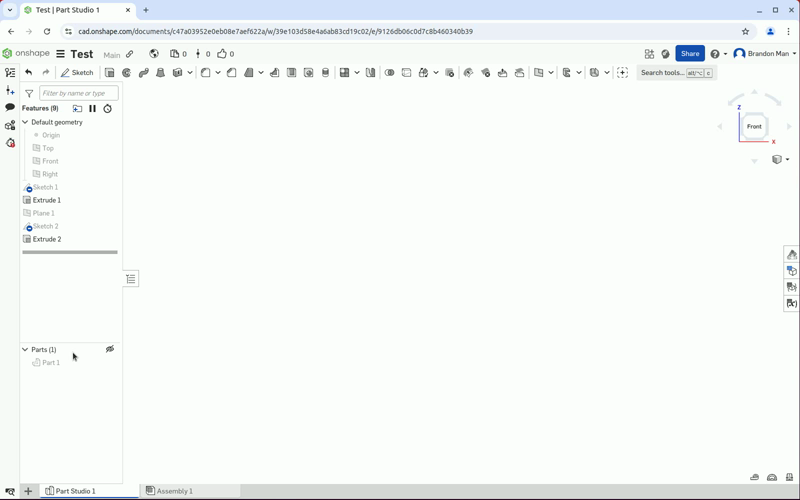
key_down(shift)
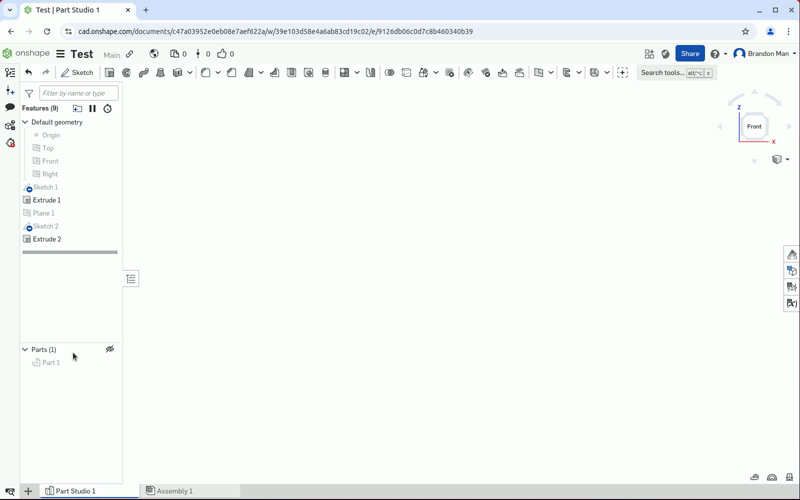
key(left)
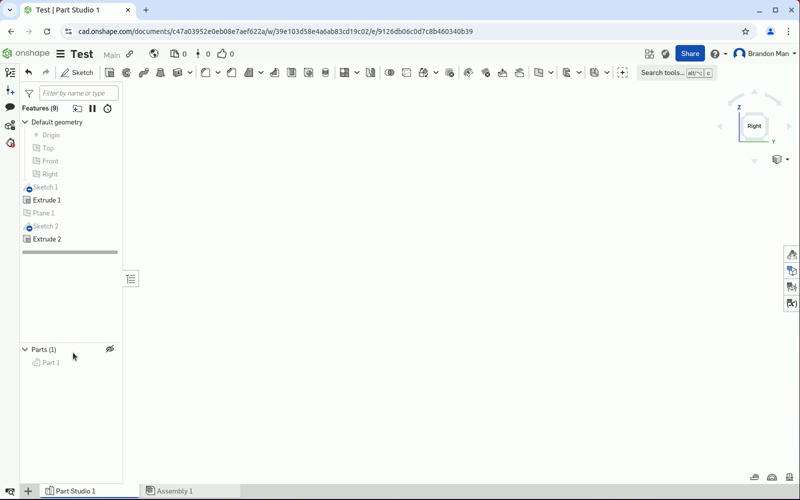
key_up(shift)
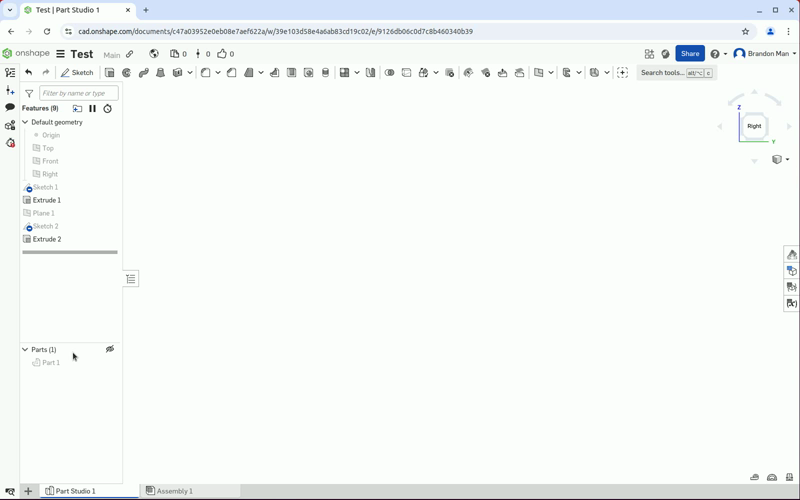
mouse_move(73, 352)
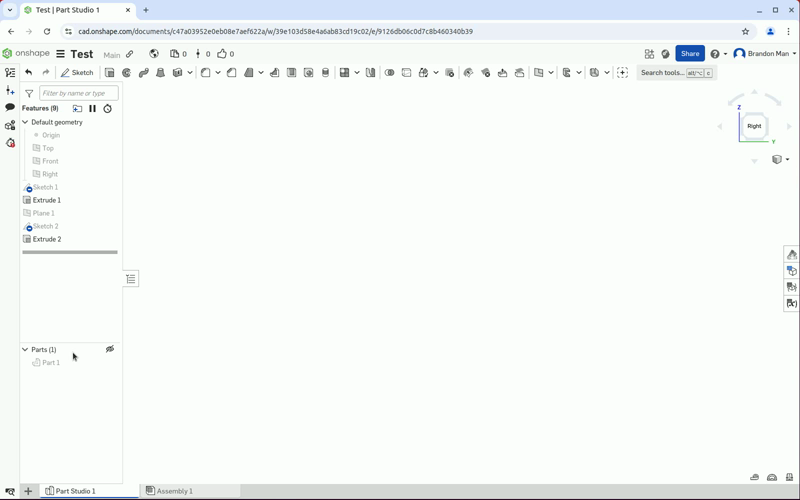
key(shift+y)
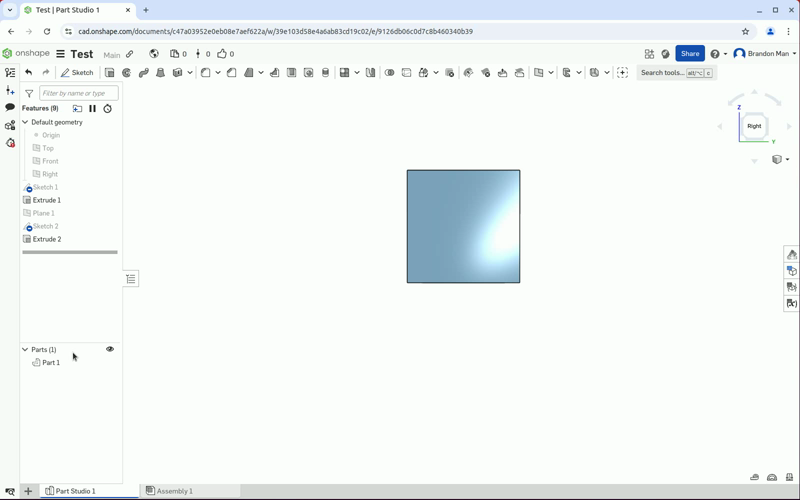
mouse_move(541, 75)
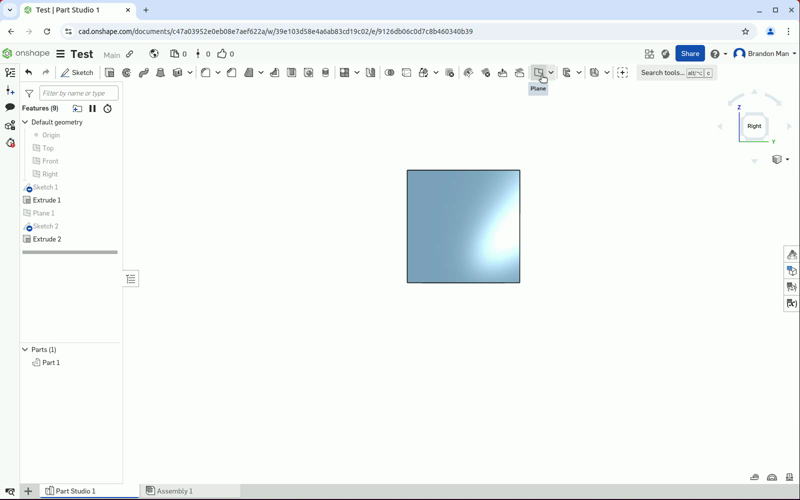
click(541, 75)
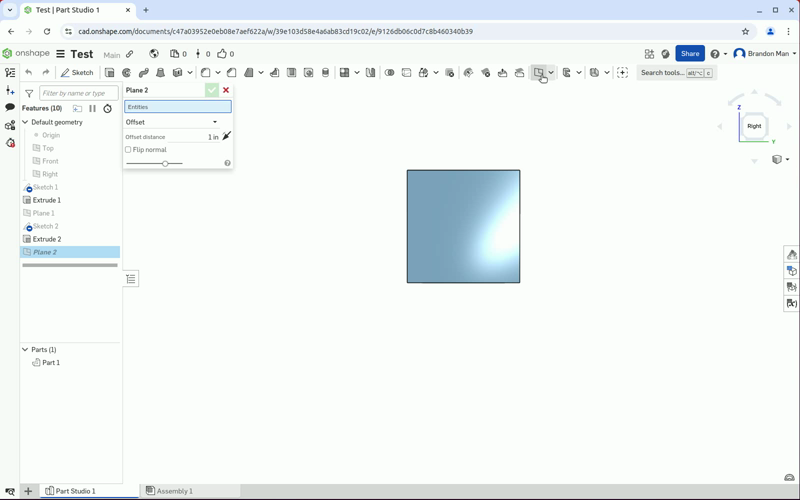
mouse_move(73, 176)
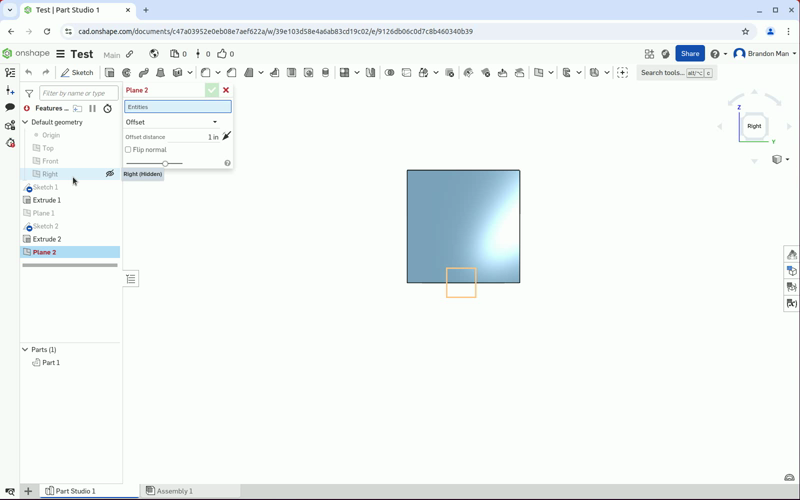
click(73, 176)
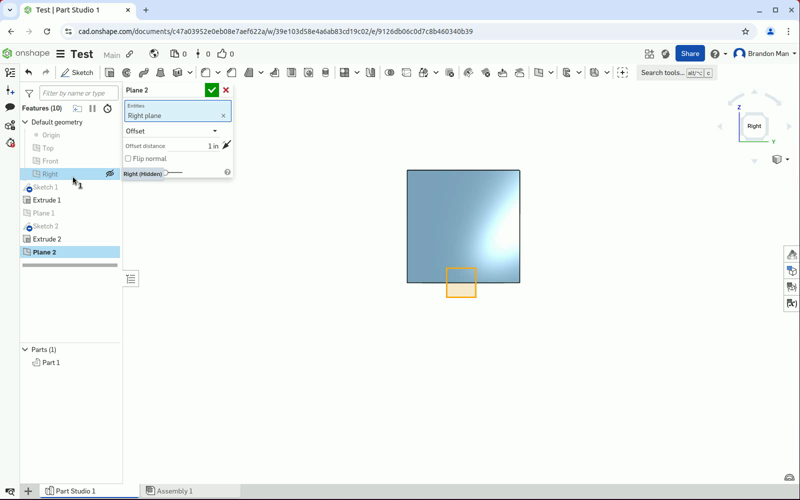
key(tab, 2)
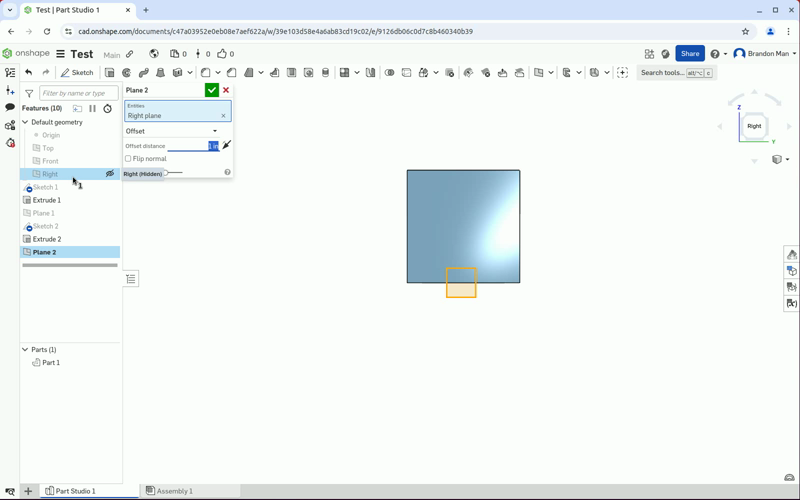
text(7.703)
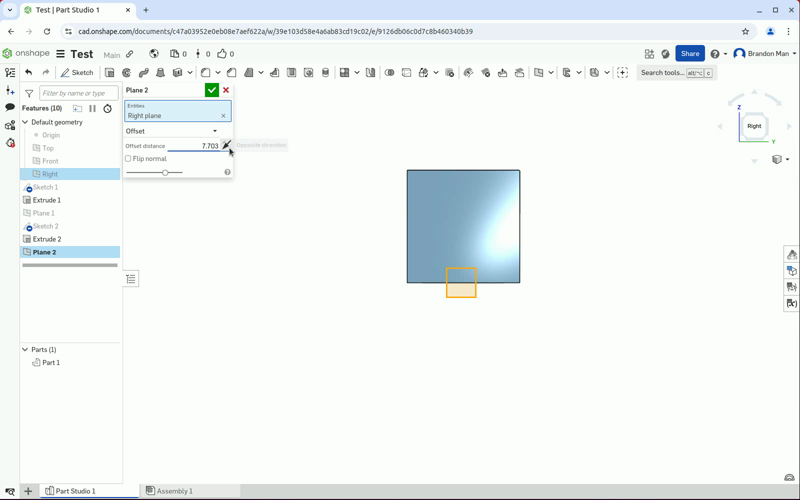
mouse_move(229, 147)
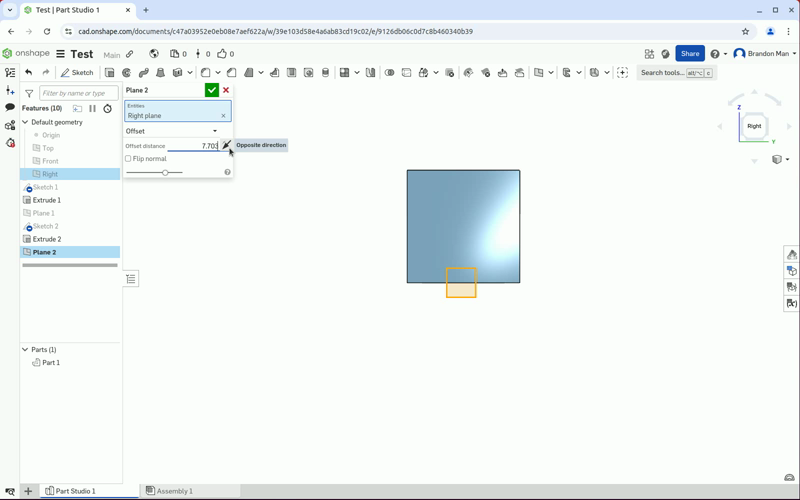
click(229, 147)
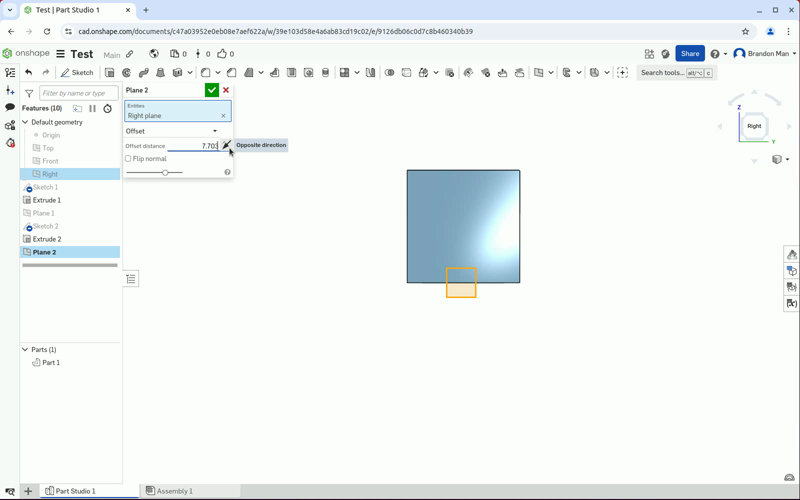
key(enter, 2)
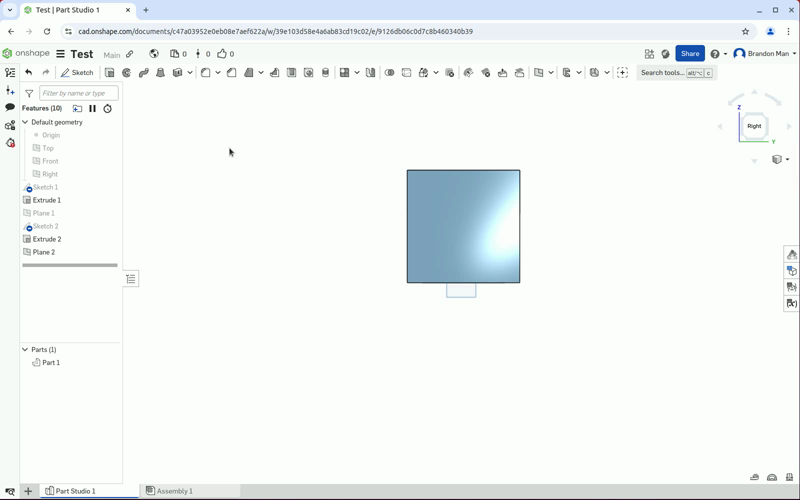
key(shift+s)
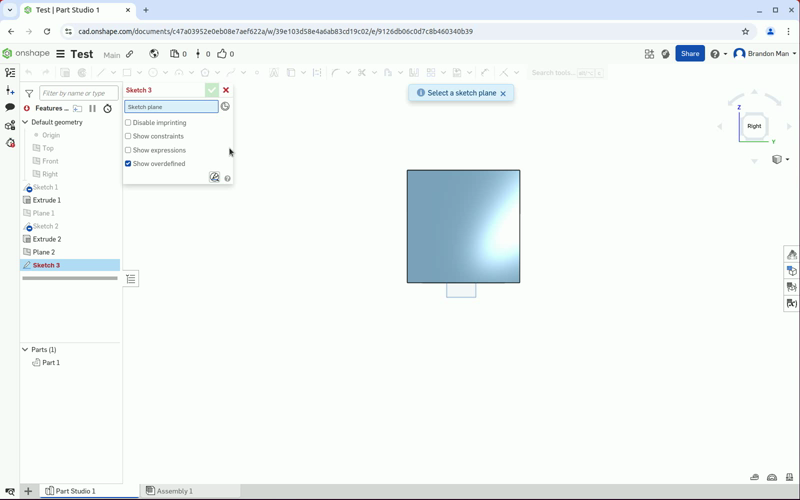
mouse_move(73, 254)
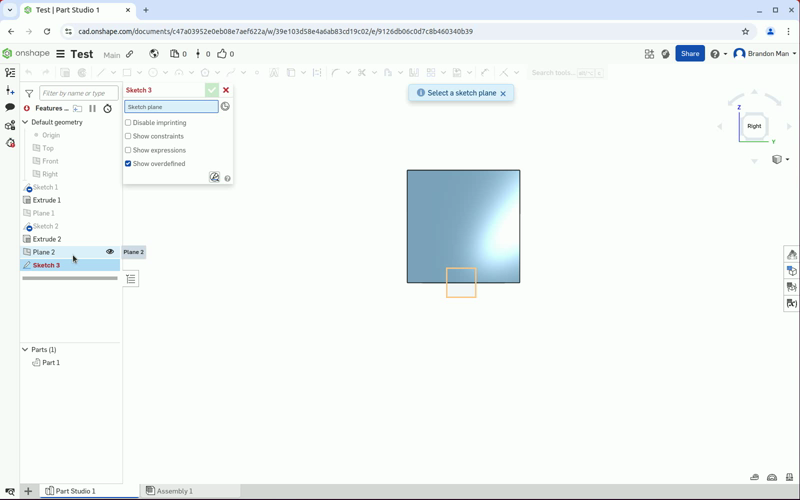
click(73, 254)
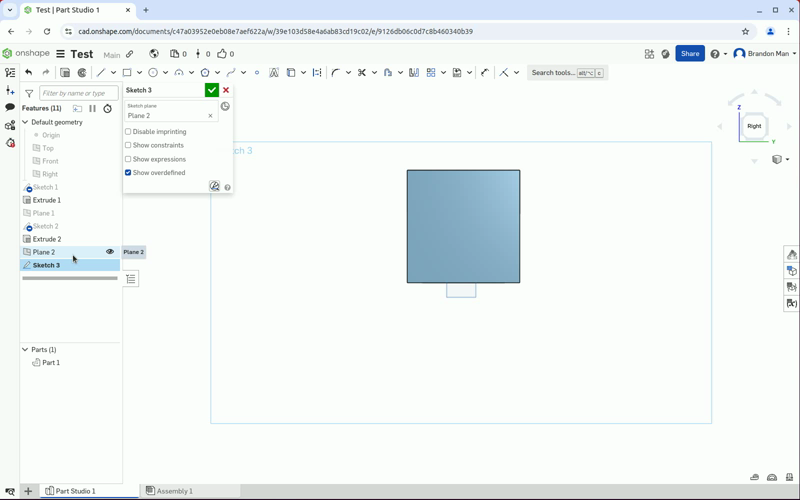
mouse_move(73, 352)
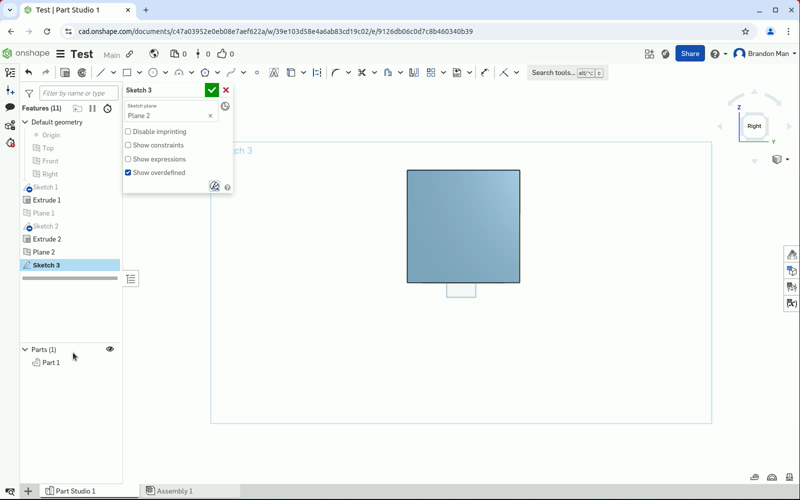
key(y)
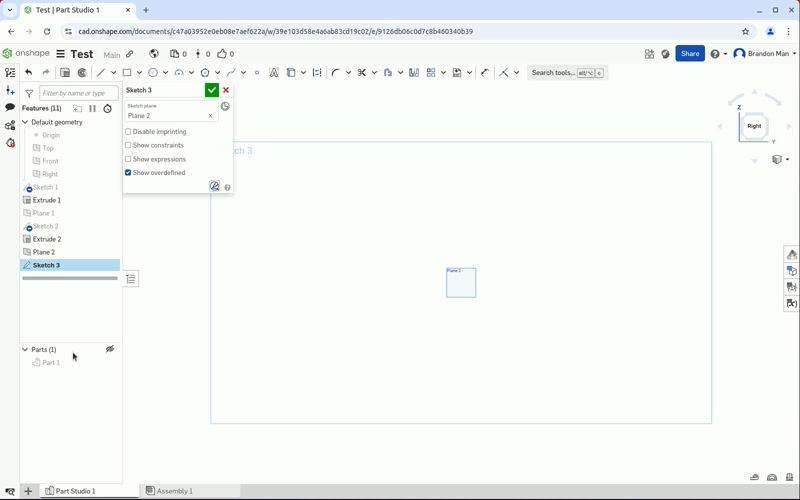
key(c)
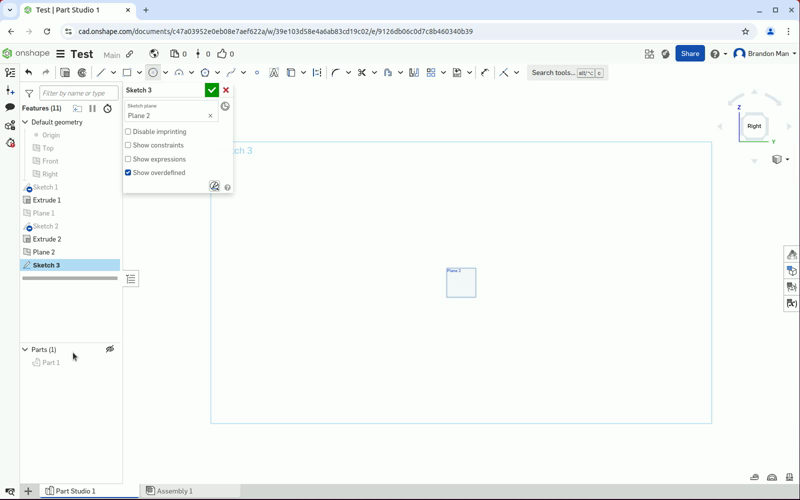
key_down(shift)
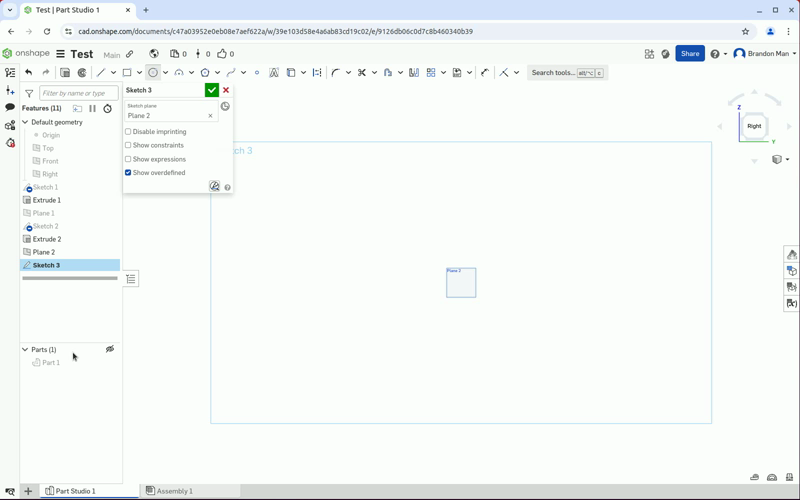
mouse_move(463, 226)
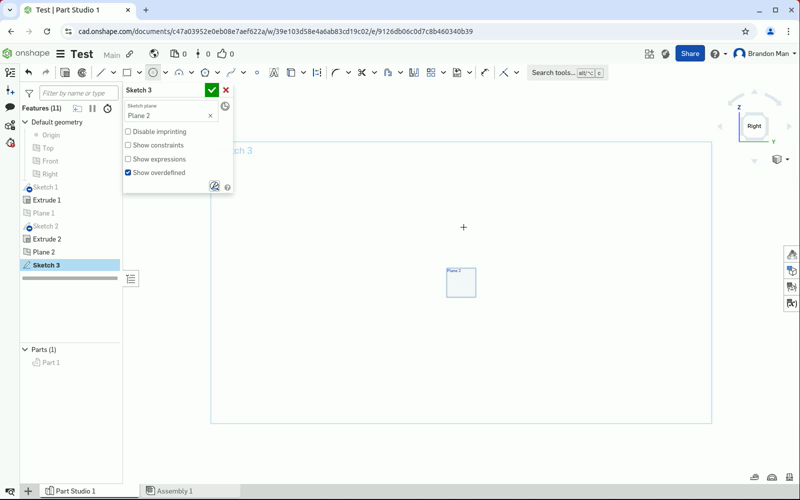
click(463, 226)
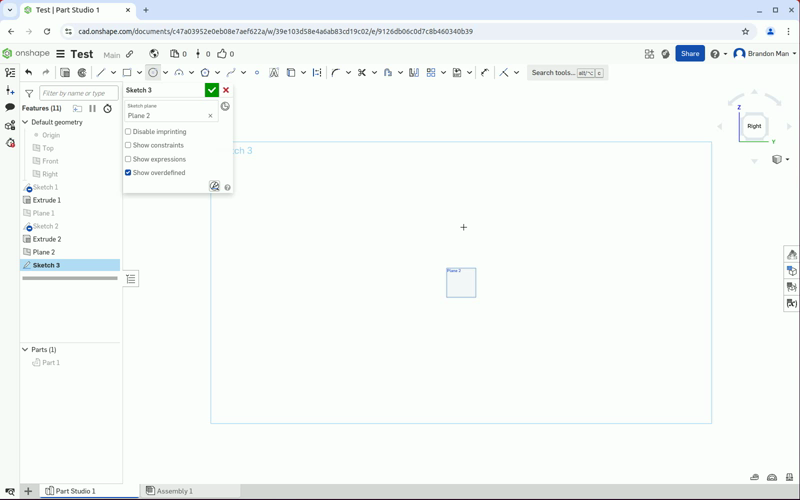
key_up(shift)
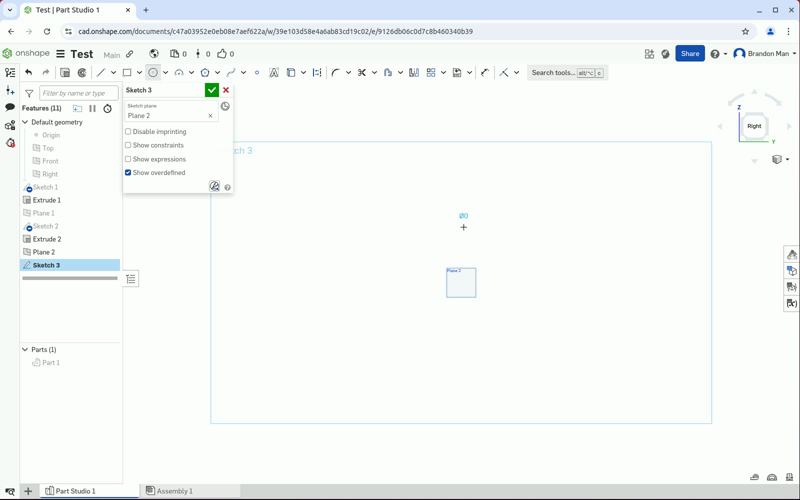
mouse_move(478, 226)
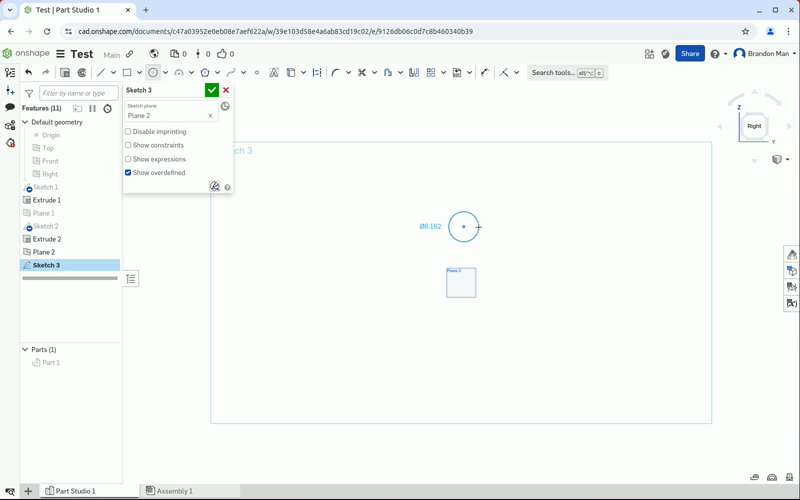
click(478, 226)
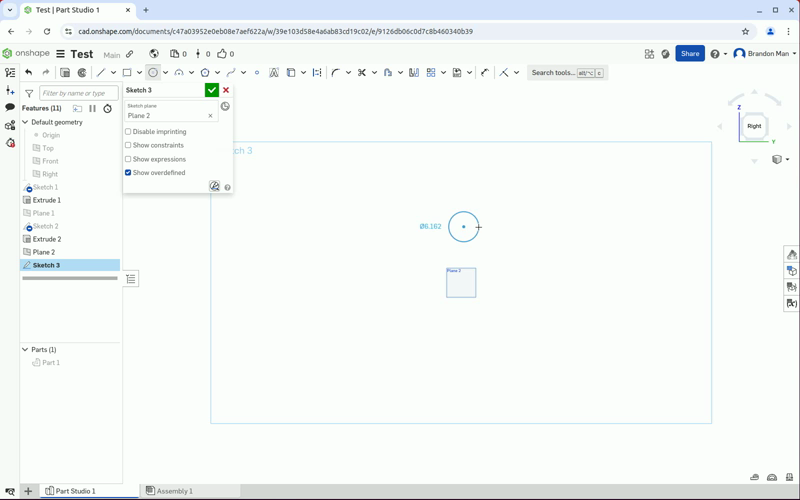
key(esc)
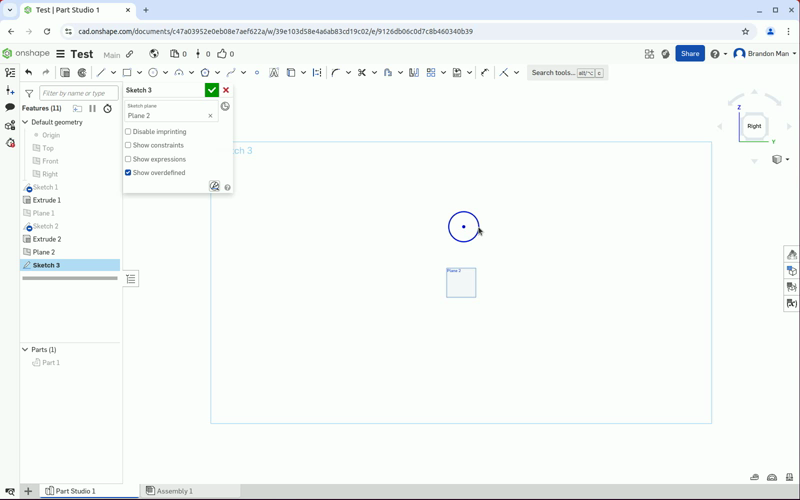
mouse_move(459, 231)
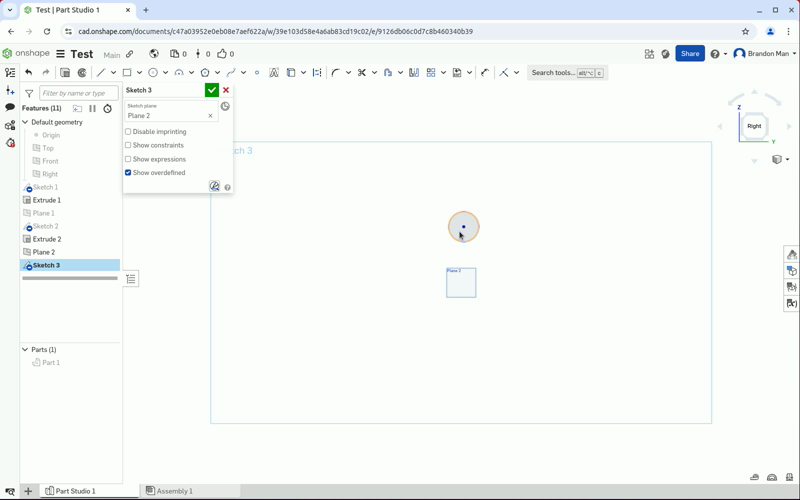
scroll(6)
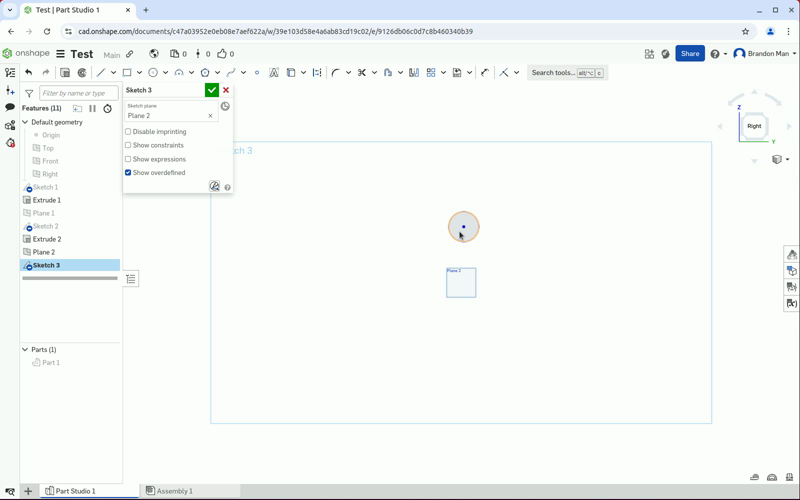
scroll(6)
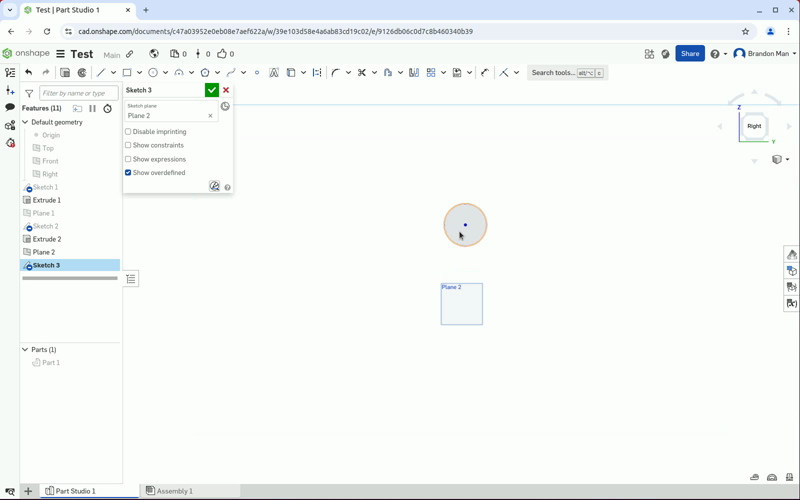
scroll(6)
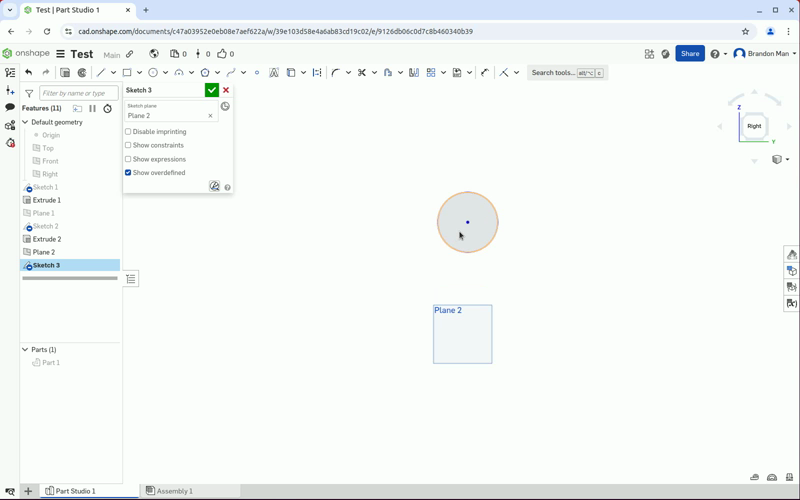
scroll(6)
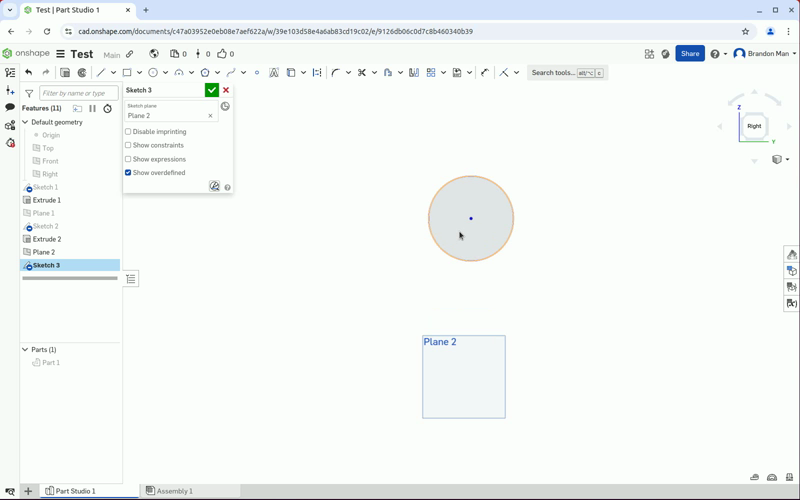
scroll(6)
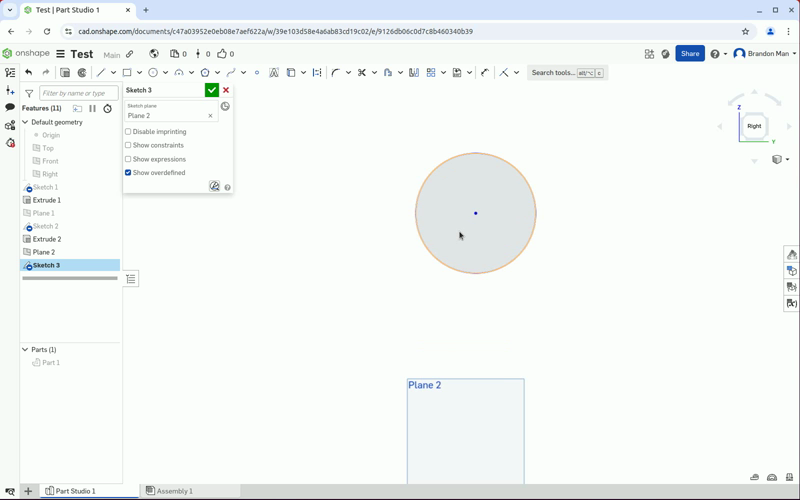
scroll(6)
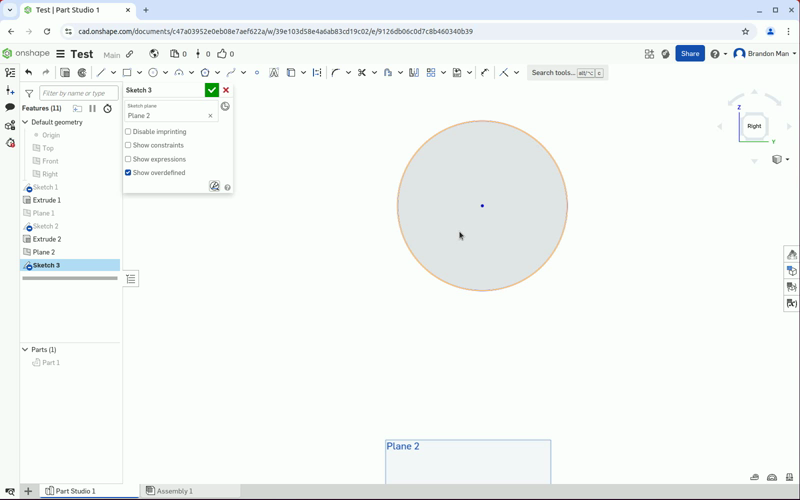
scroll(6)
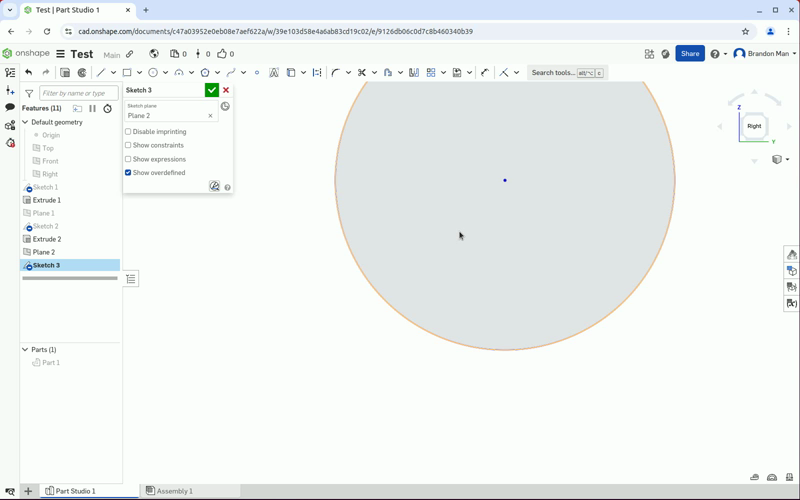
click(459, 231)
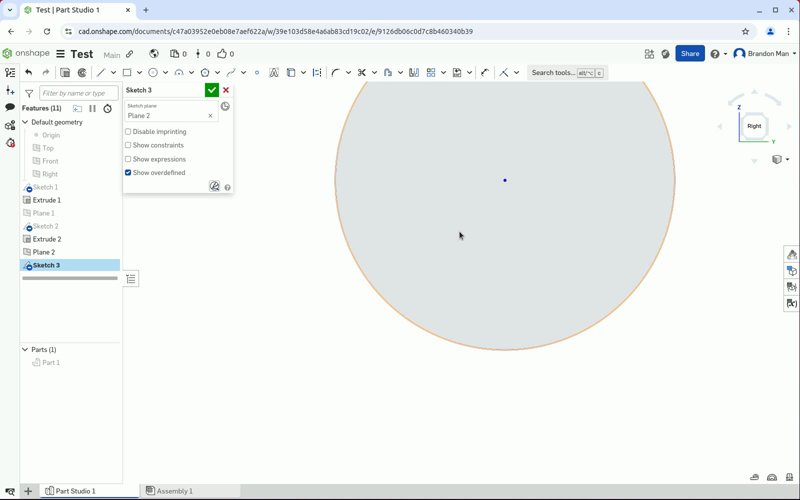
scroll(-6)
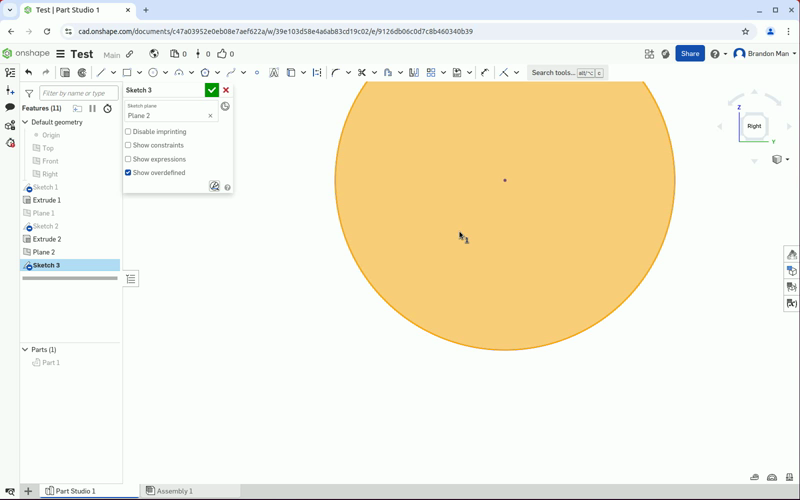
scroll(-6)
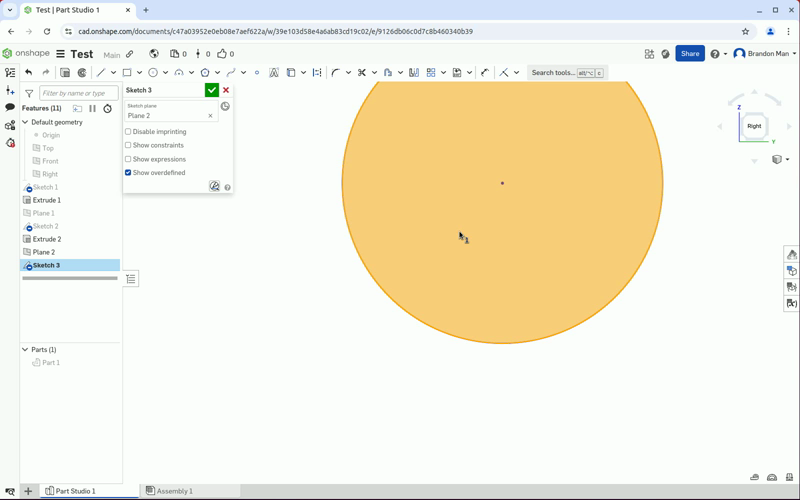
scroll(-6)
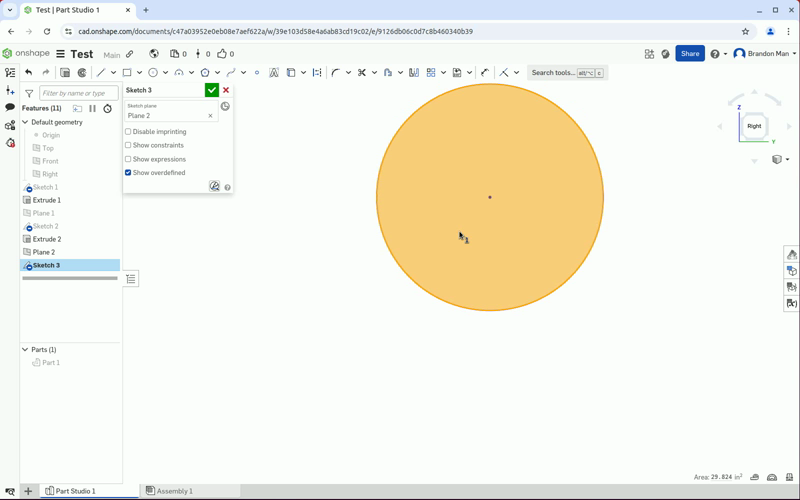
scroll(-6)
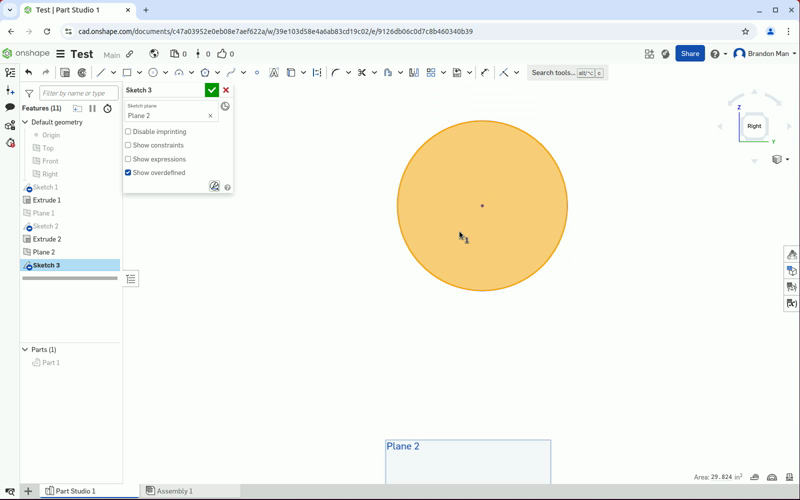
scroll(-6)
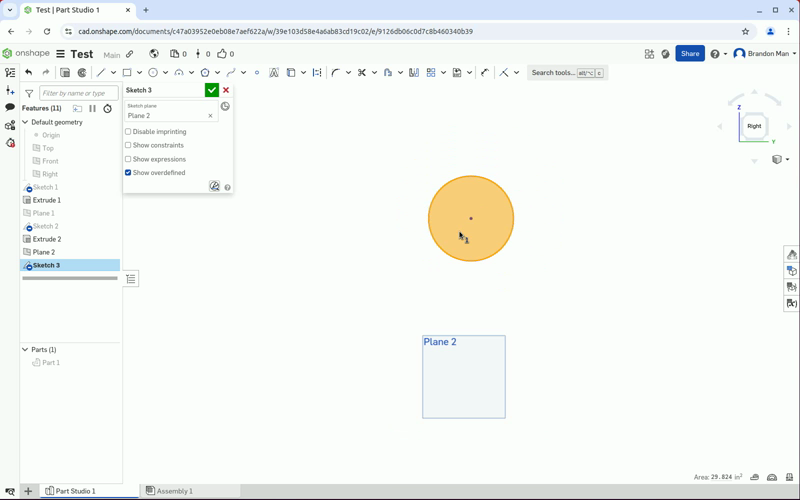
scroll(-6)
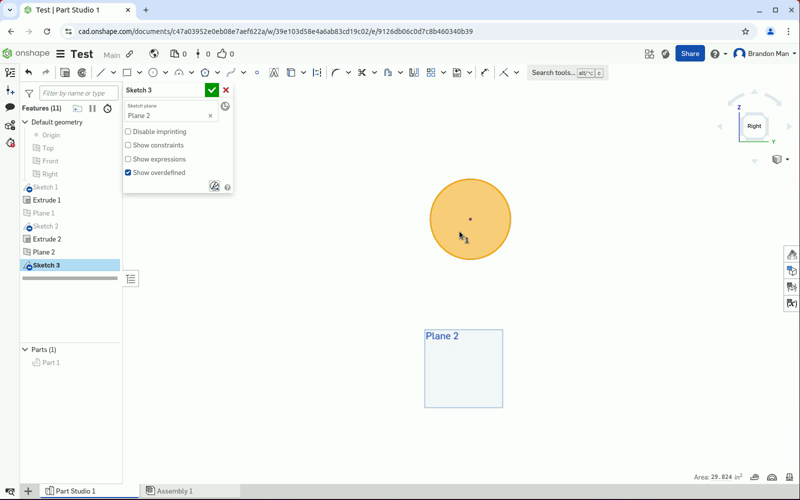
scroll(-6)
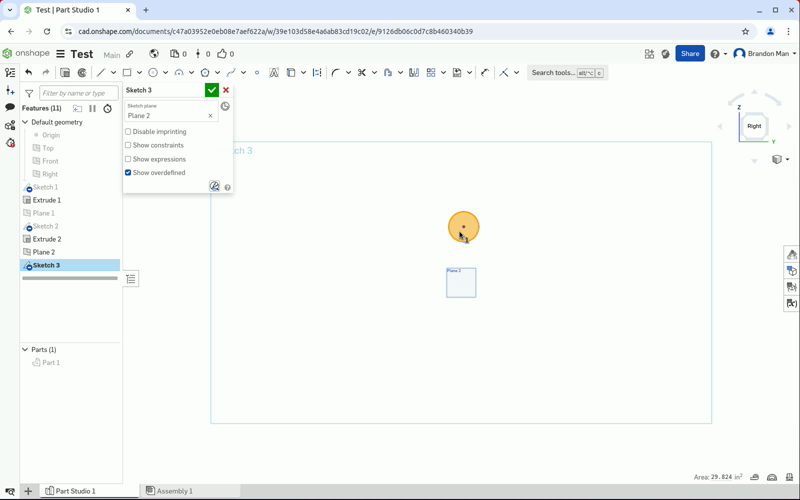
mouse_move(73, 352)
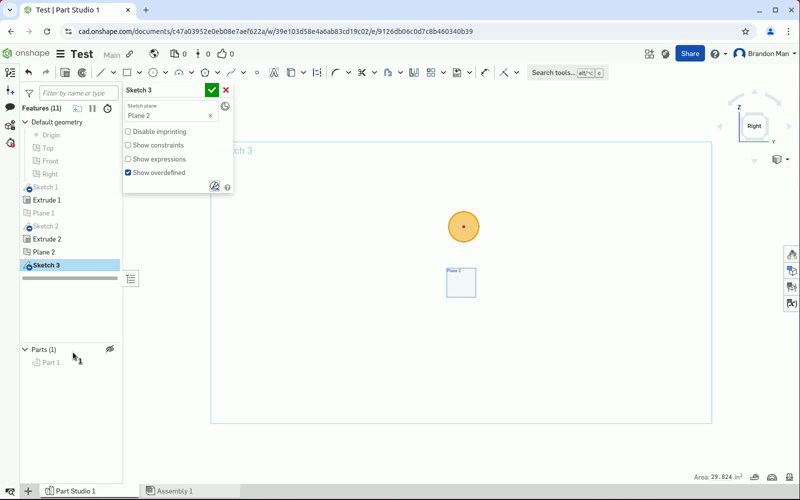
key(shift+y)
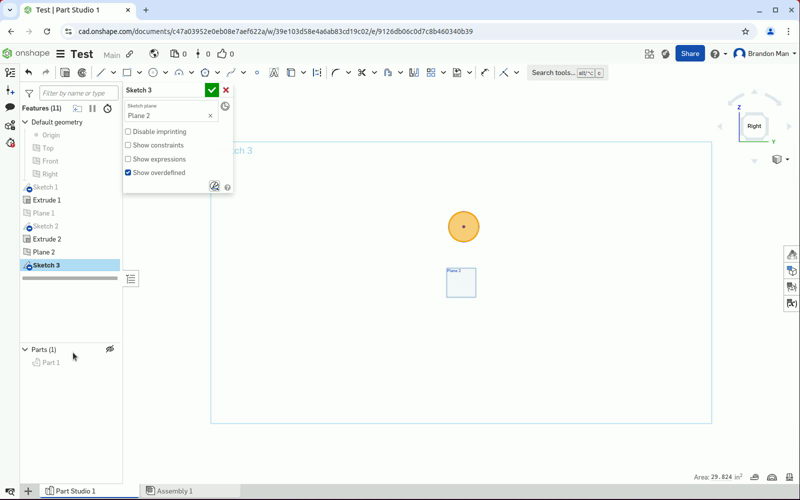
key(shift+e)
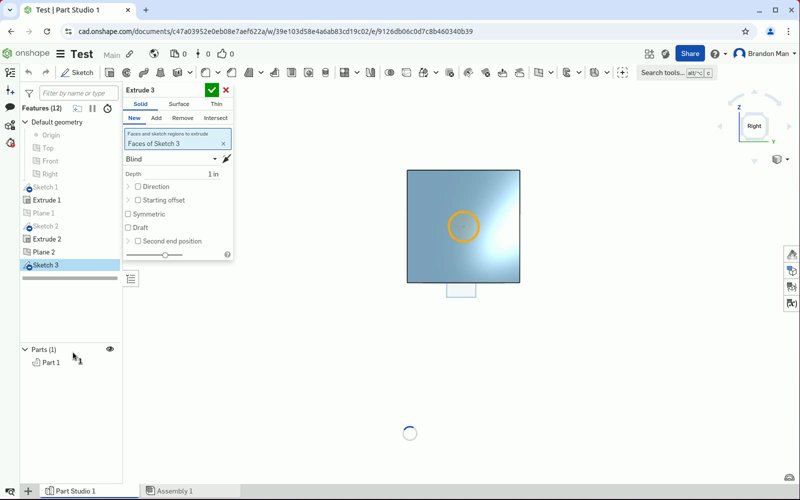
mouse_move(143, 106)
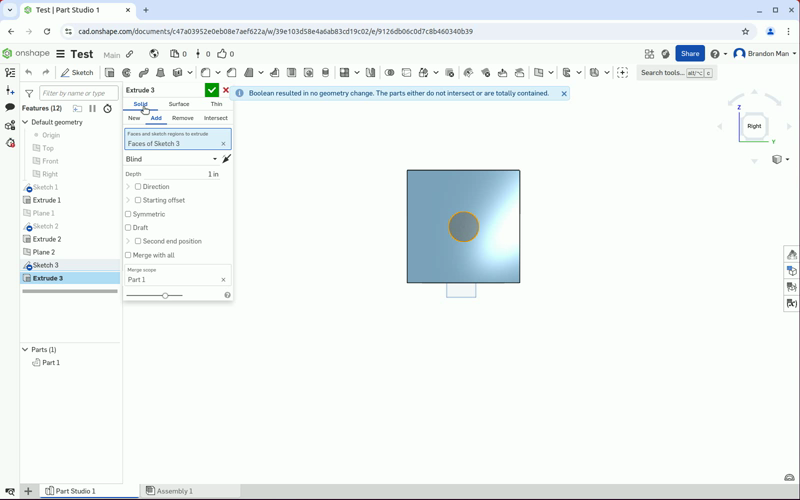
click(143, 106)
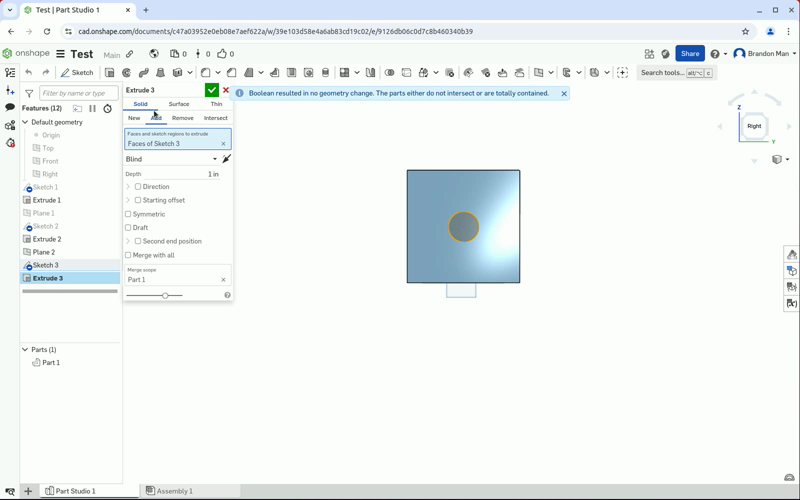
mouse_move(186, 120)
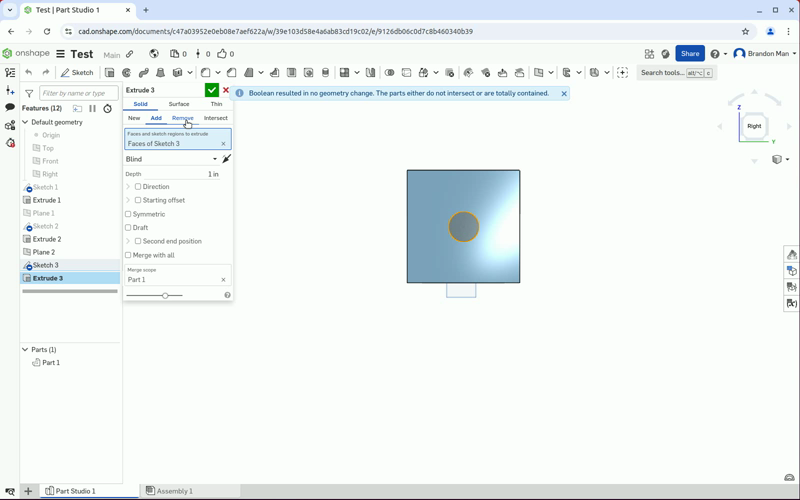
click(186, 120)
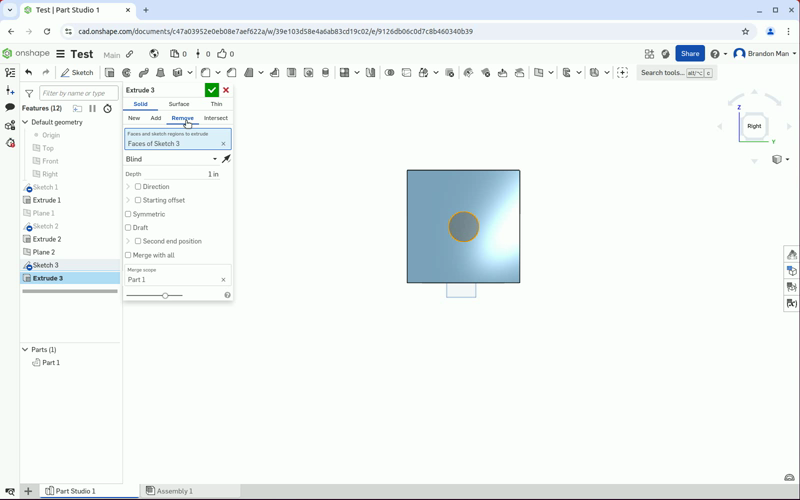
key(tab, 4)
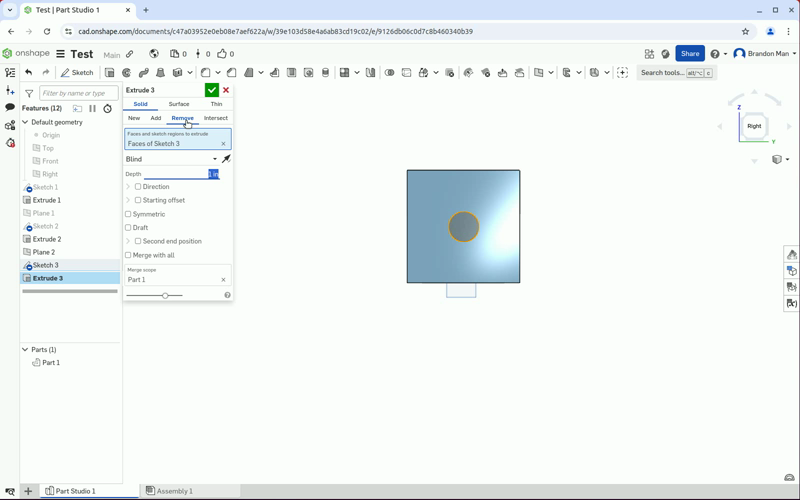
text(30.811)
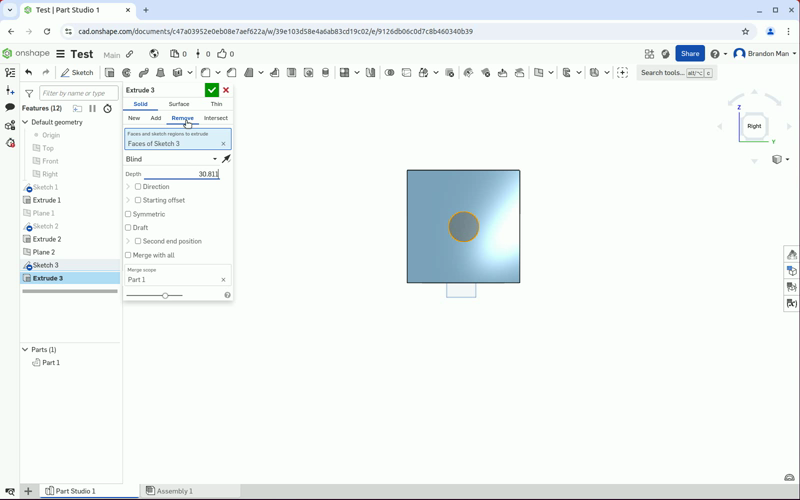
key(tab, 6)
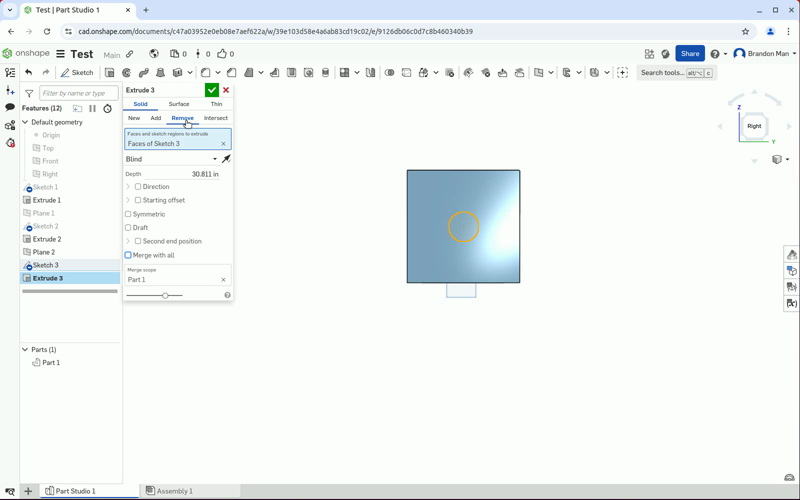
key(space)
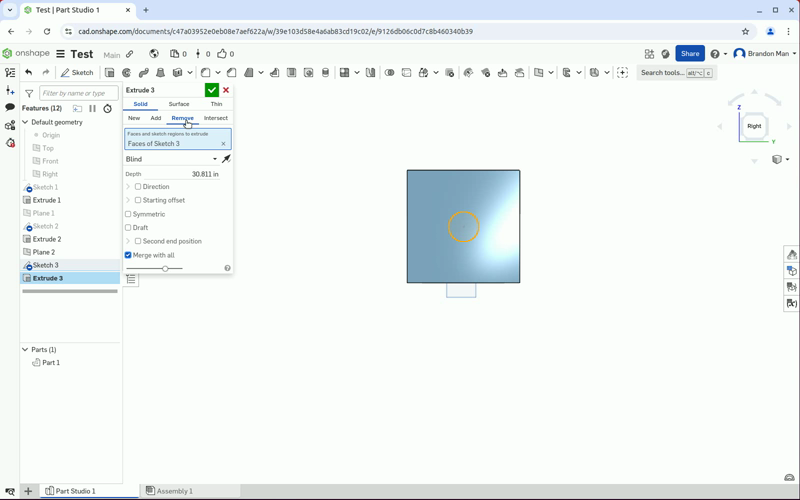
key(enter)
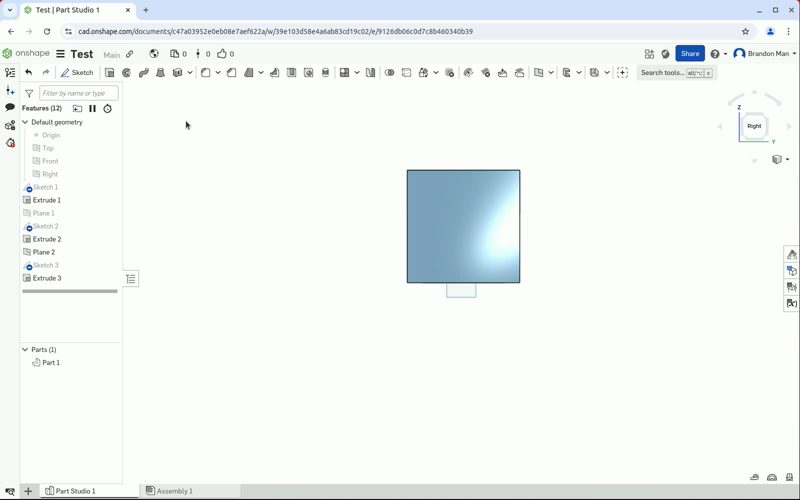
key(shift+h)
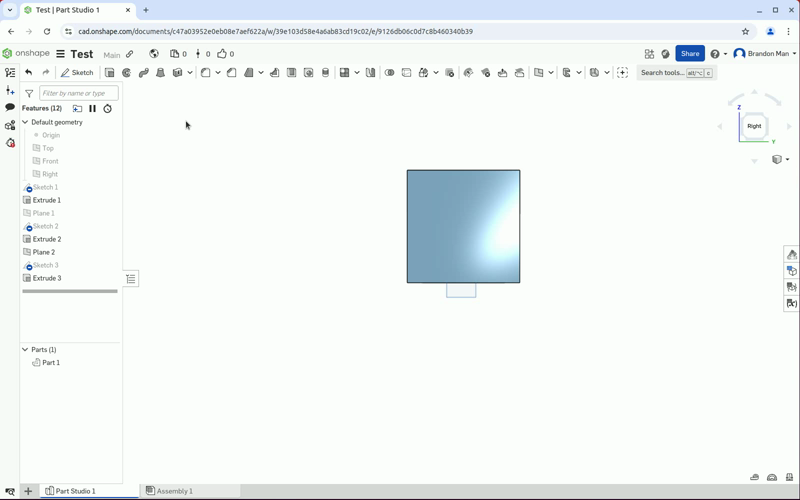
key(shift+h)
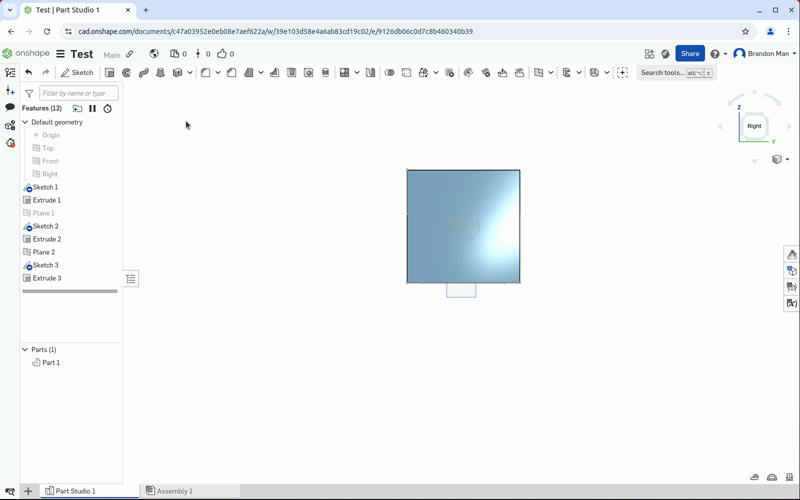
key(shift+7)
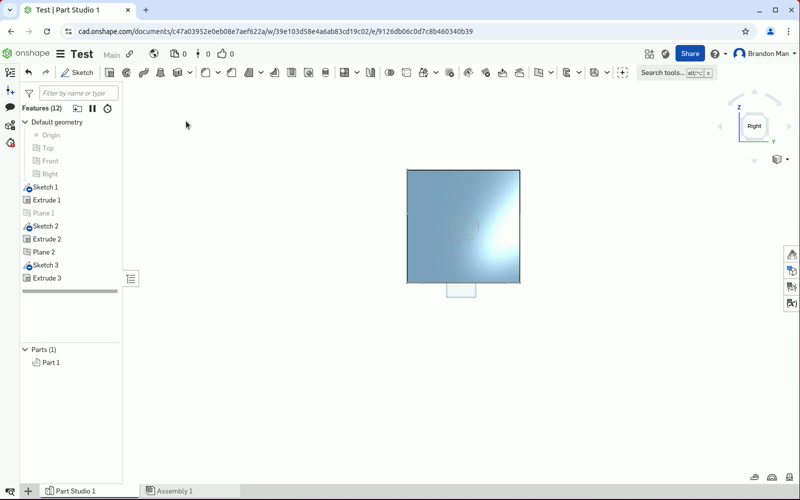
key(right, 2)
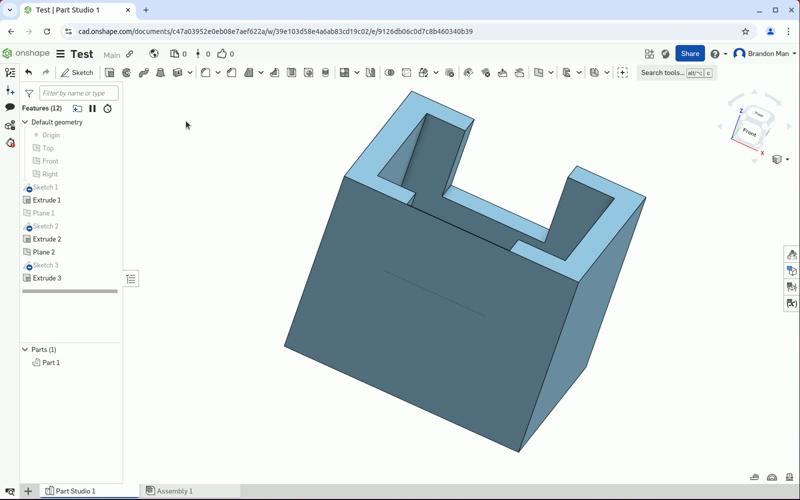
key(down, 2)
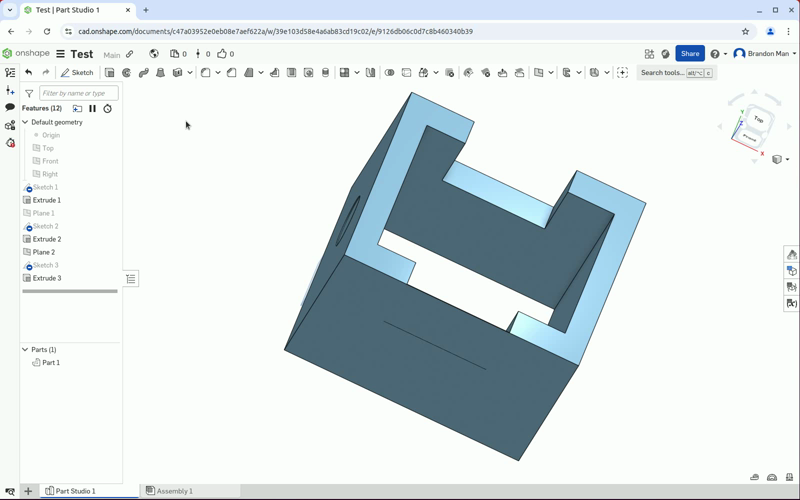
key(up, 2)
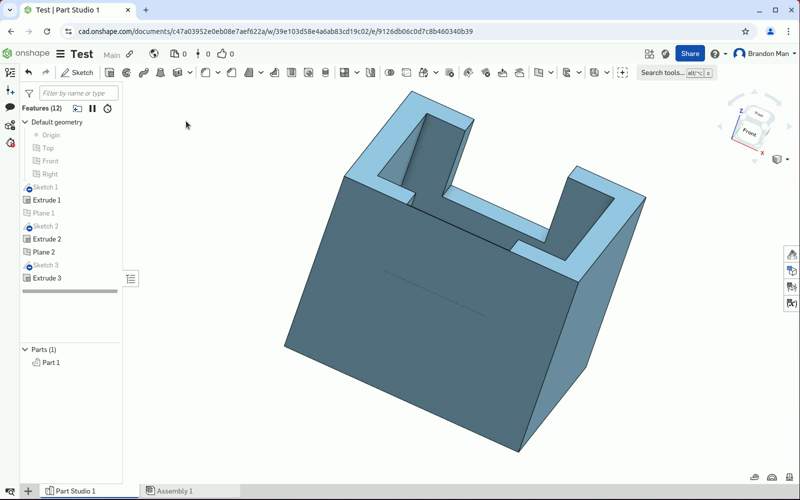
key(left, 2)
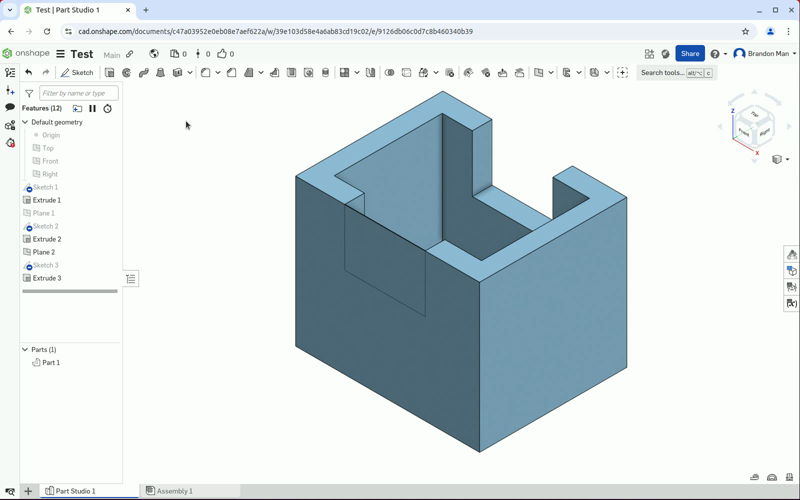
mouse_move(73, 189)
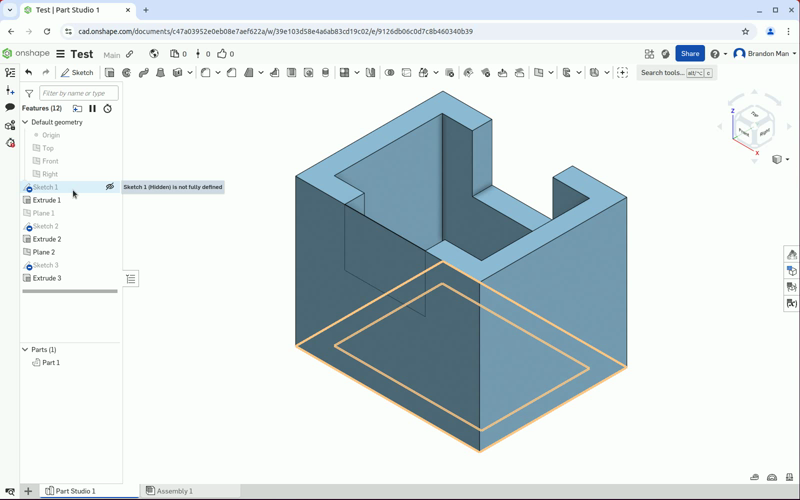
click(73, 189)